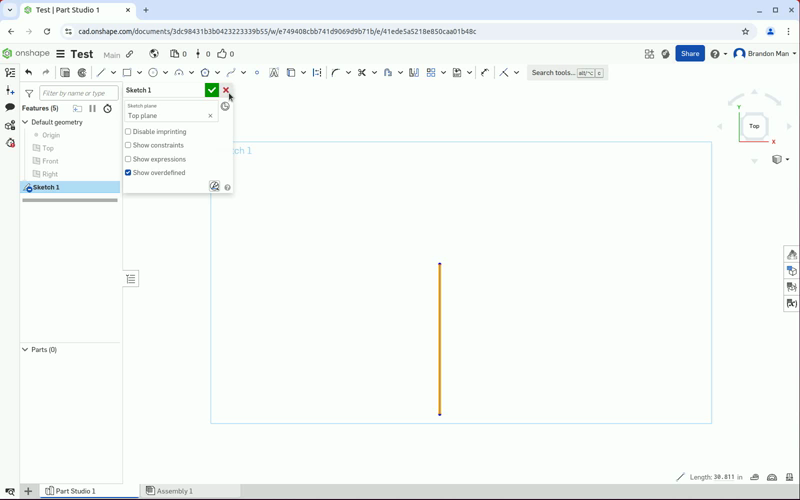
key(shift+h)
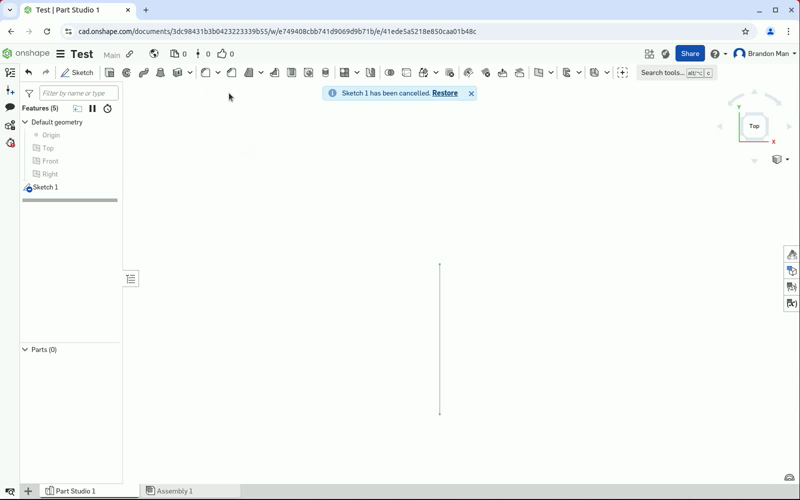
key(shift+s)
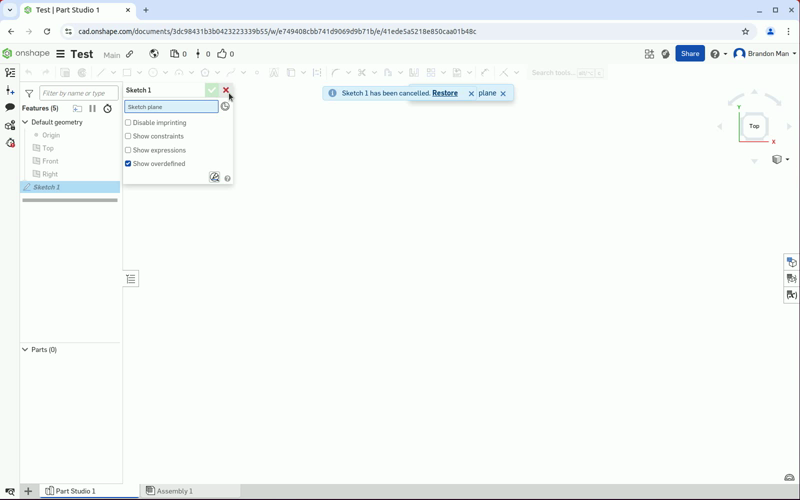
mouse_move(73, 150)
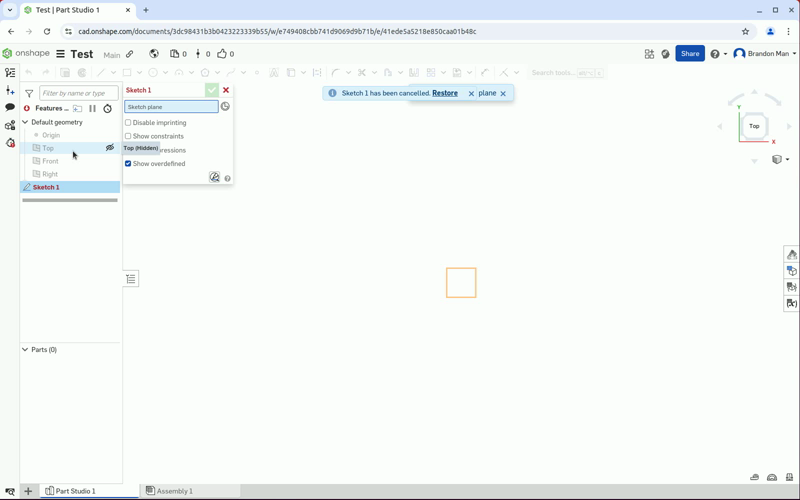
click(73, 150)
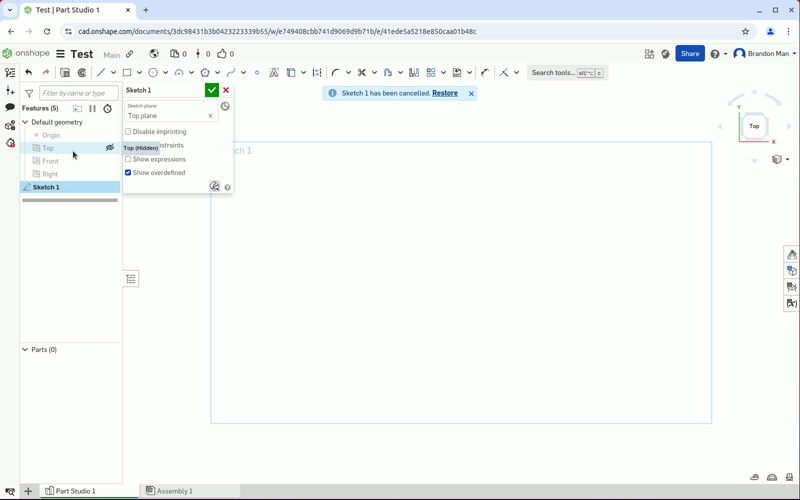
mouse_move(73, 352)
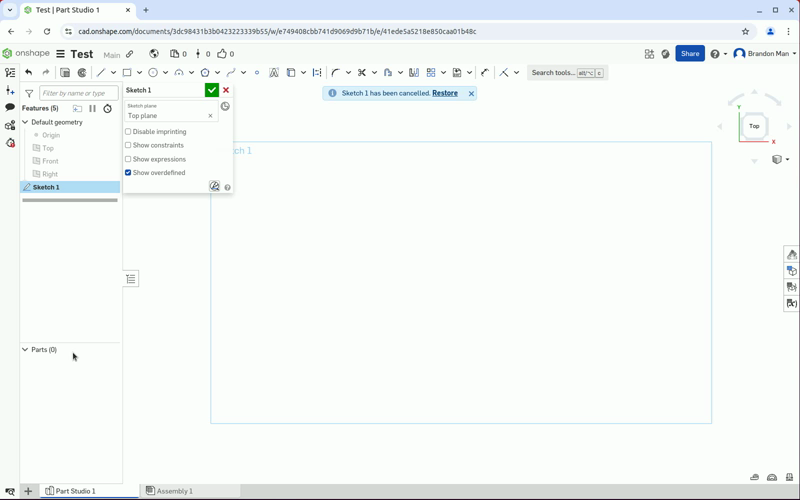
key(y)
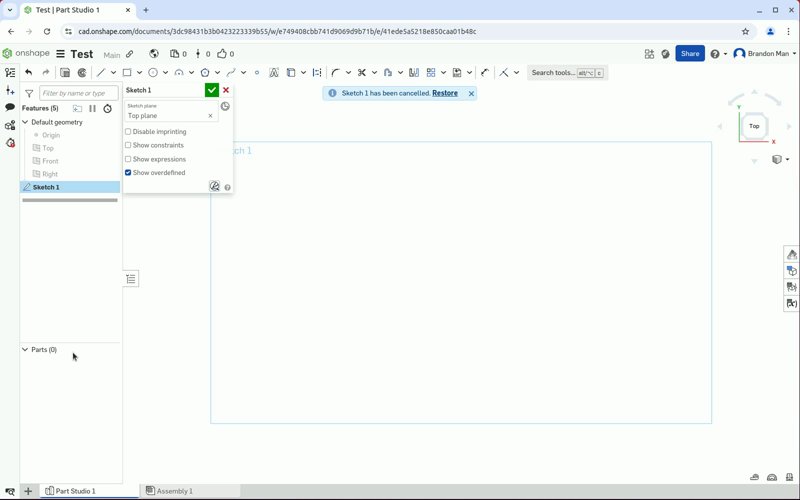
key(l)
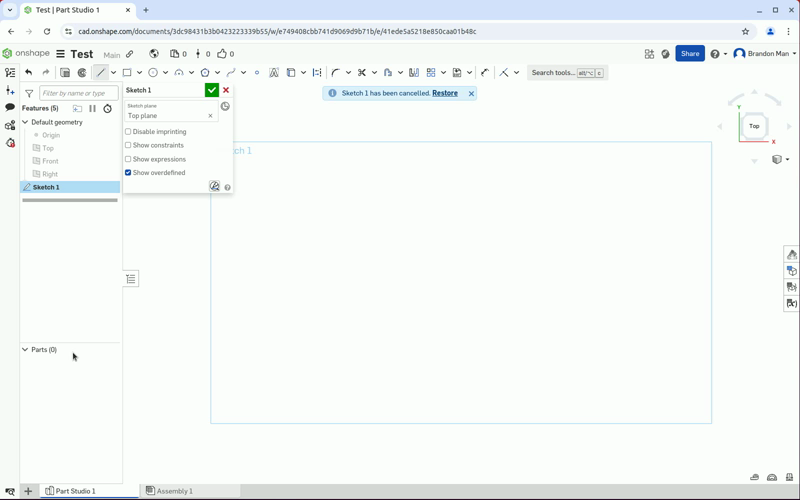
key_down(shift)
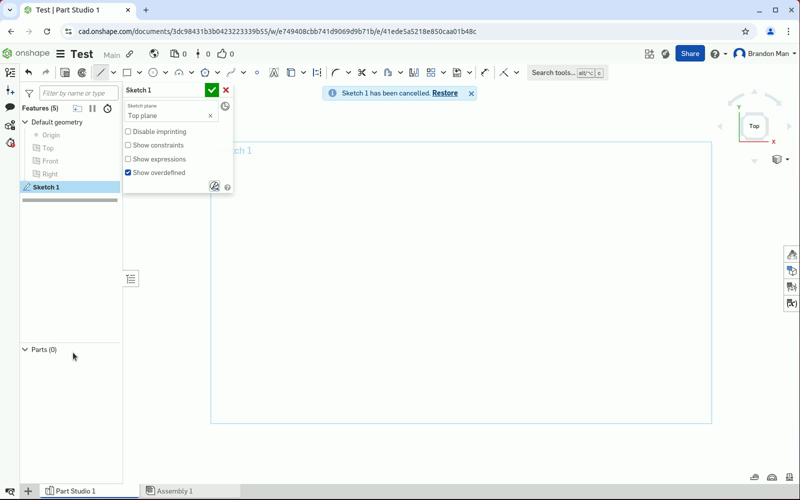
mouse_move(434, 247)
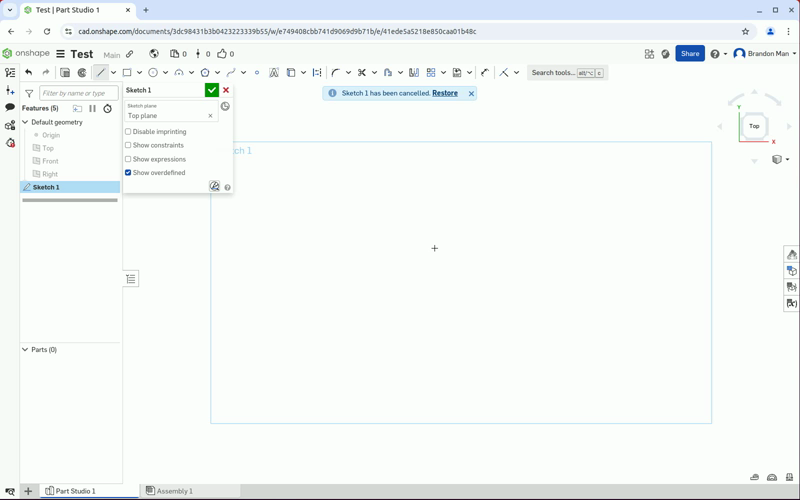
click(434, 247)
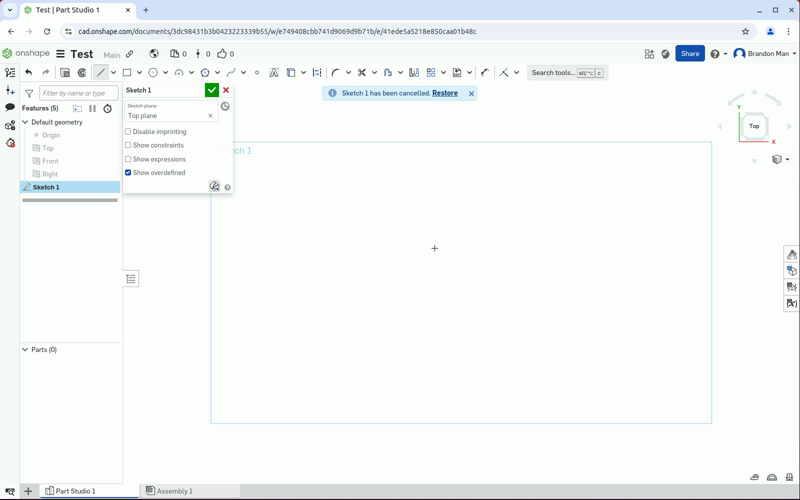
key_up(shift)
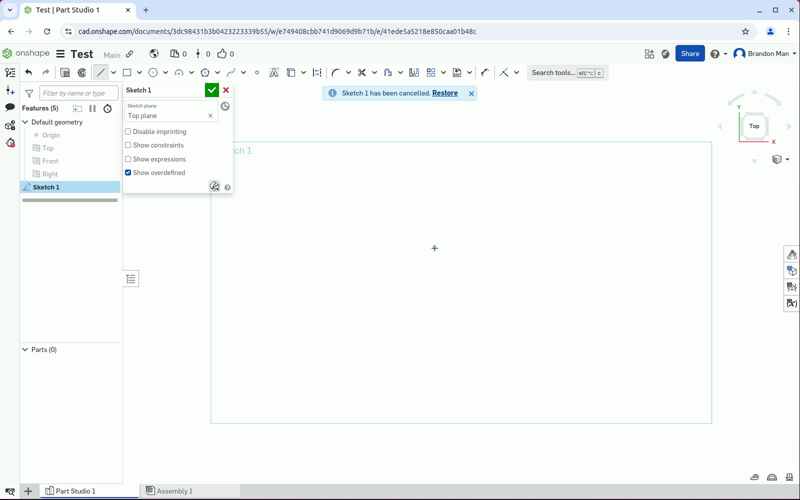
key_down(shift)
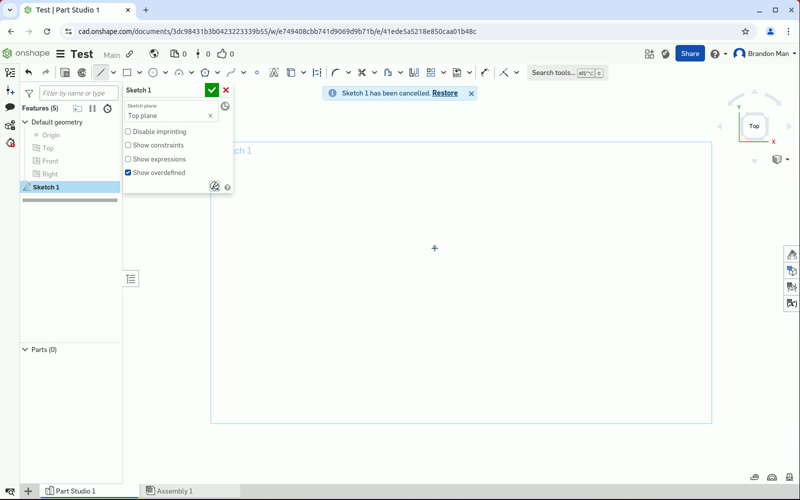
mouse_move(464, 247)
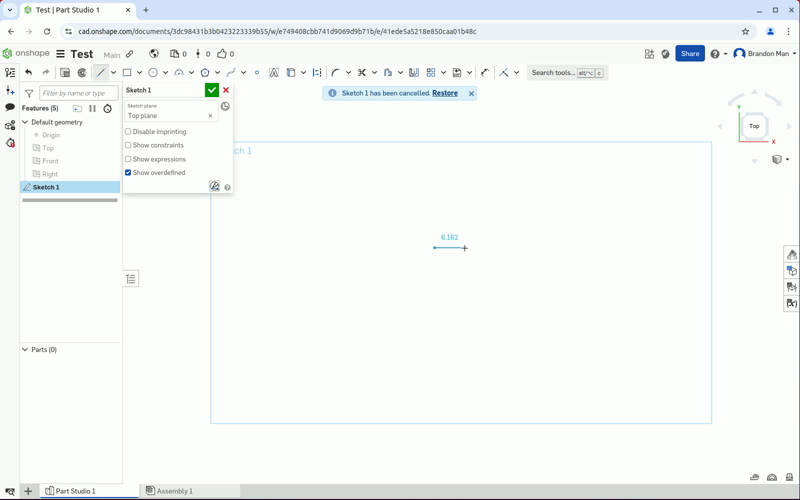
mouse_move(485, 247)
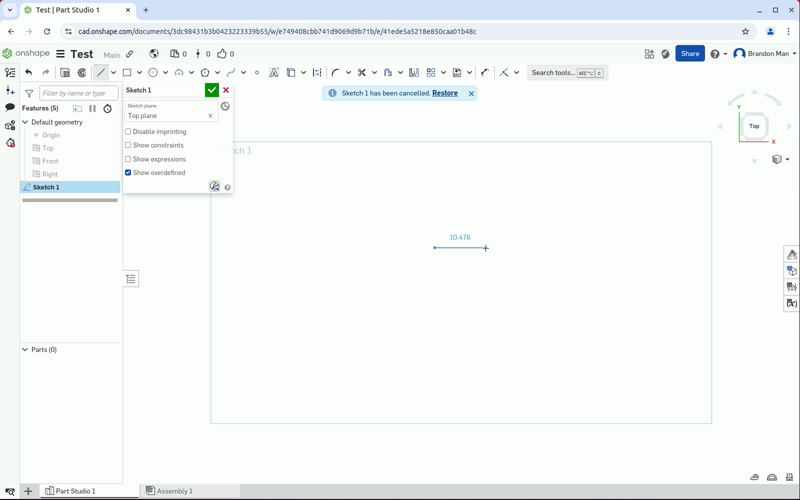
click(485, 247)
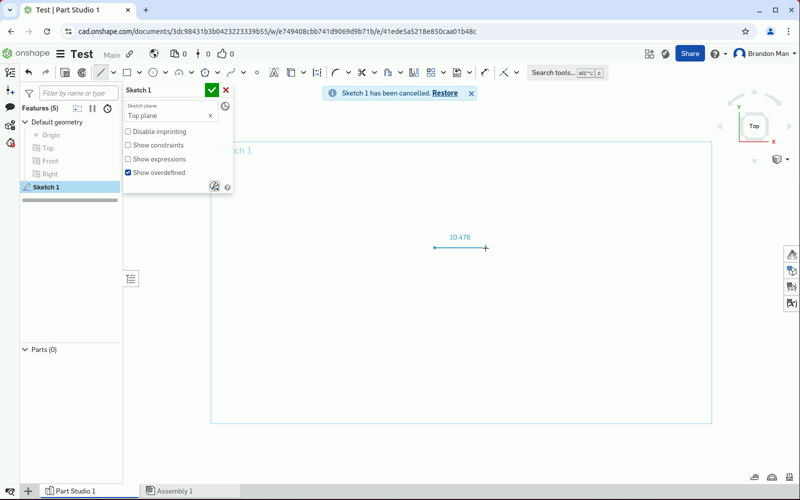
key_up(shift)
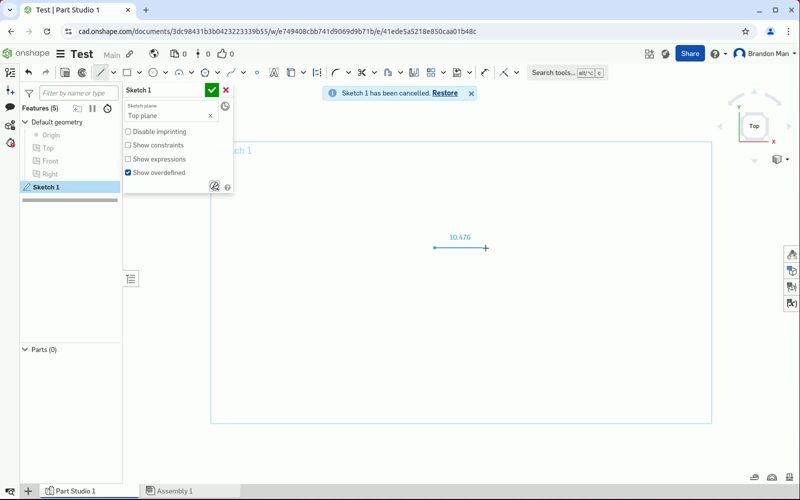
key_down(shift)
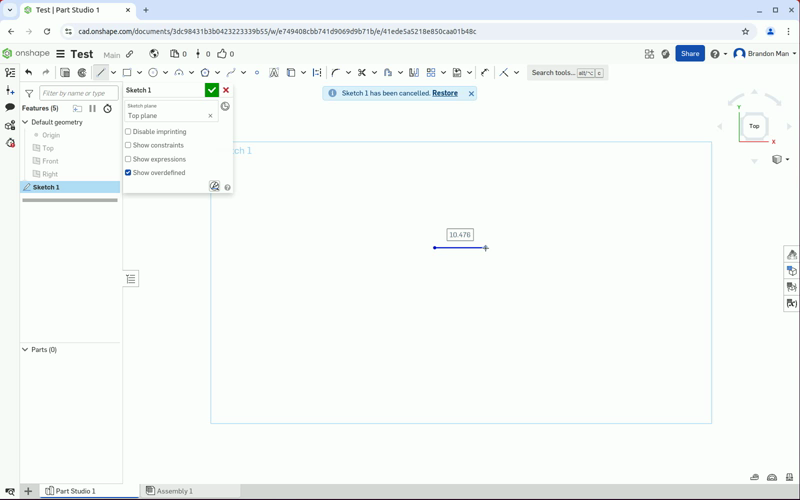
mouse_move(460, 170)
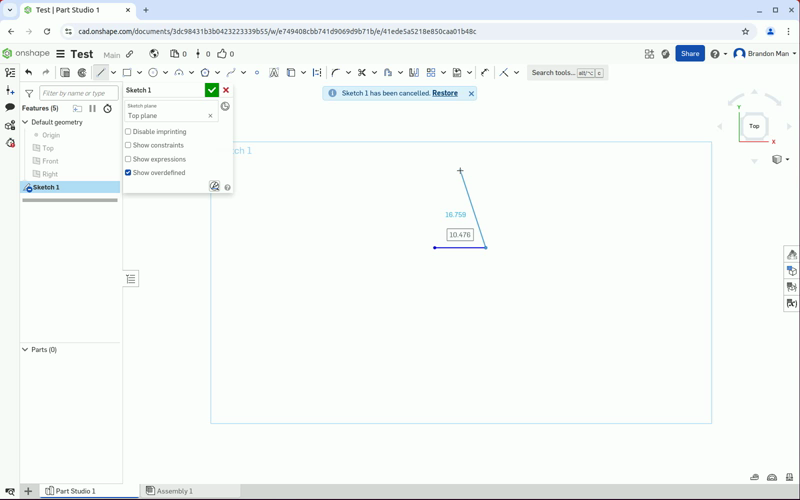
click(460, 170)
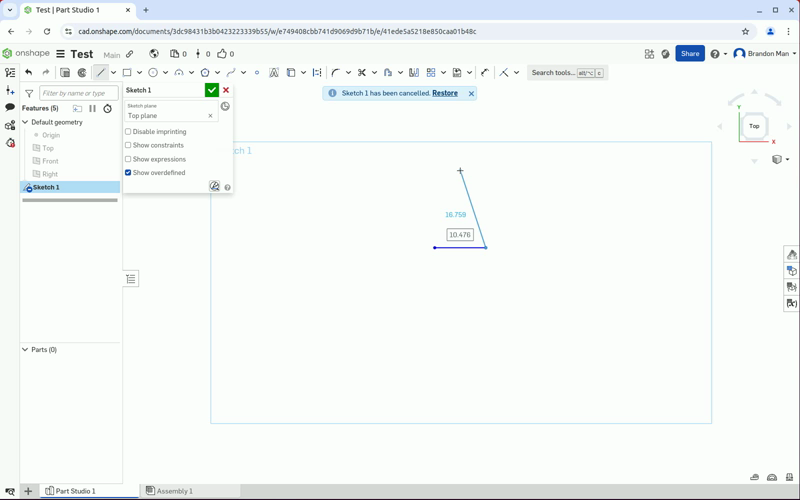
key_up(shift)
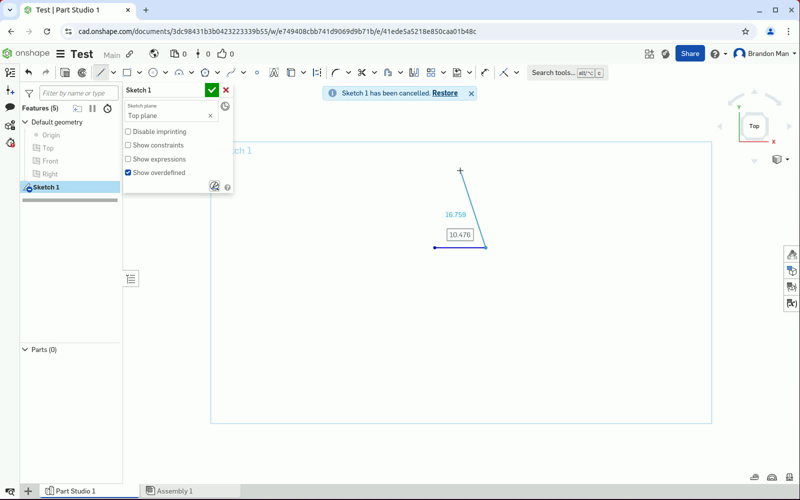
key_down(shift)
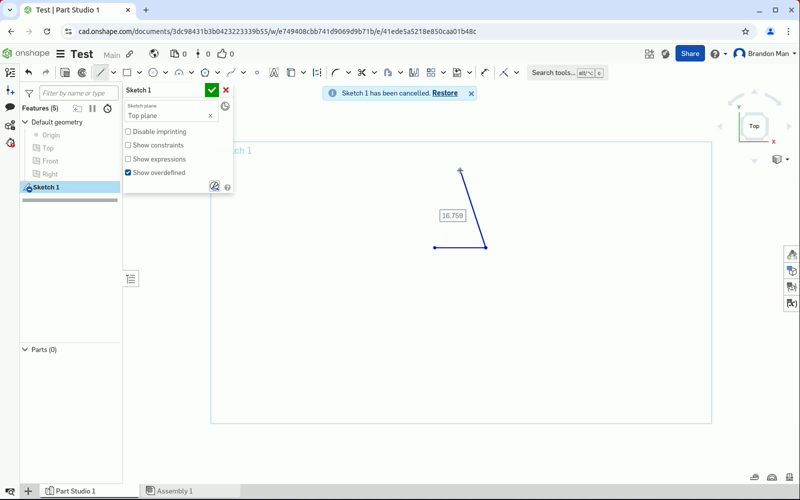
mouse_move(434, 247)
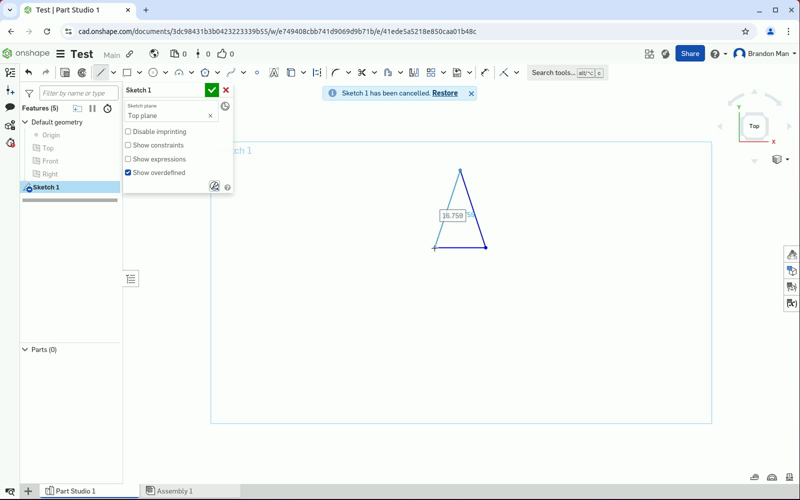
key_up(shift)
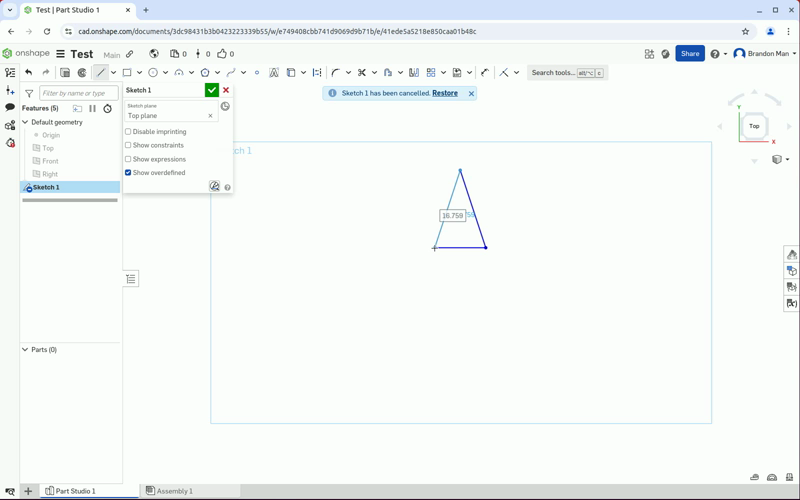
click(434, 247)
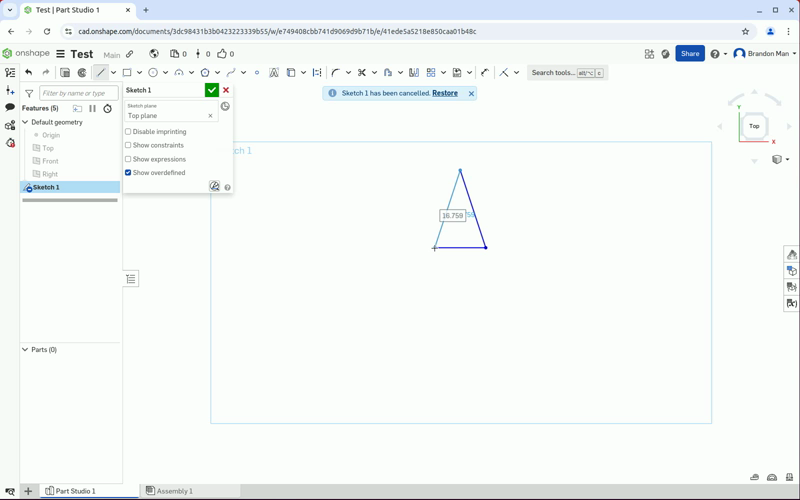
key(esc)
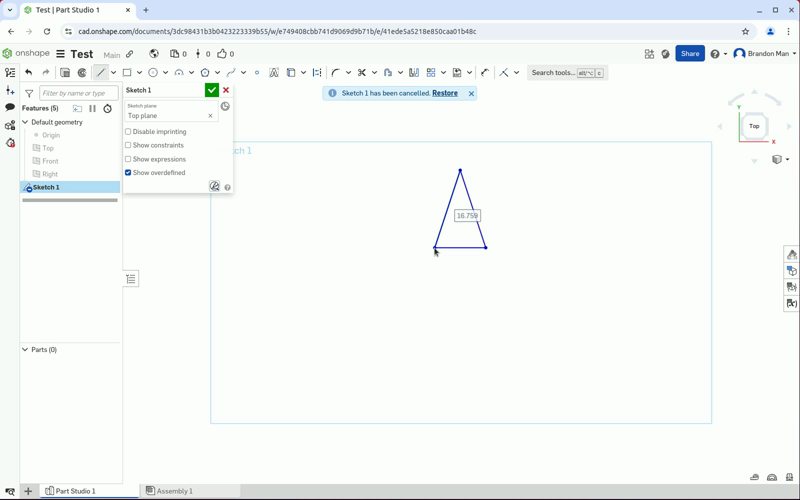
mouse_move(452, 241)
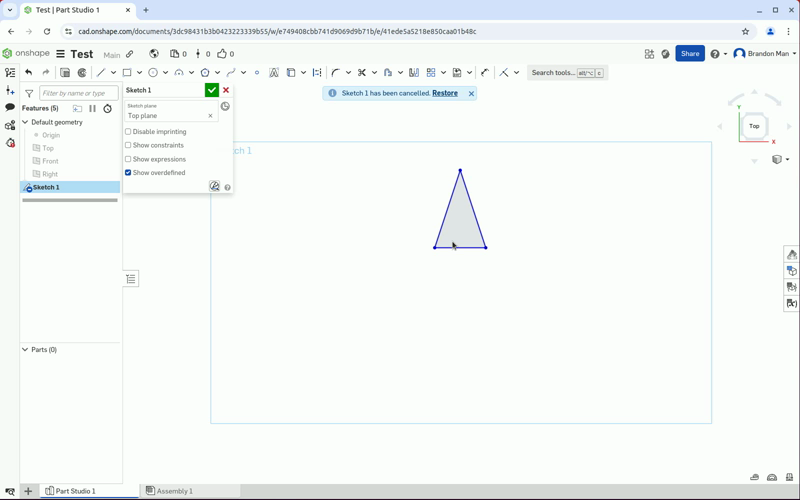
click(452, 241)
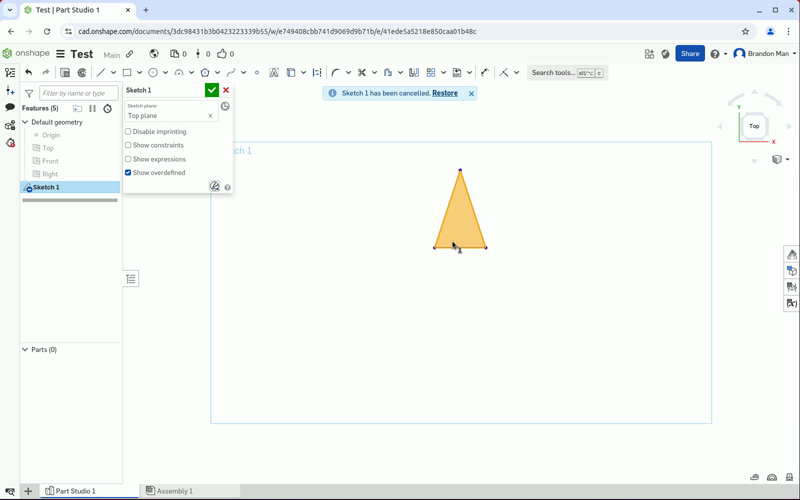
mouse_move(73, 352)
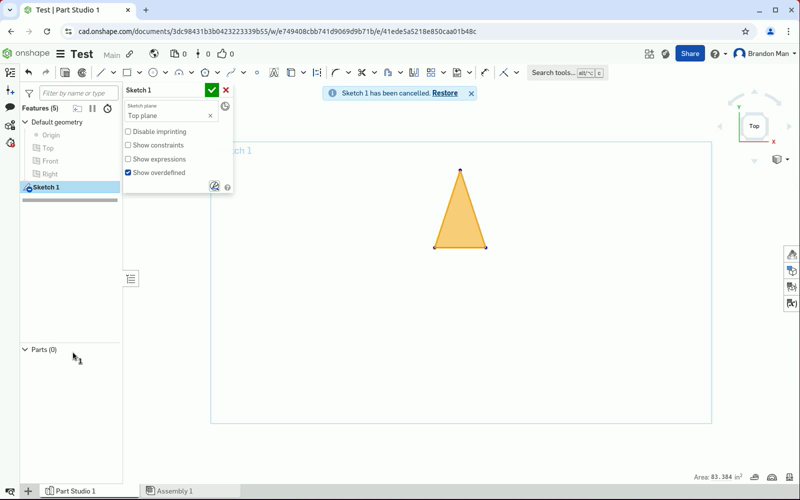
key(shift+y)
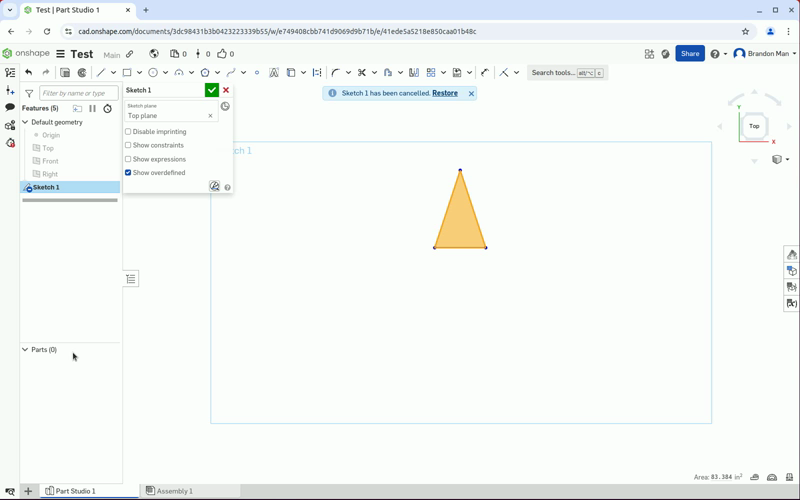
key(shift+e)
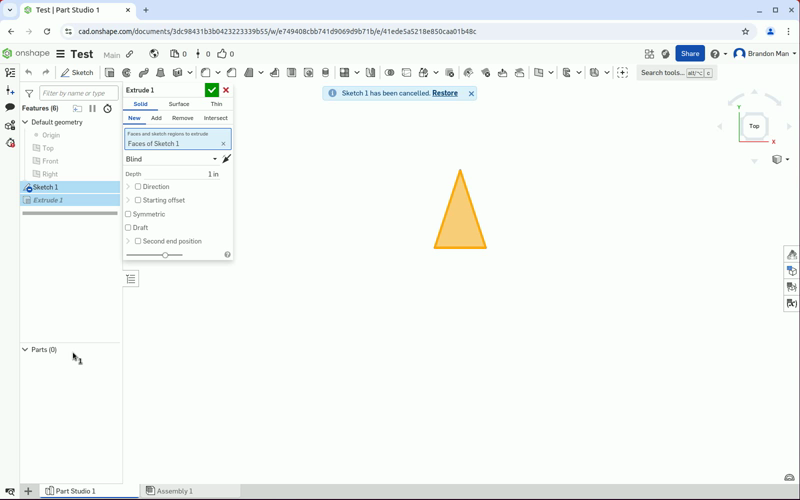
mouse_move(143, 106)
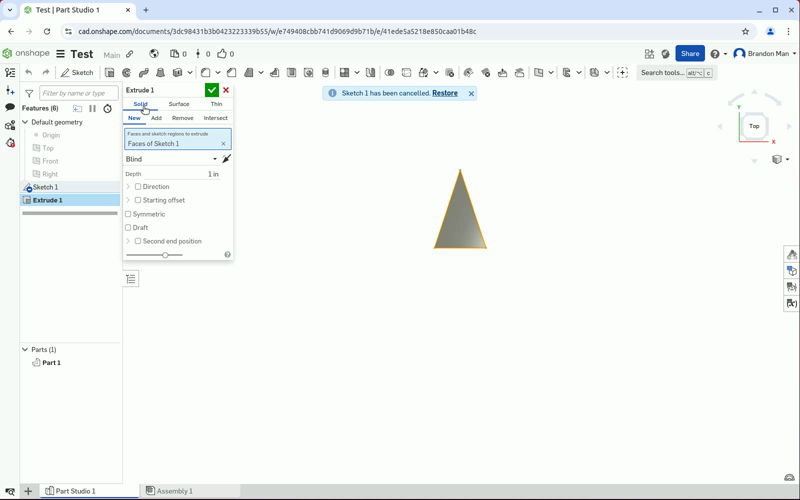
click(143, 106)
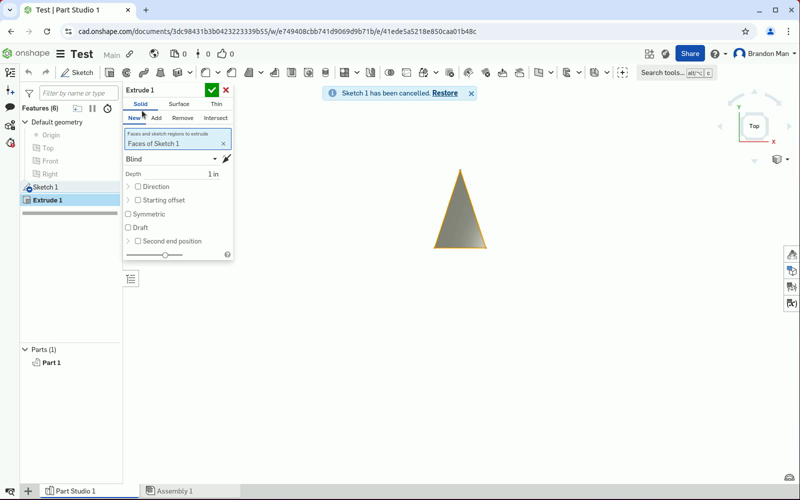
mouse_move(137, 120)
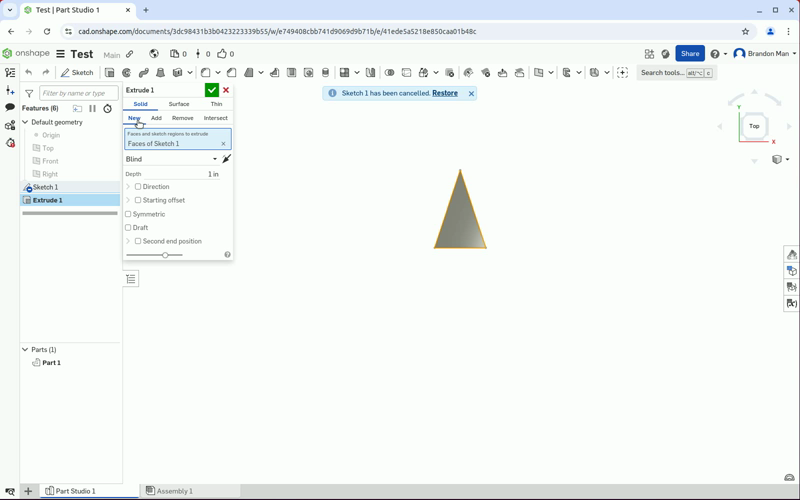
click(137, 120)
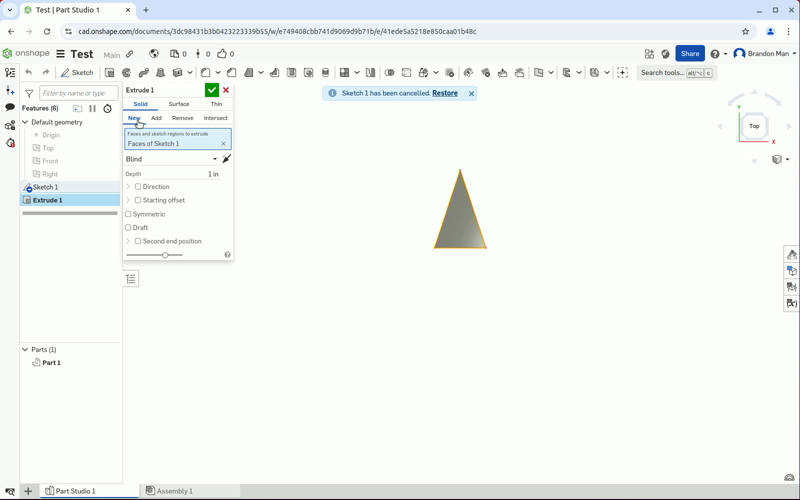
key(tab, 4)
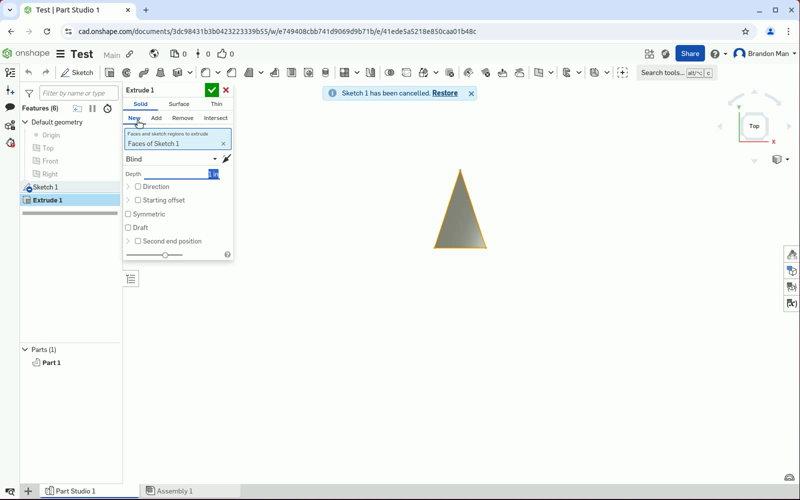
text(9.147)
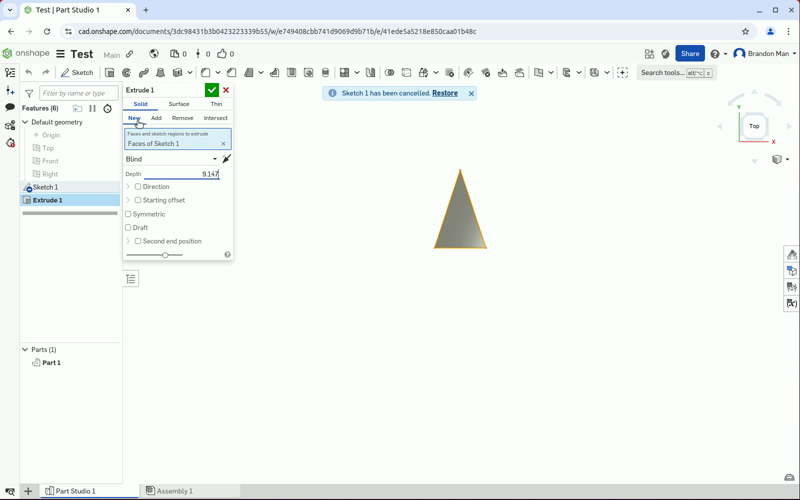
key(enter)
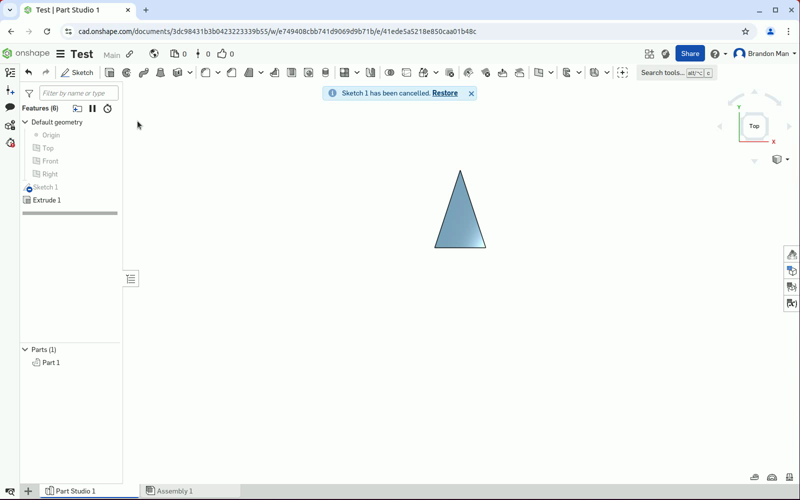
key(shift+h)
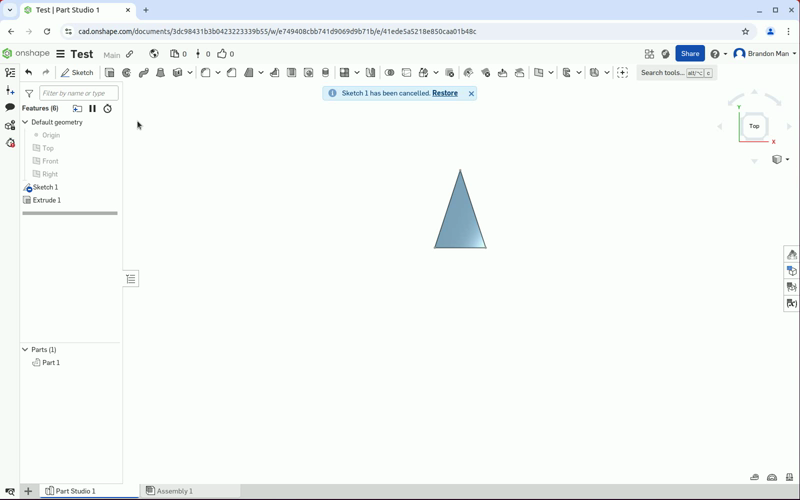
key(shift+h)
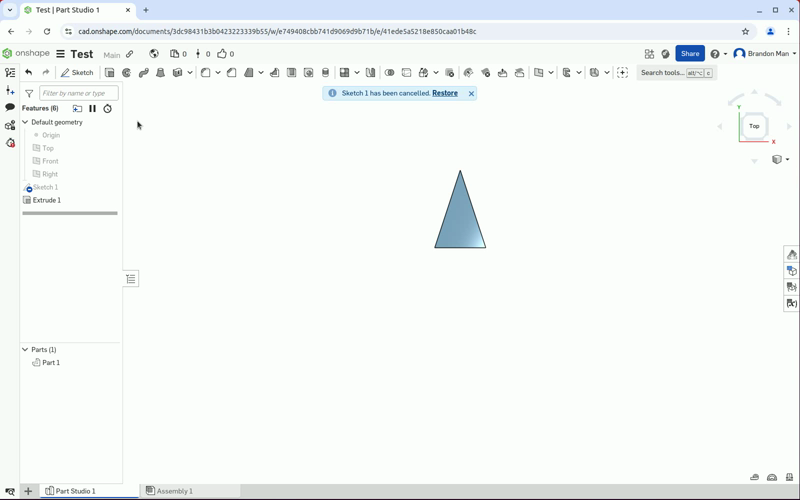
mouse_move(73, 189)
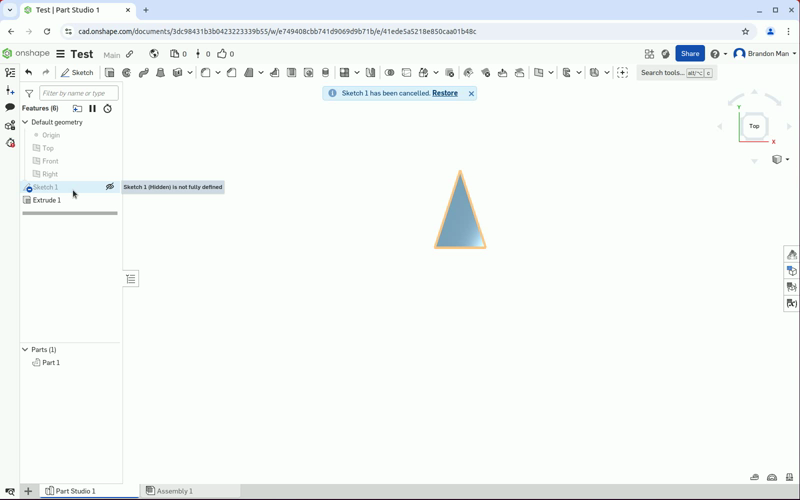
click(73, 189)
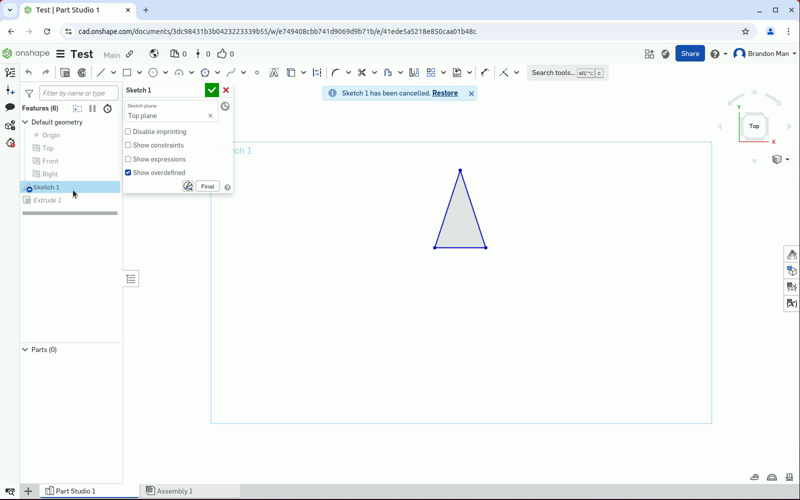
mouse_move(229, 92)
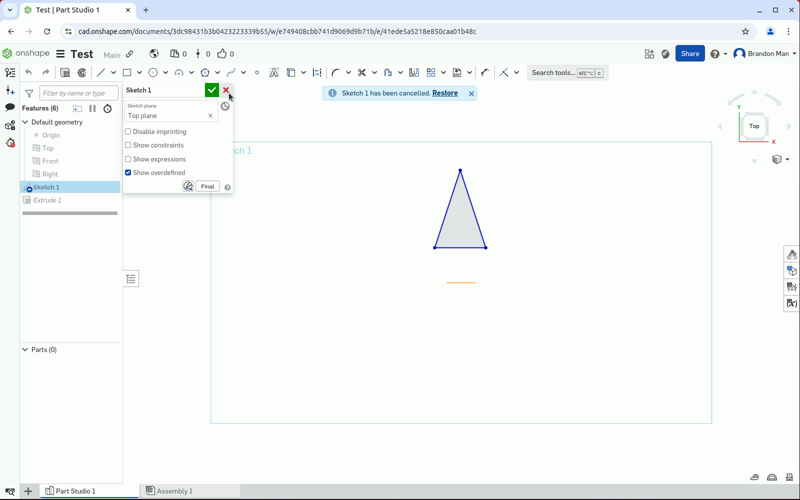
click(229, 92)
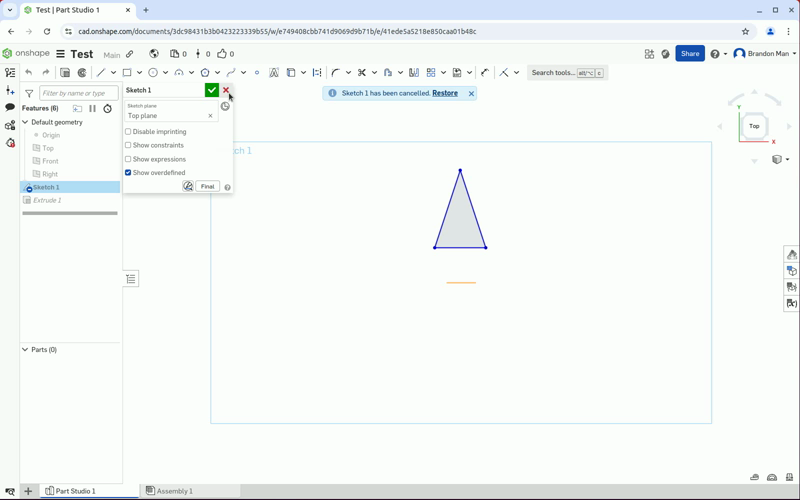
key(shift+s)
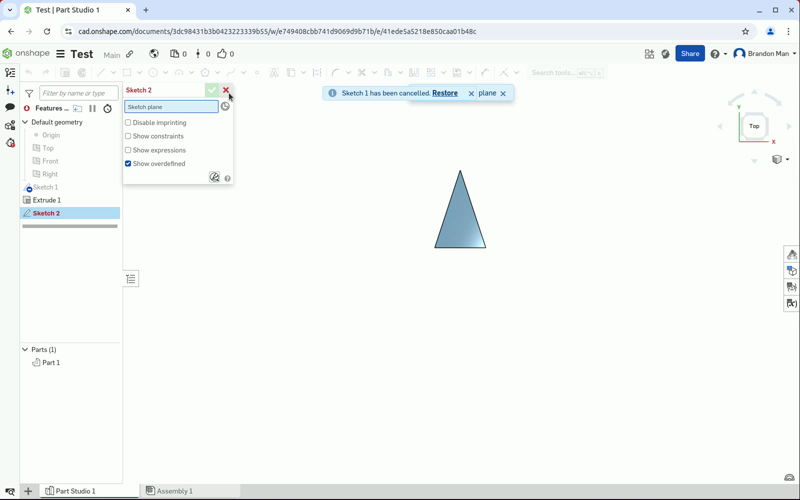
mouse_move(73, 150)
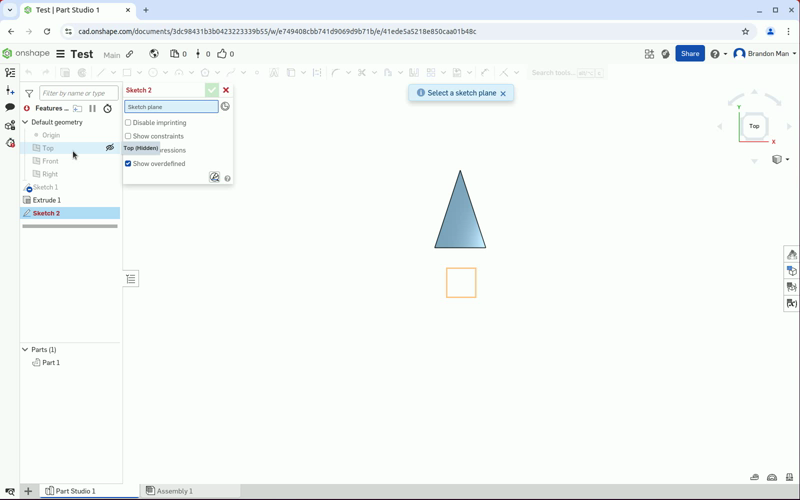
click(73, 150)
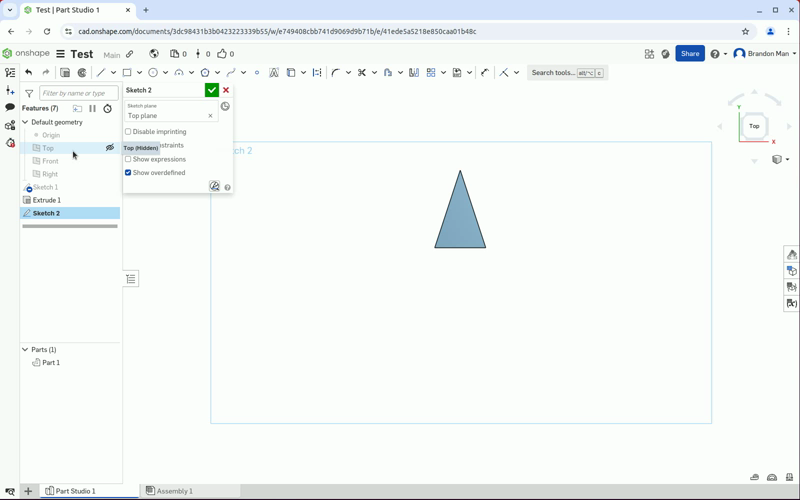
mouse_move(73, 352)
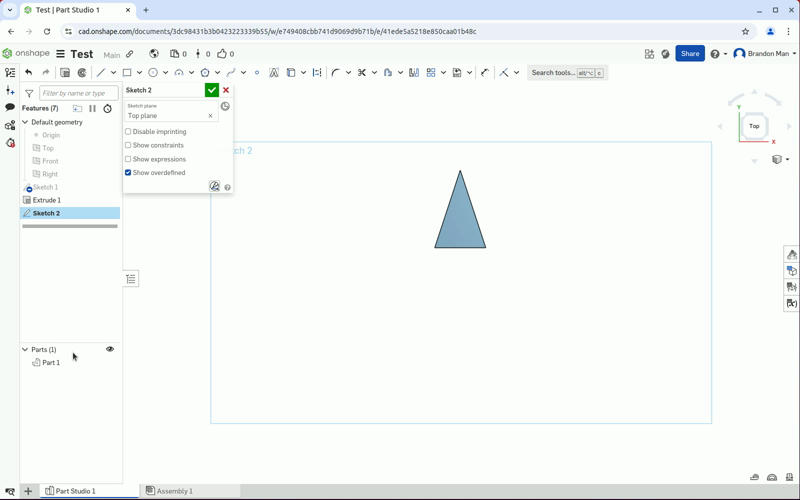
key(y)
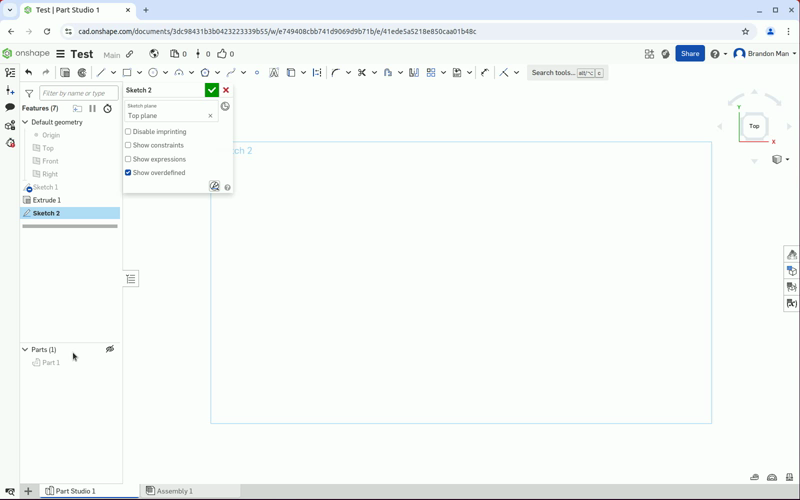
key(l)
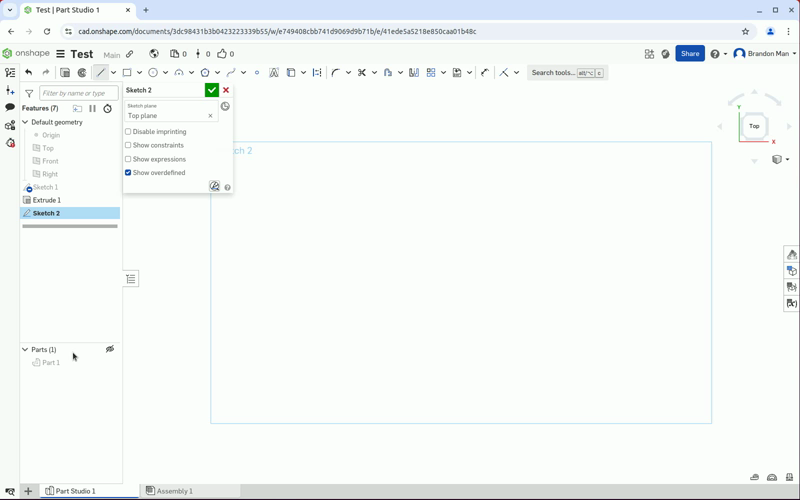
key_down(shift)
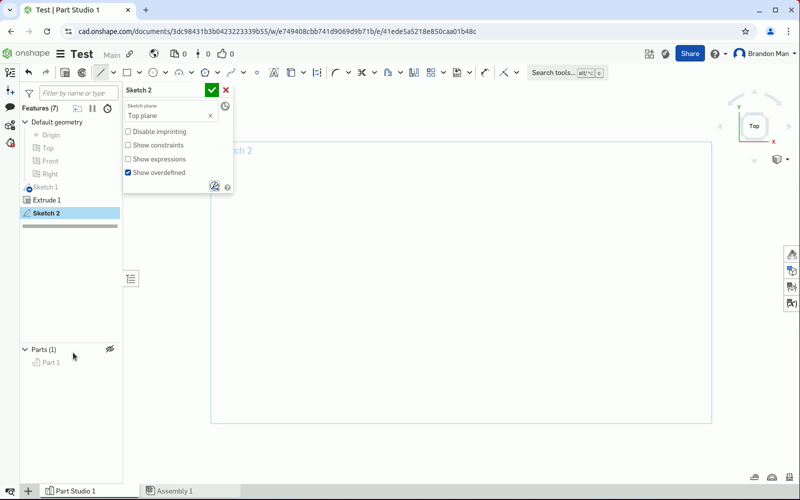
mouse_move(353, 247)
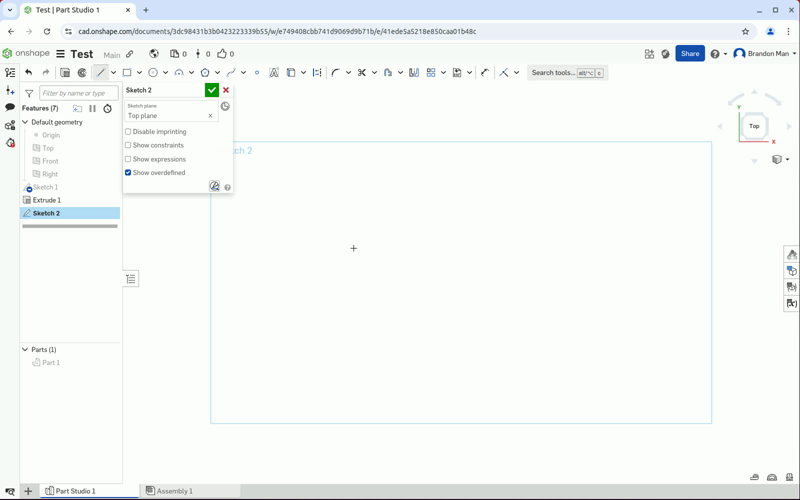
click(353, 247)
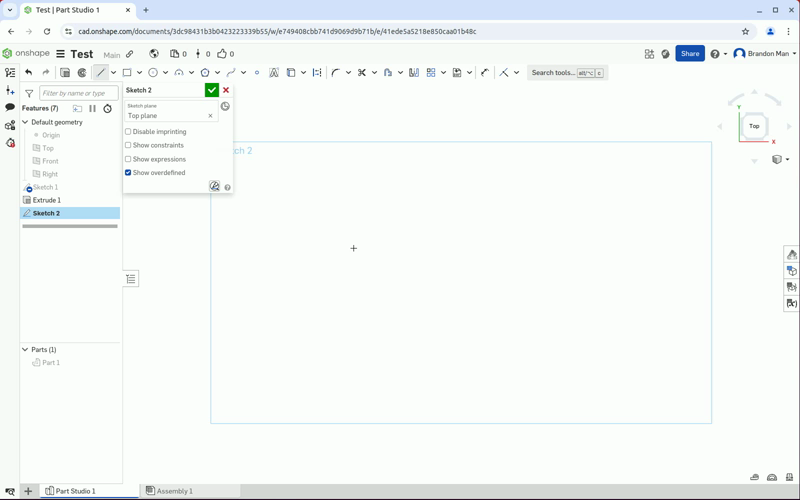
key_up(shift)
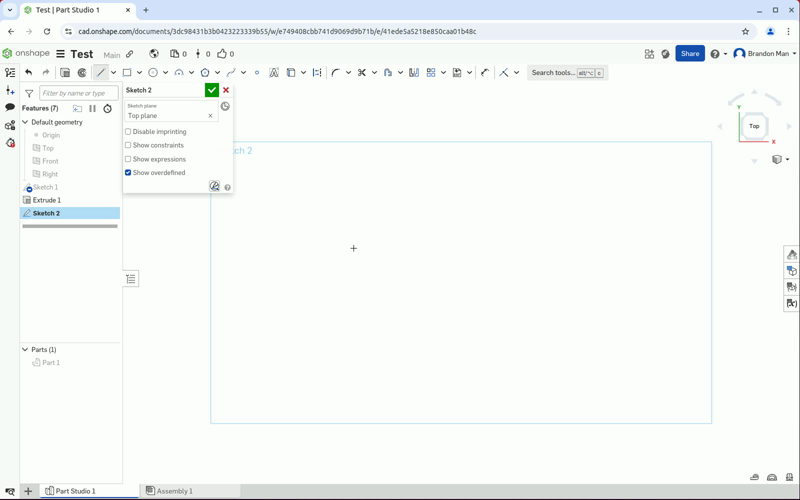
key_down(shift)
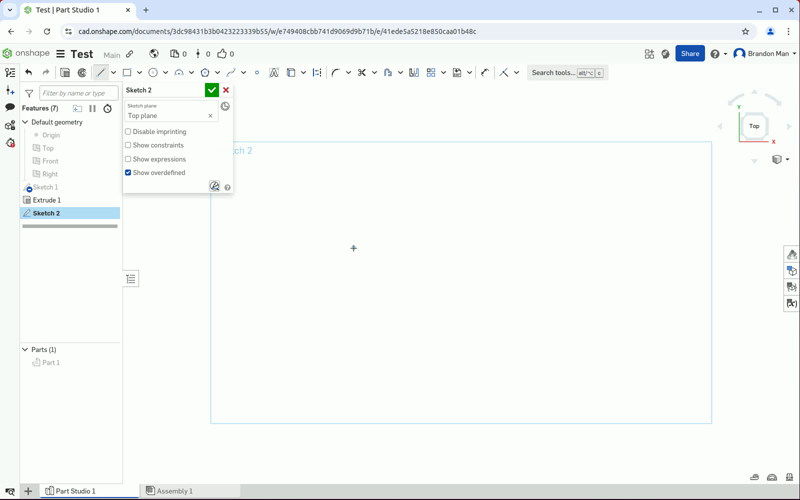
mouse_move(420, 296)
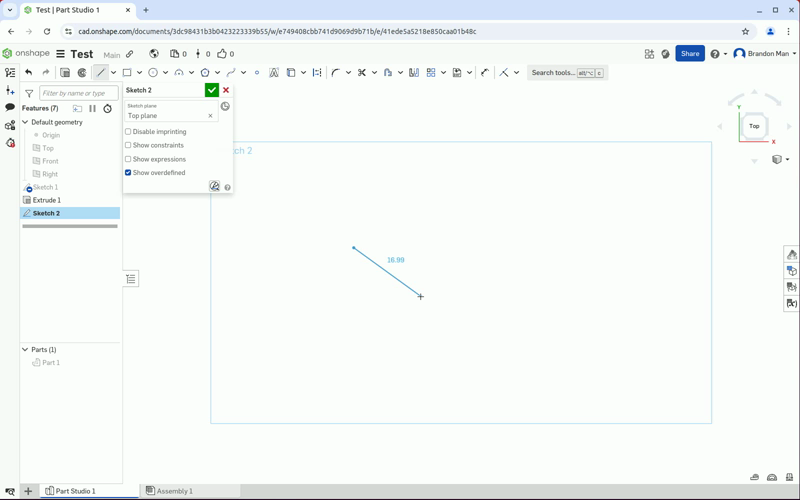
click(420, 296)
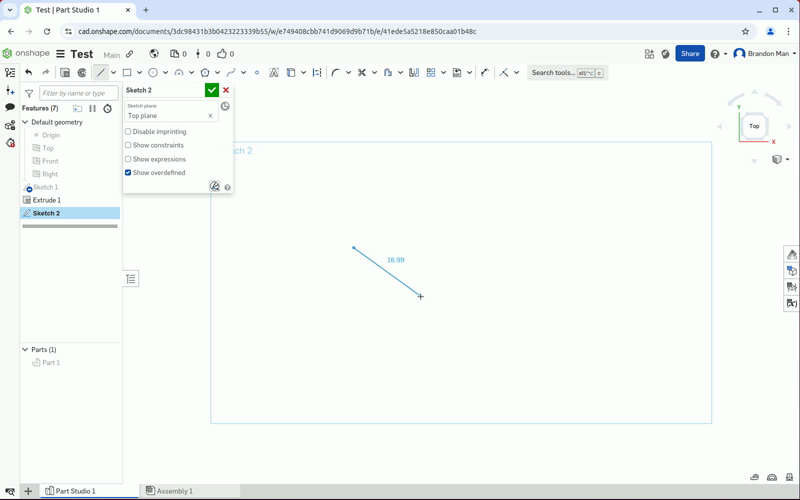
key_up(shift)
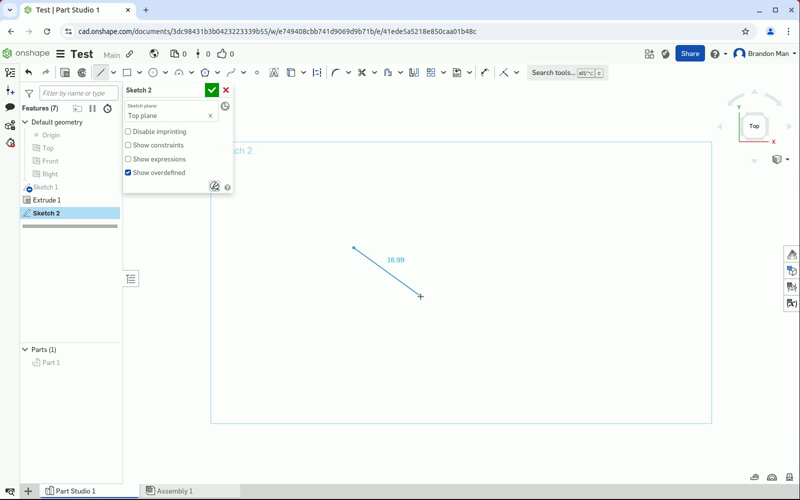
key_down(shift)
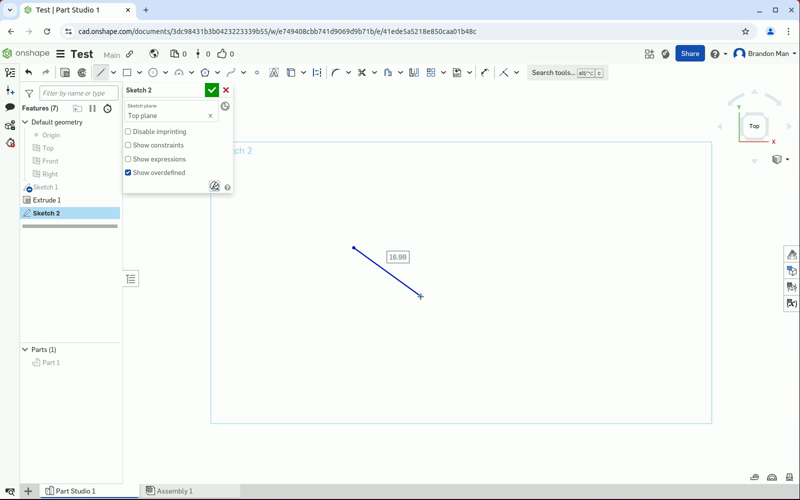
mouse_move(450, 296)
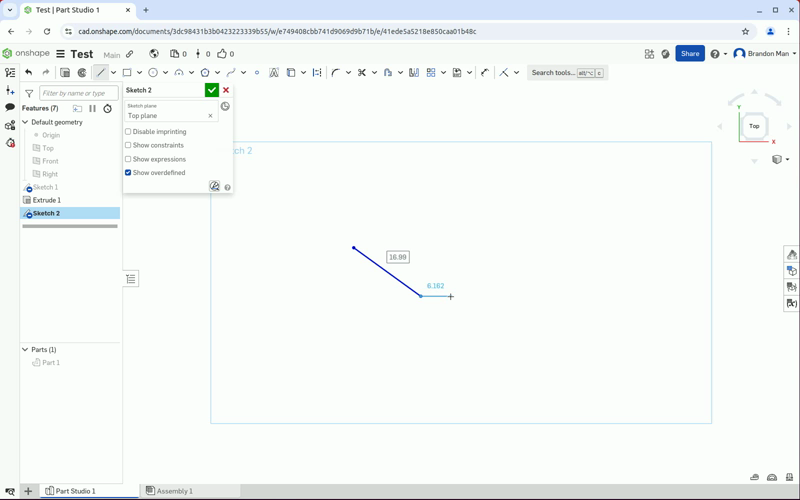
mouse_move(436, 247)
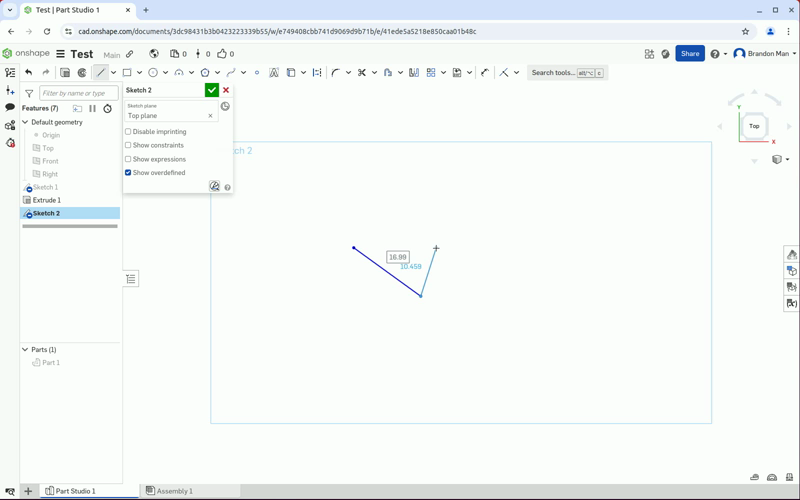
click(436, 247)
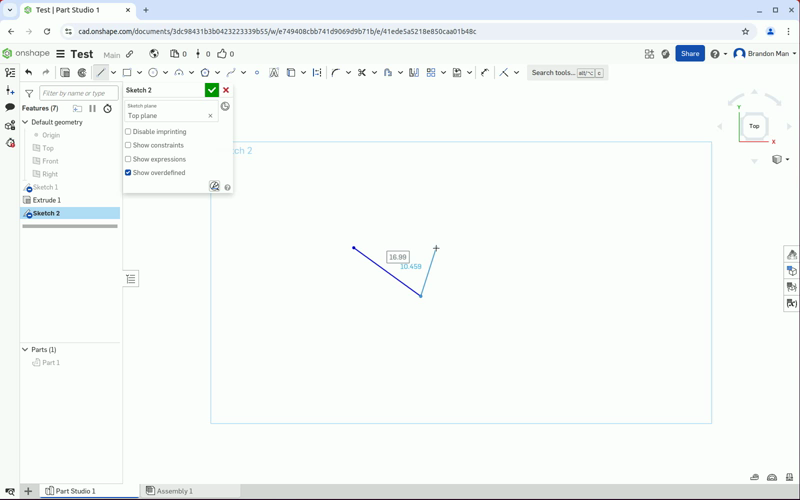
key_up(shift)
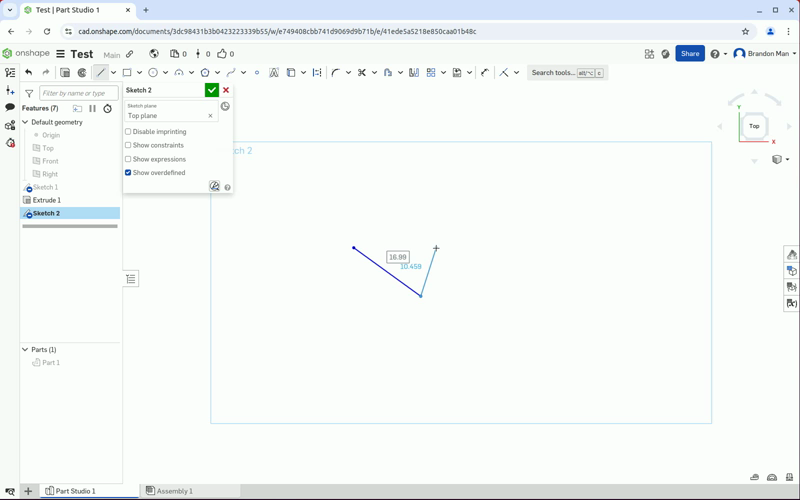
key_down(shift)
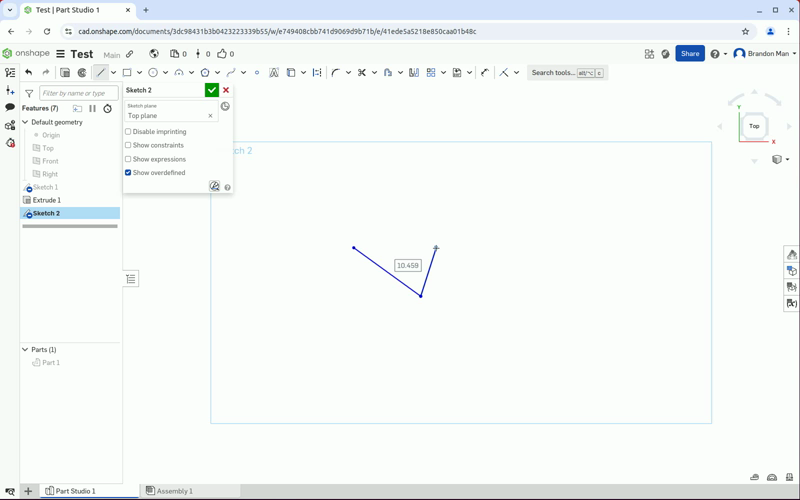
mouse_move(353, 247)
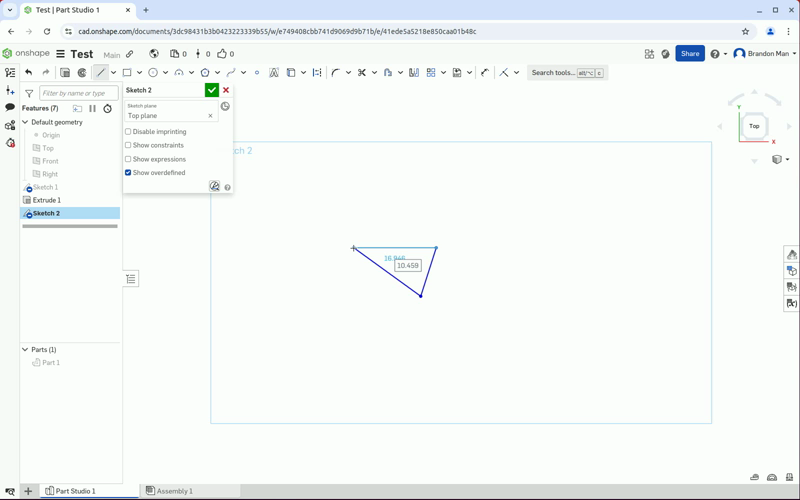
key_up(shift)
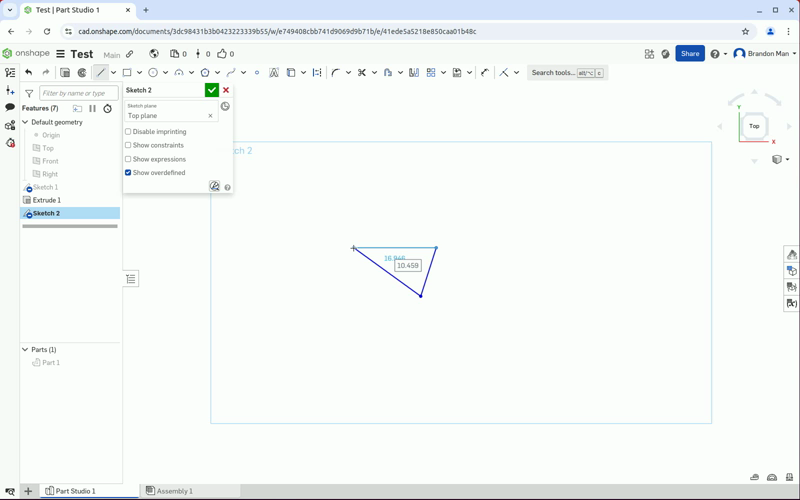
click(353, 247)
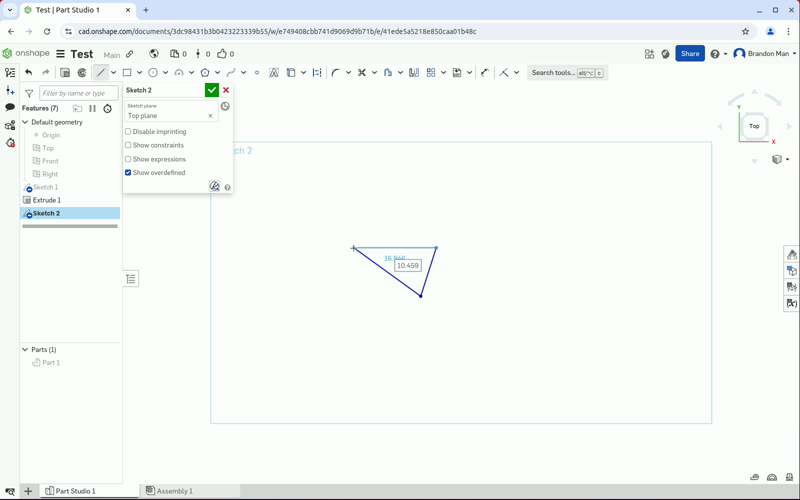
key(esc)
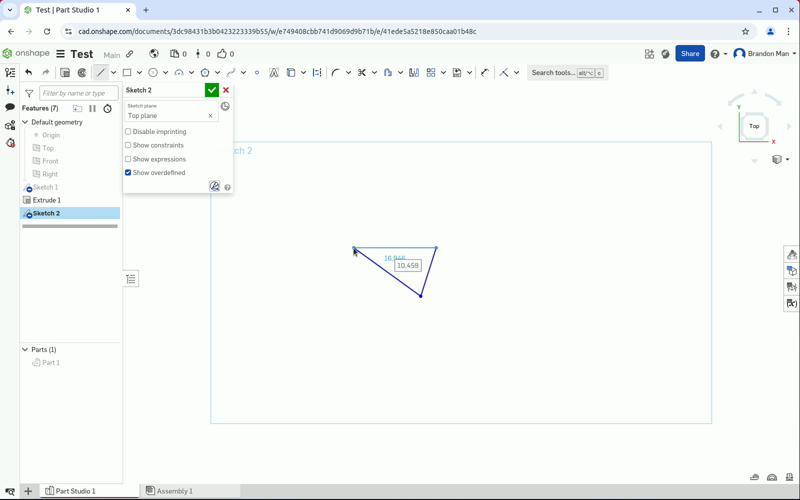
mouse_move(387, 264)
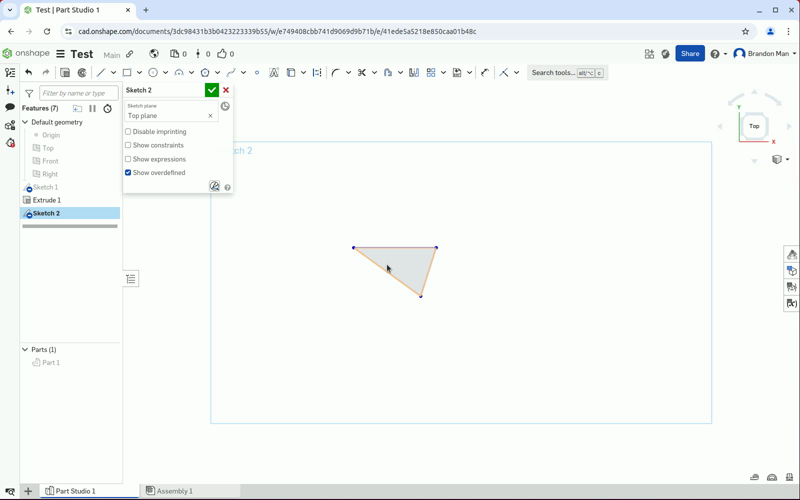
click(387, 264)
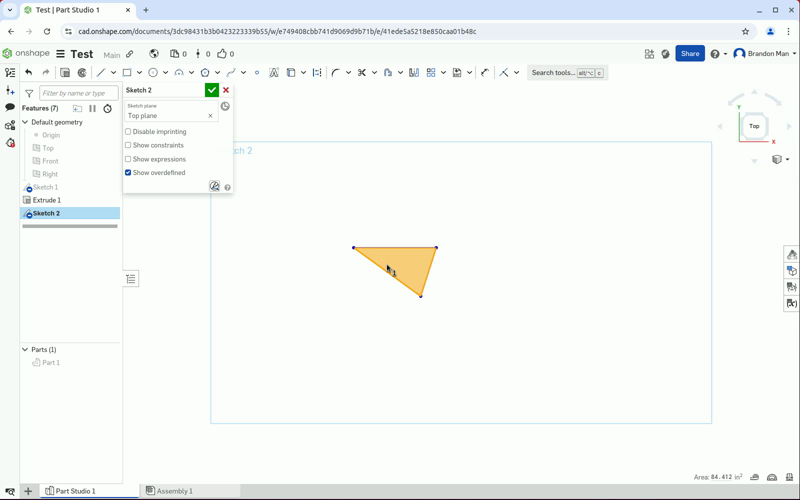
mouse_move(73, 352)
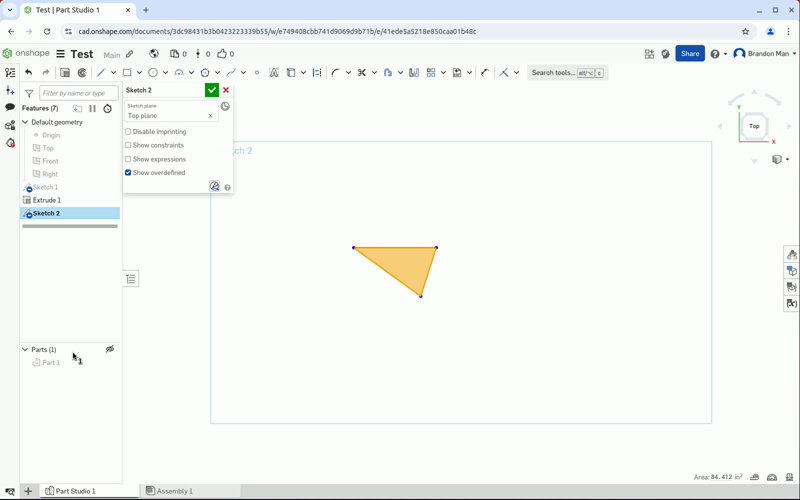
key(shift+y)
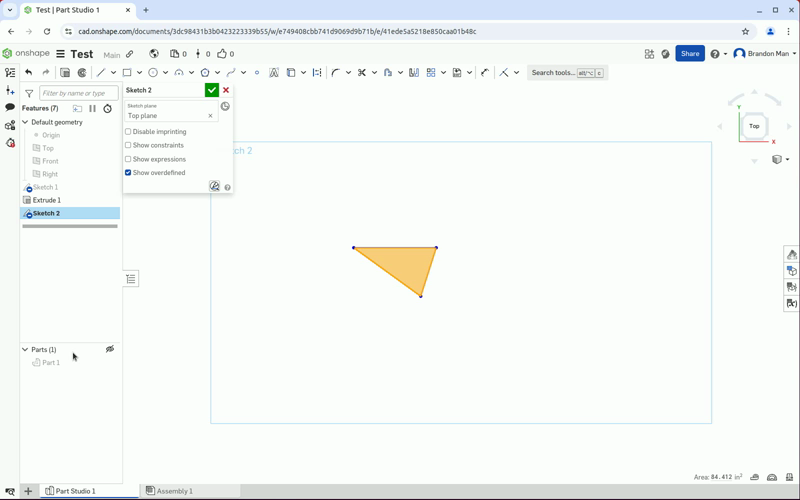
key(shift+e)
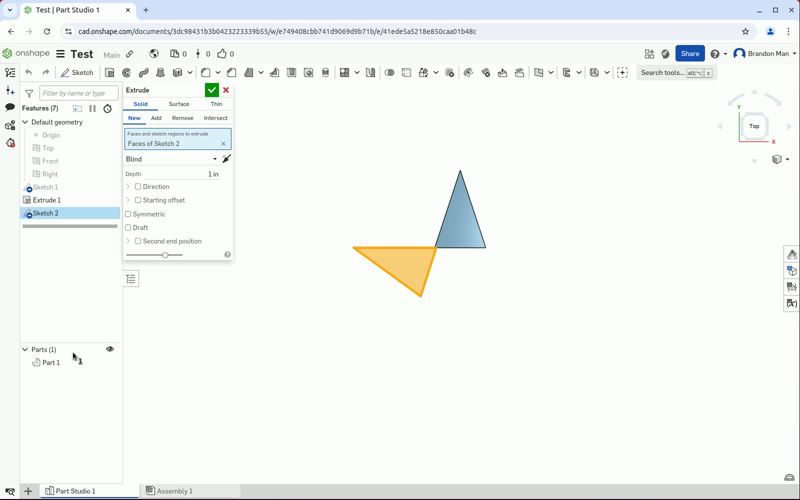
mouse_move(143, 106)
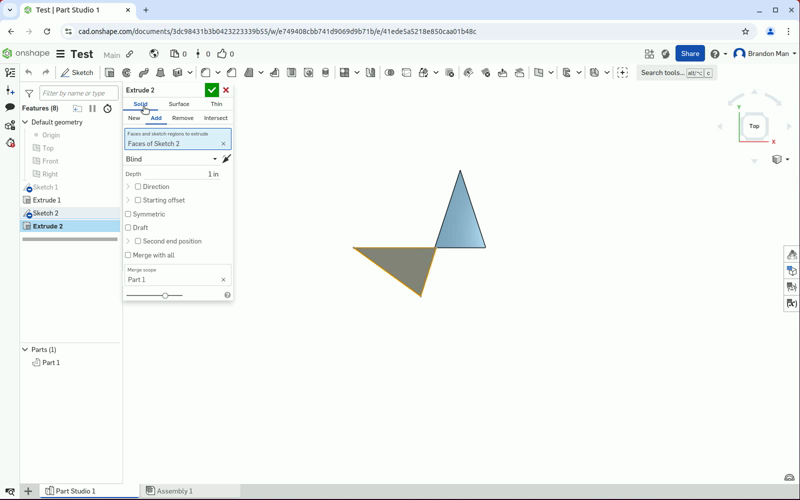
click(143, 106)
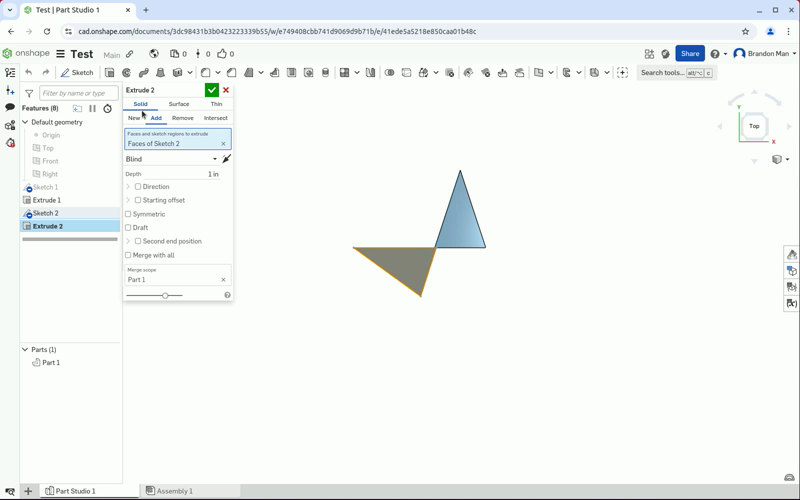
mouse_move(137, 120)
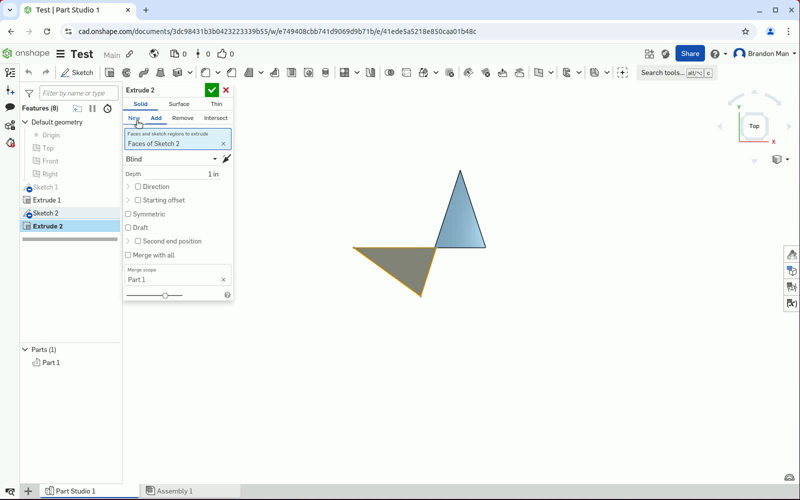
click(137, 120)
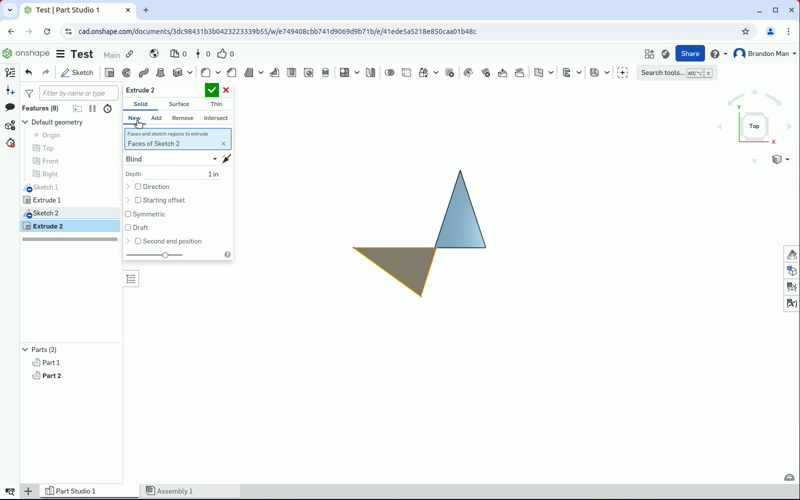
key(tab, 4)
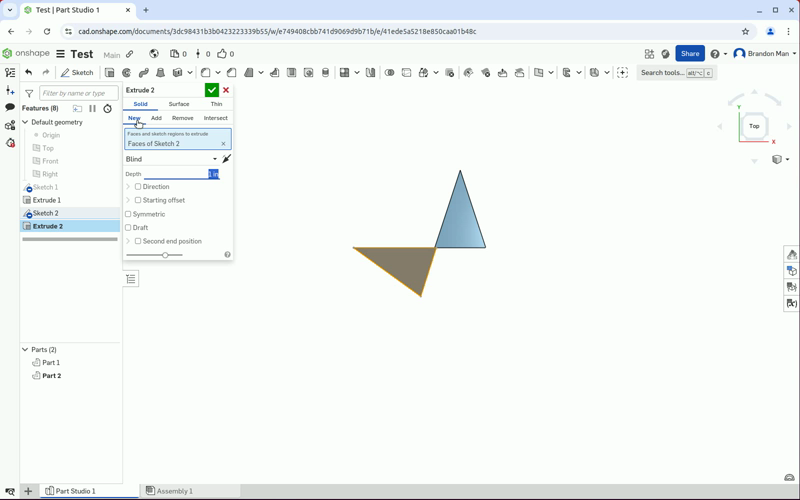
text(9.147)
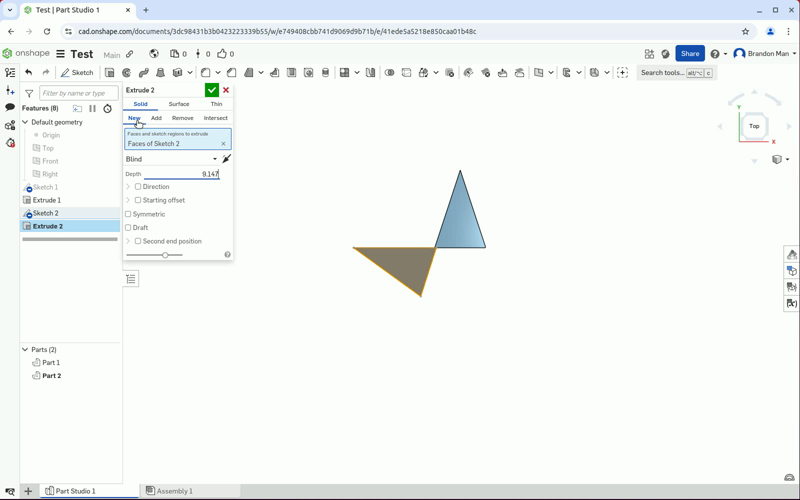
key(enter)
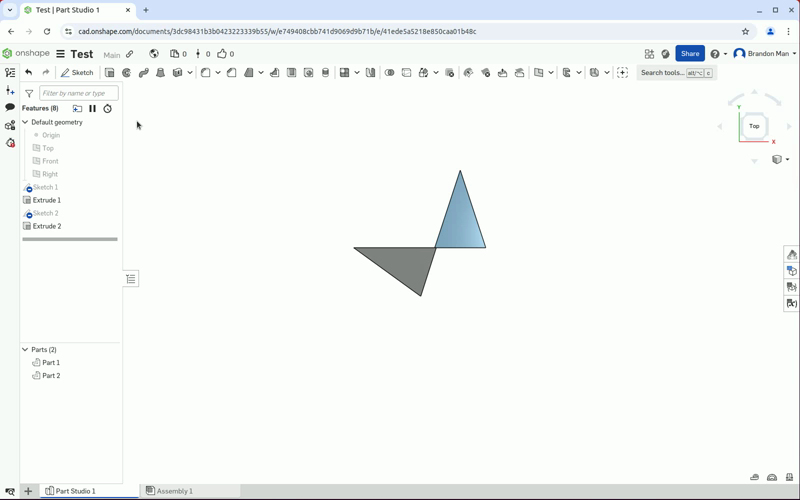
key(shift+h)
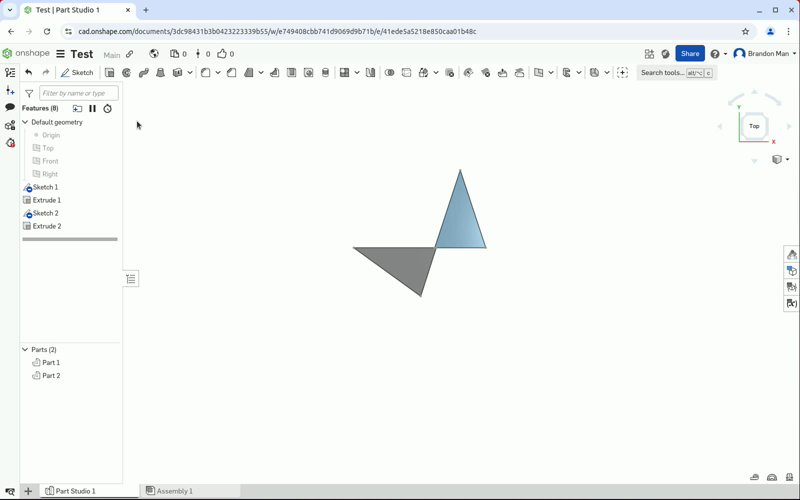
key(shift+h)
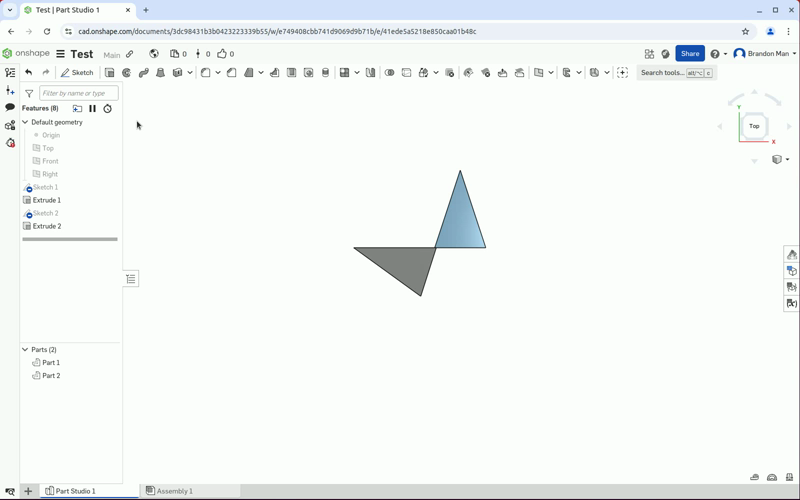
mouse_move(73, 189)
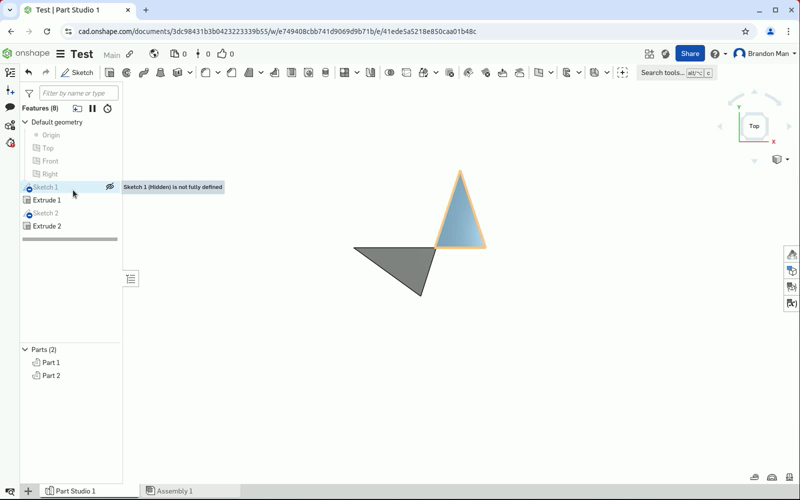
click(73, 189)
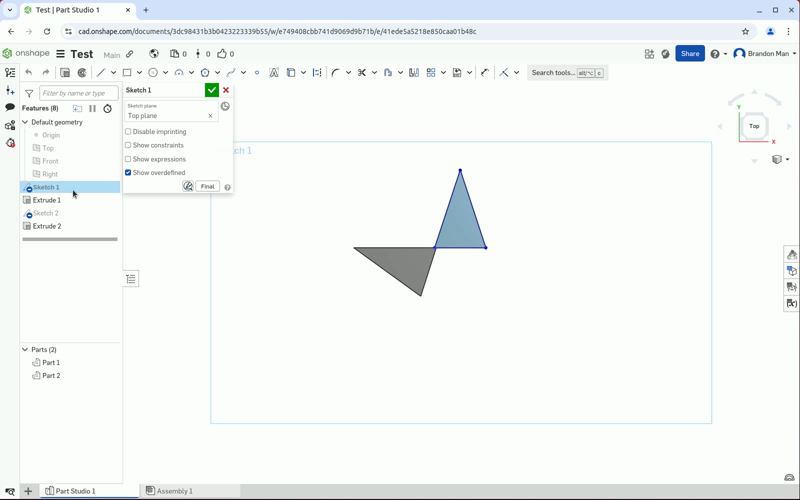
mouse_move(229, 92)
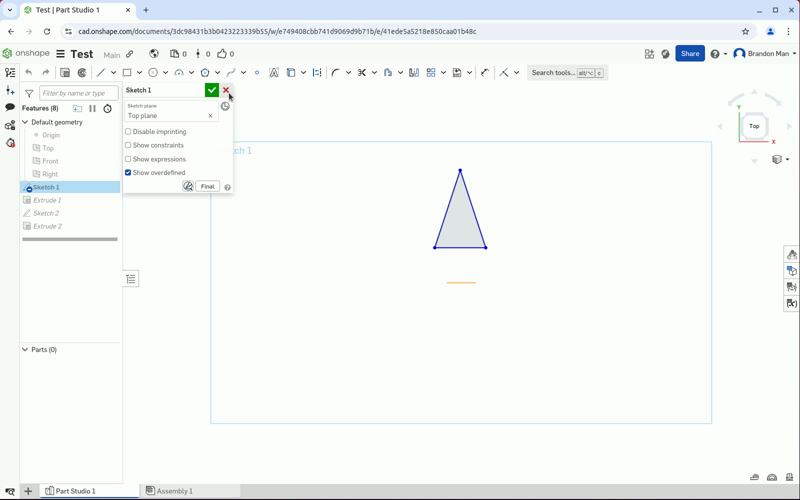
click(229, 92)
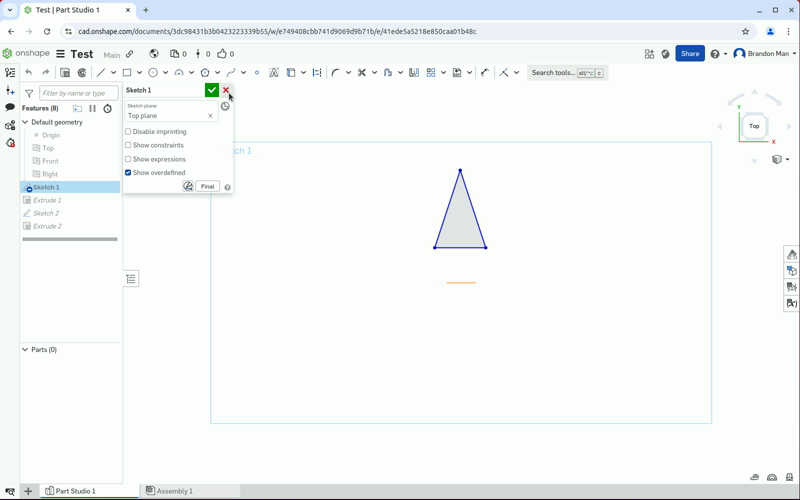
key(shift+s)
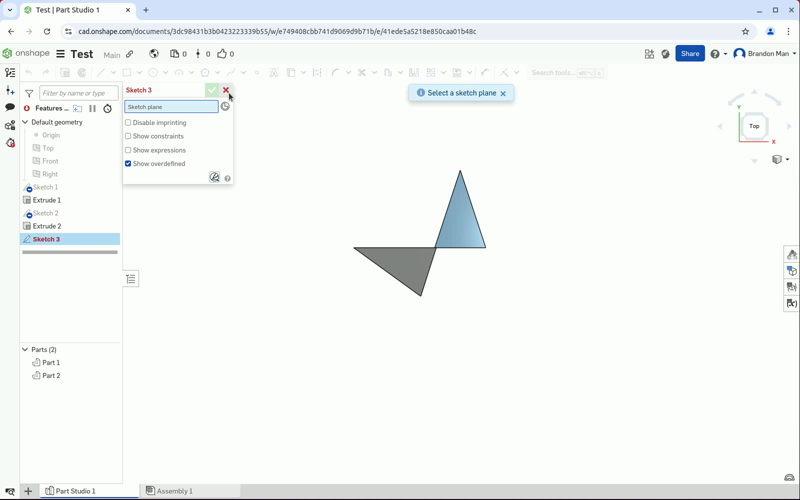
mouse_move(73, 150)
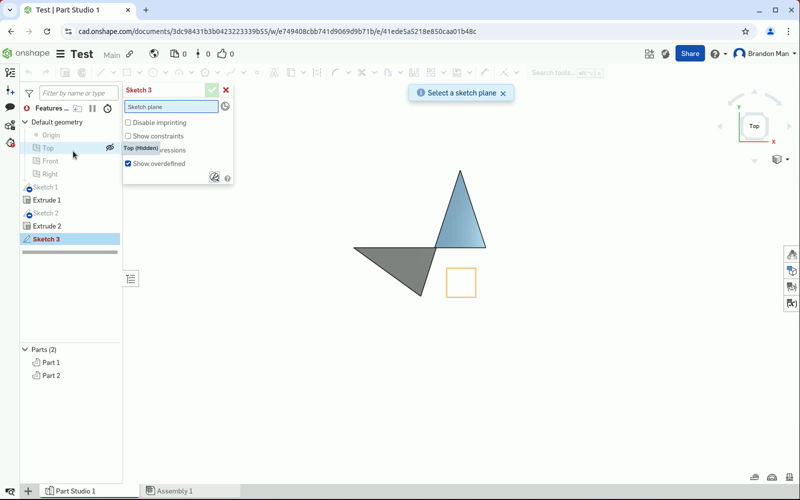
click(73, 150)
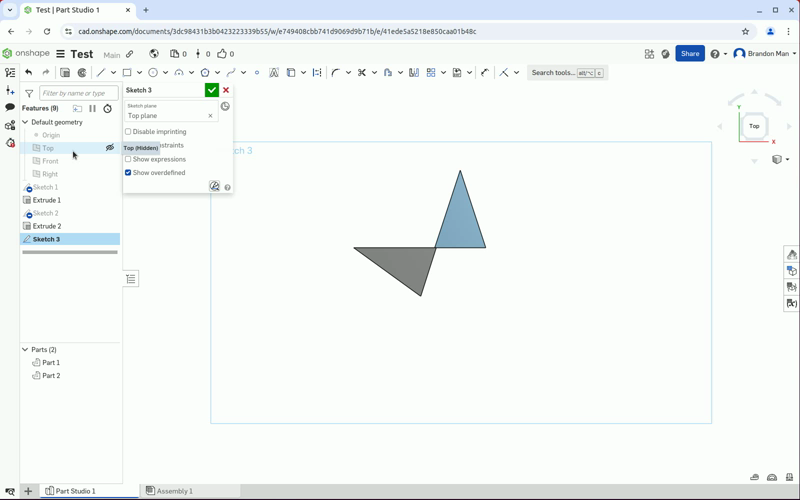
mouse_move(73, 352)
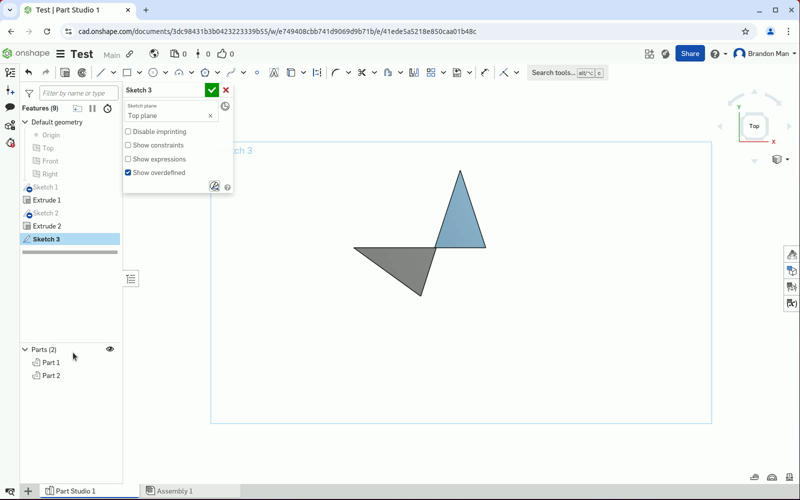
key(y)
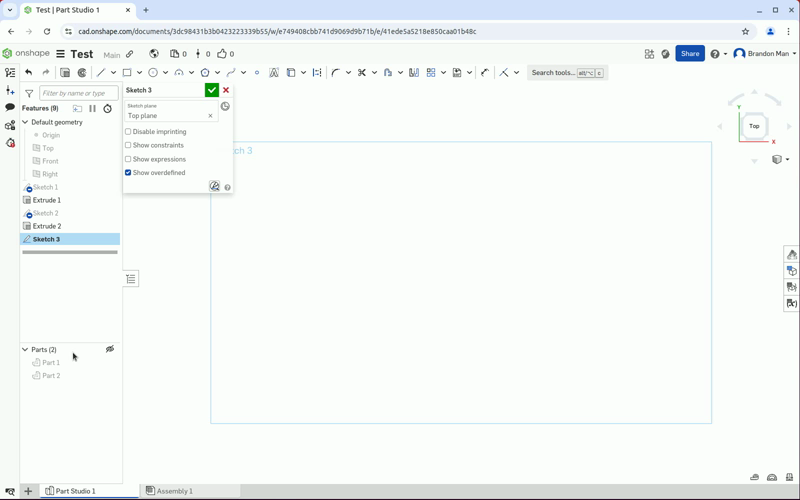
key(l)
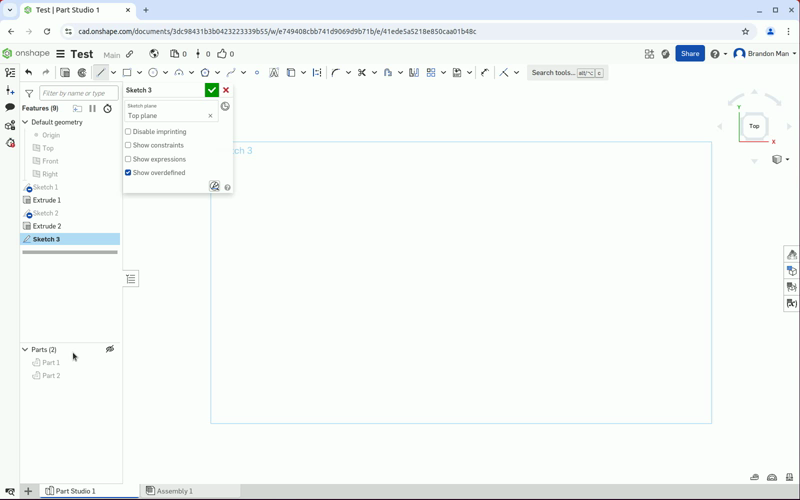
key_down(shift)
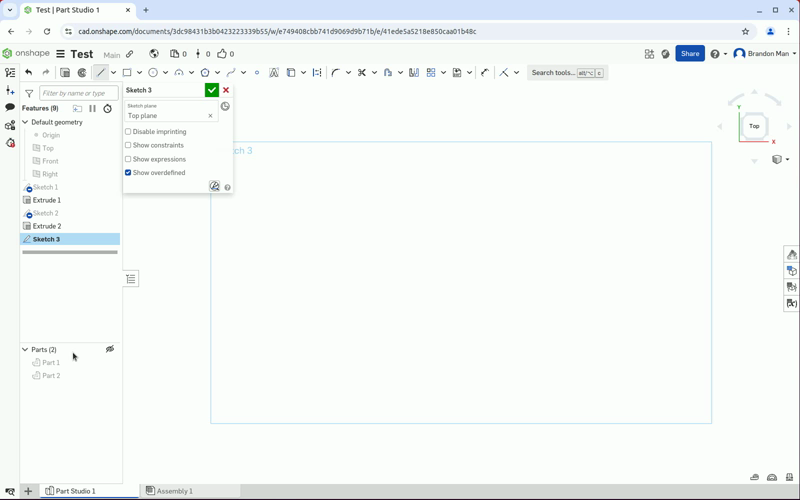
mouse_move(395, 374)
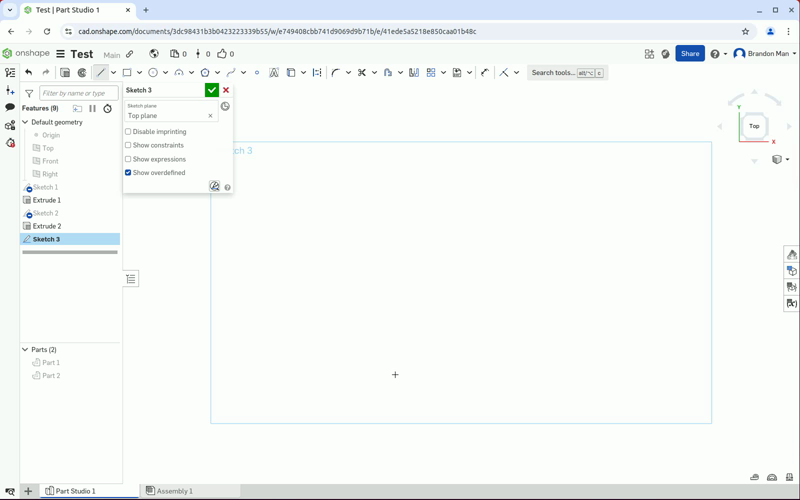
click(395, 374)
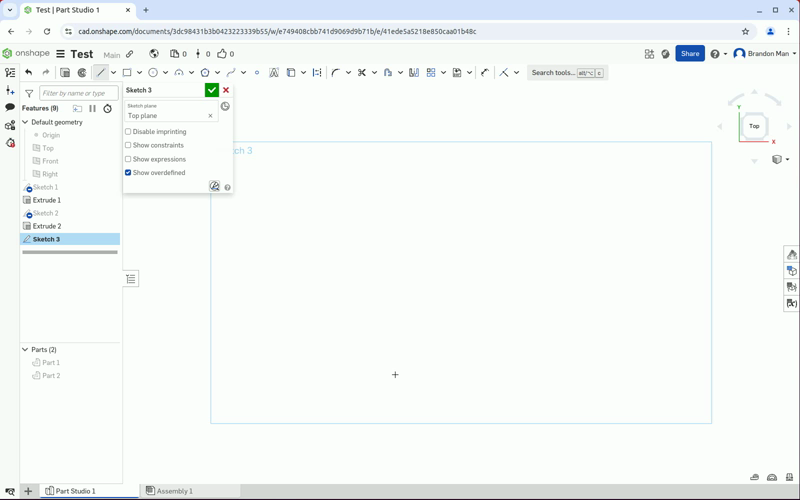
key_up(shift)
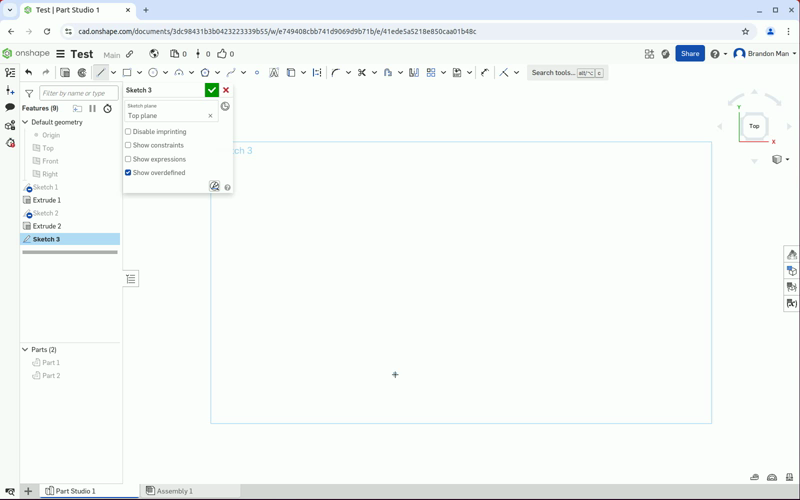
key_down(shift)
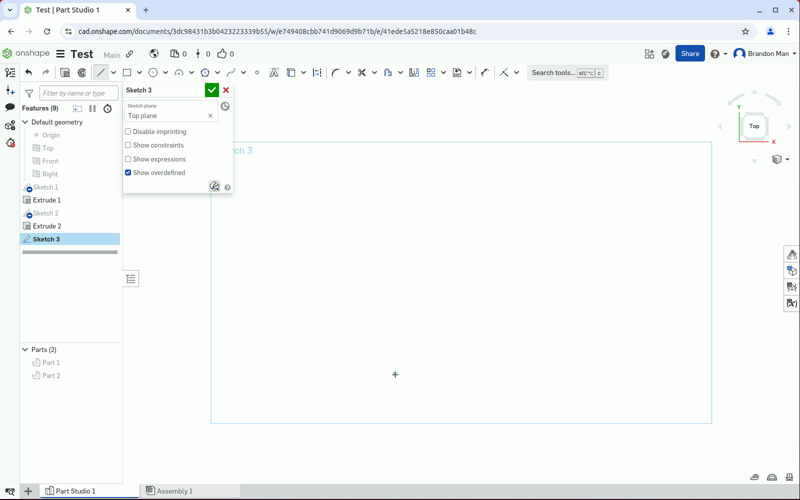
mouse_move(461, 326)
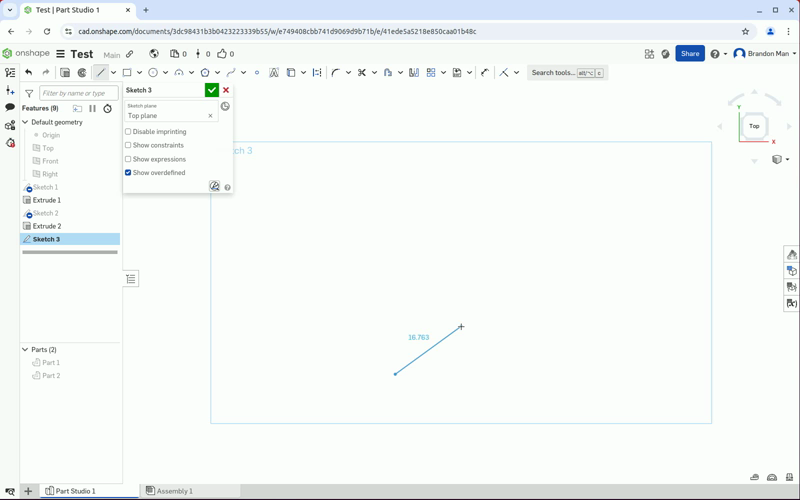
click(461, 326)
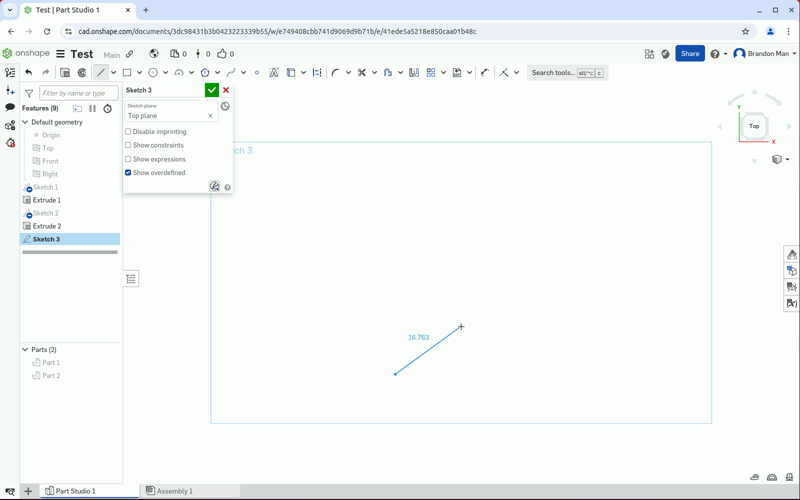
key_up(shift)
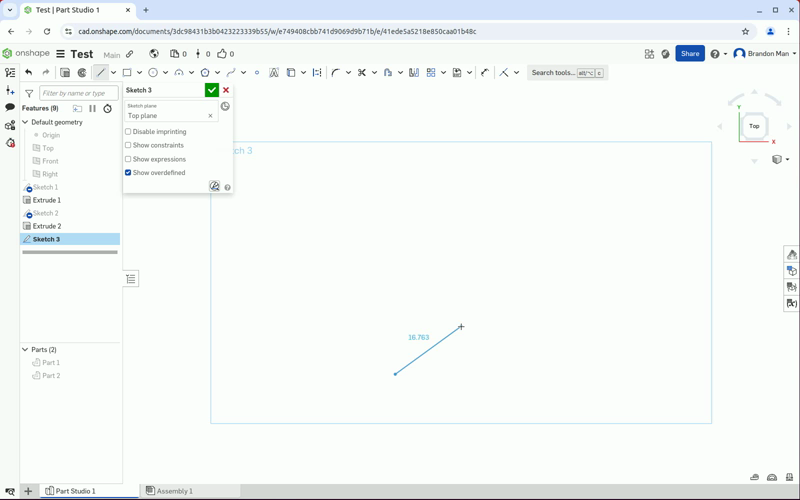
key_down(shift)
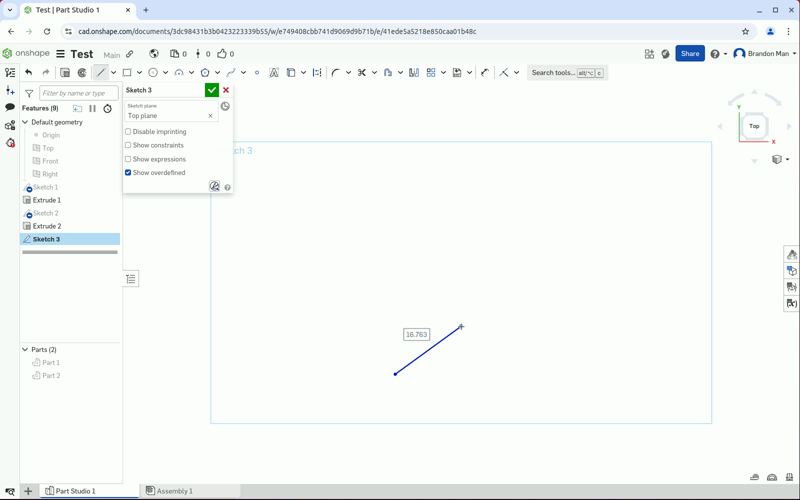
mouse_move(491, 326)
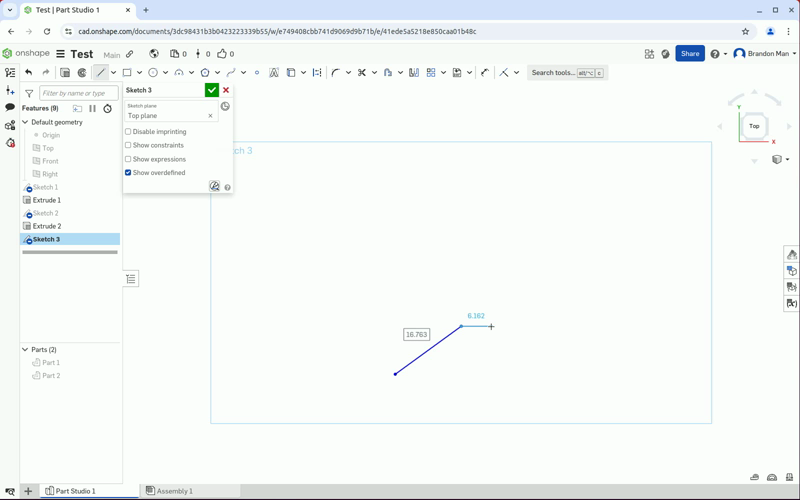
mouse_move(420, 296)
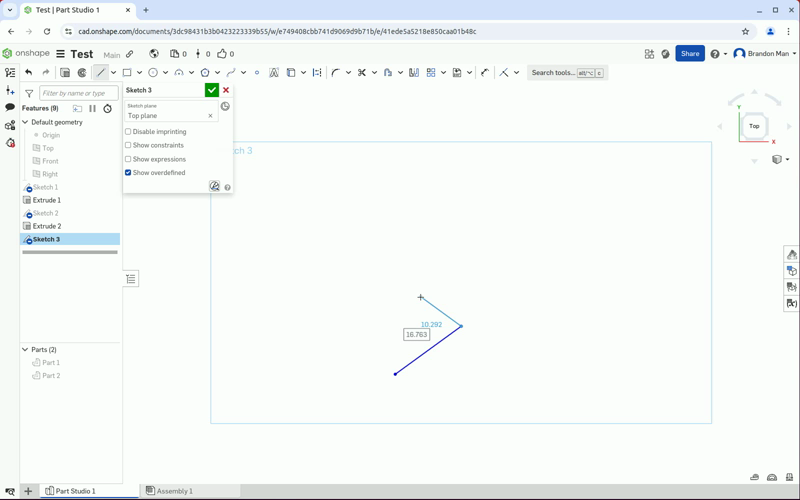
click(420, 296)
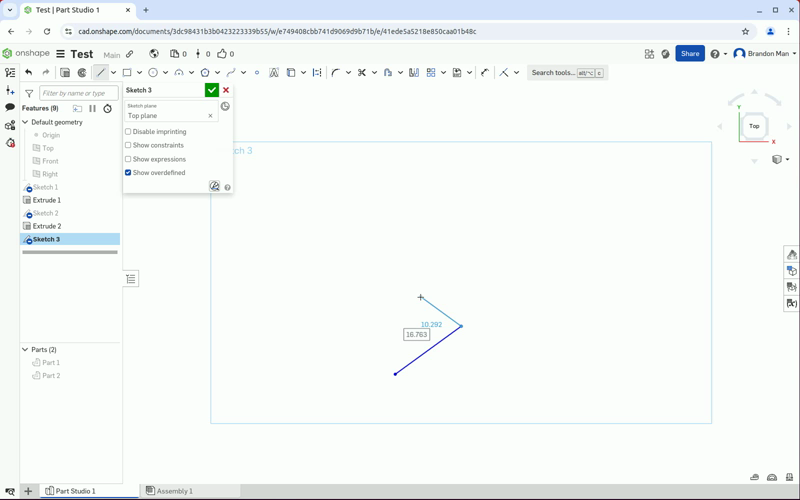
key_up(shift)
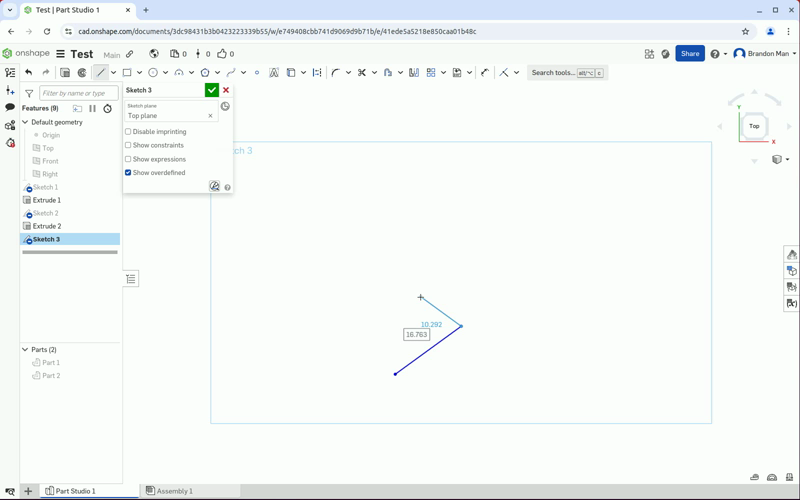
key_down(shift)
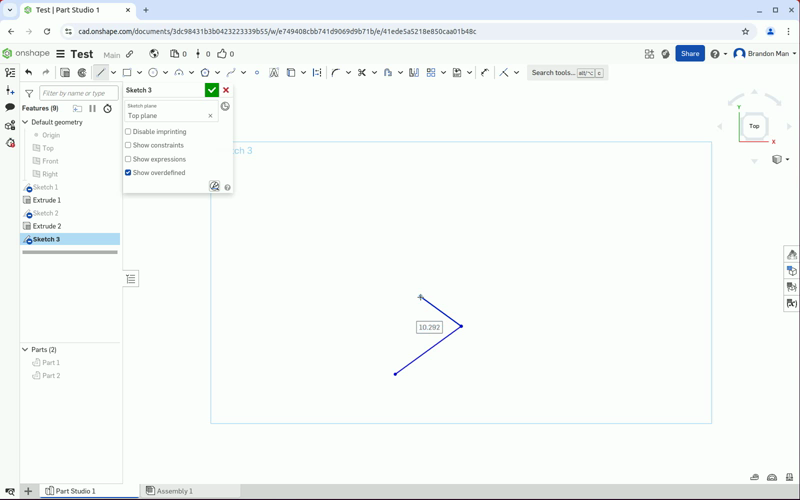
mouse_move(395, 374)
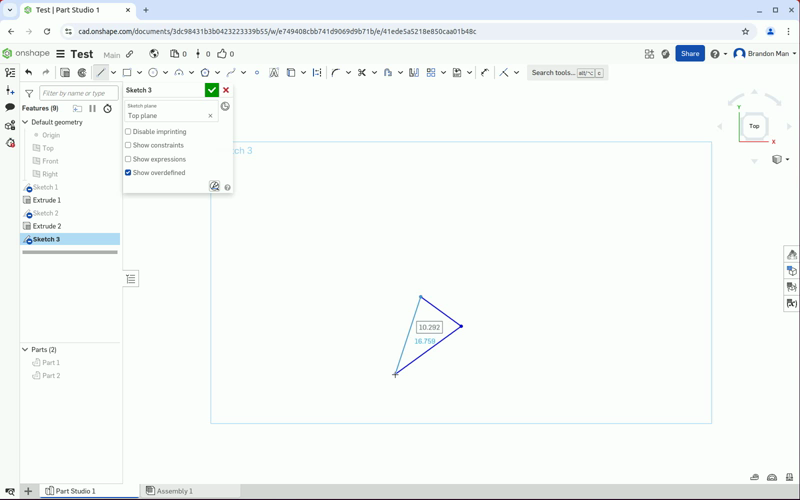
key_up(shift)
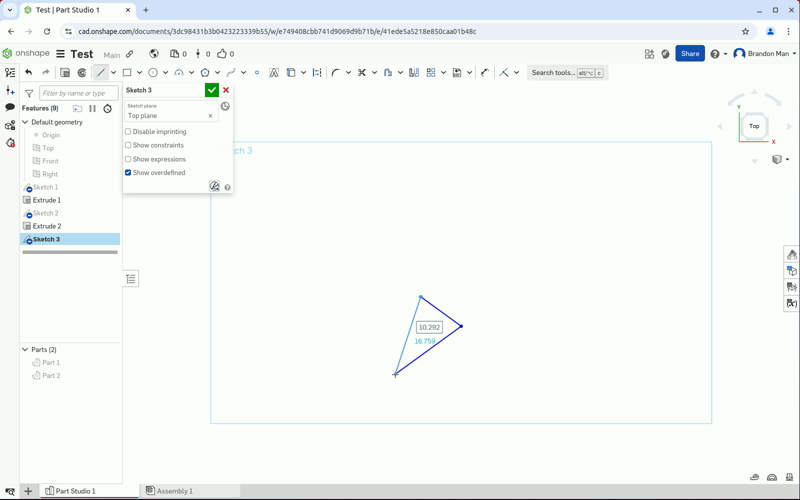
click(395, 374)
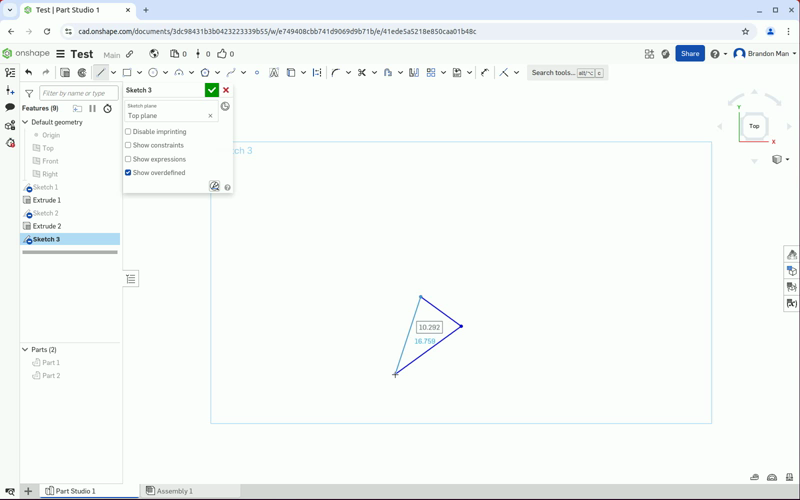
key(esc)
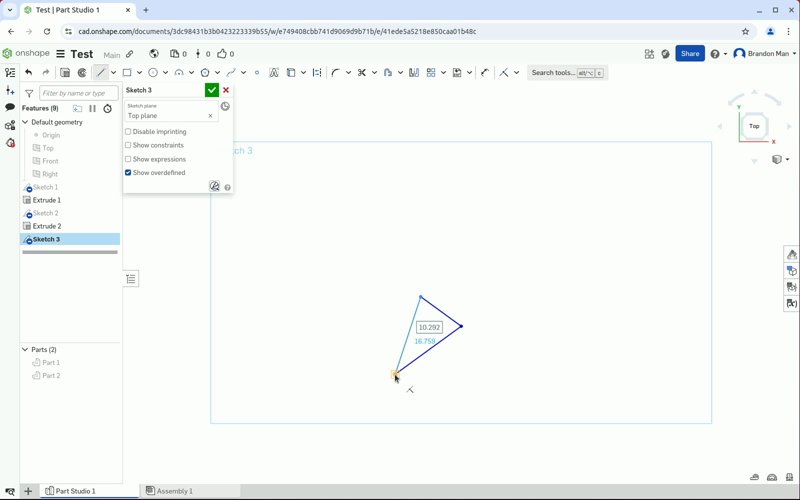
mouse_move(424, 338)
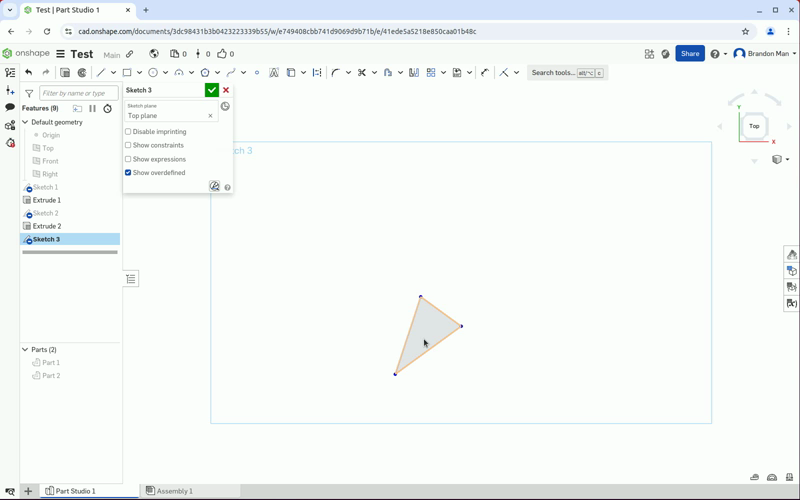
click(424, 338)
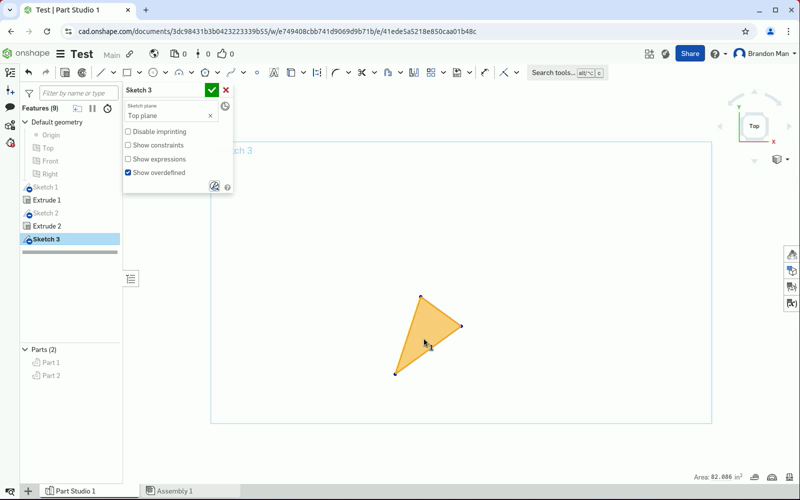
mouse_move(73, 352)
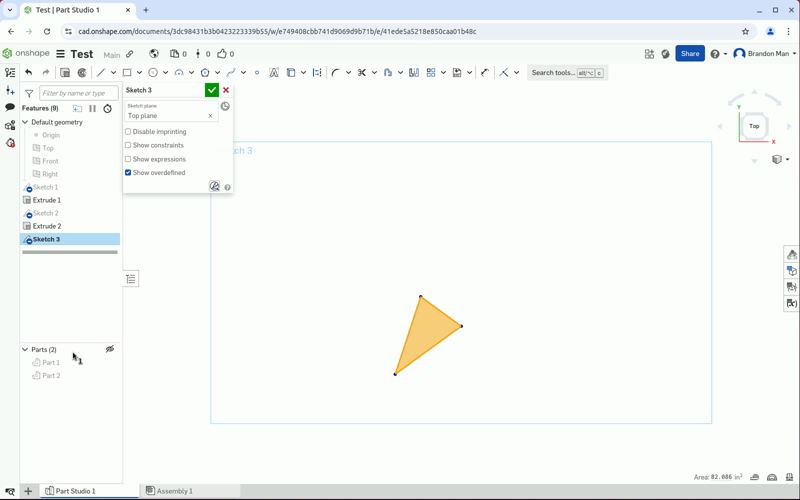
key(shift+y)
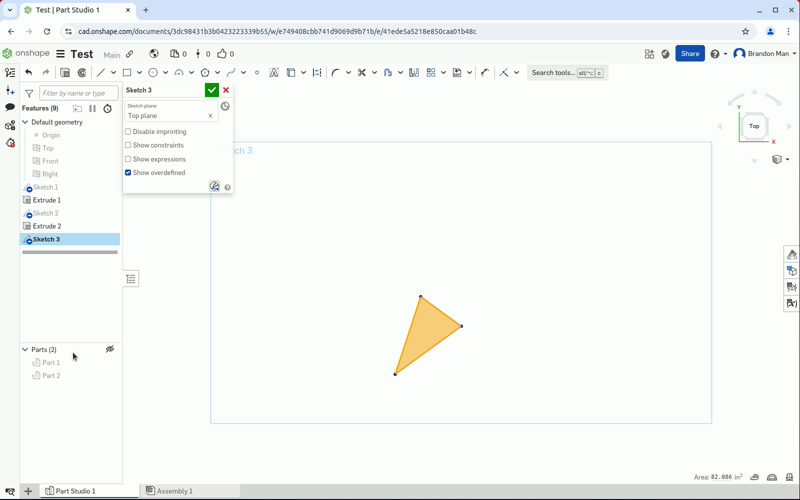
key(shift+e)
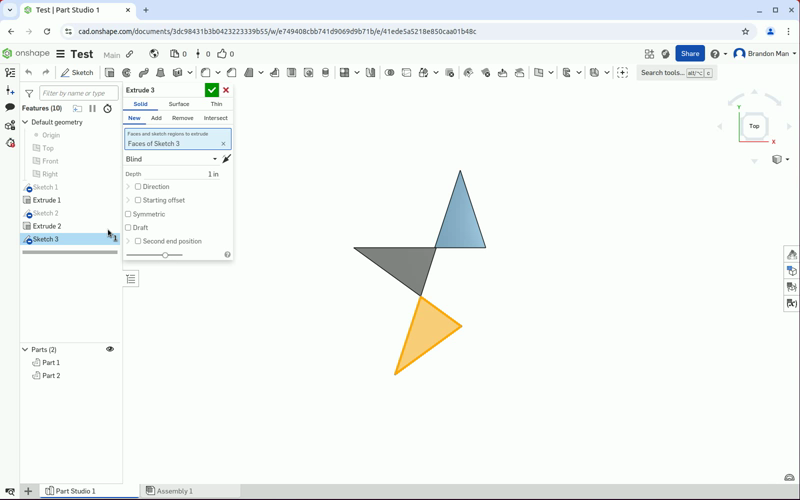
mouse_move(143, 106)
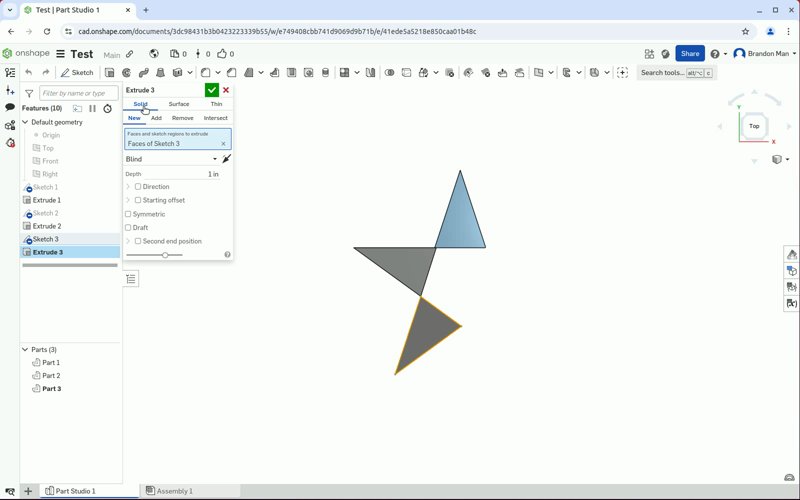
click(143, 106)
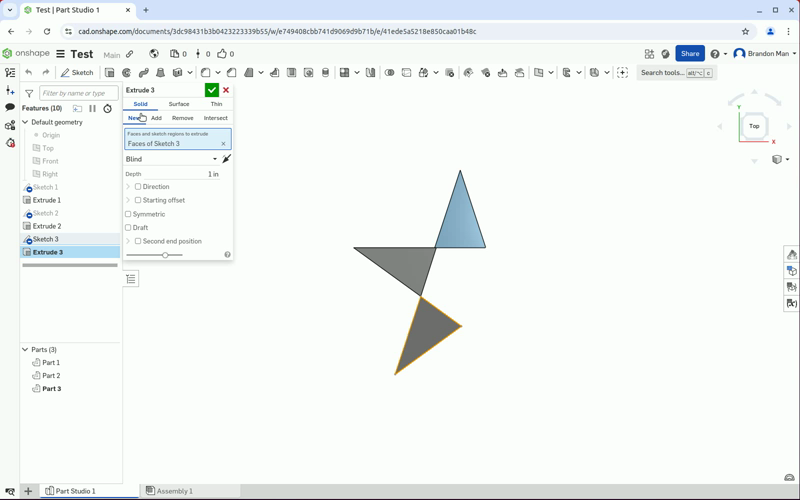
mouse_move(137, 120)
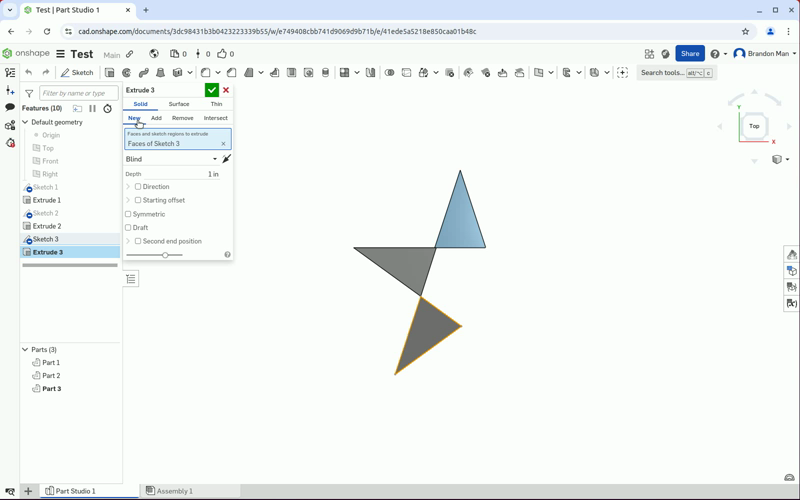
click(137, 120)
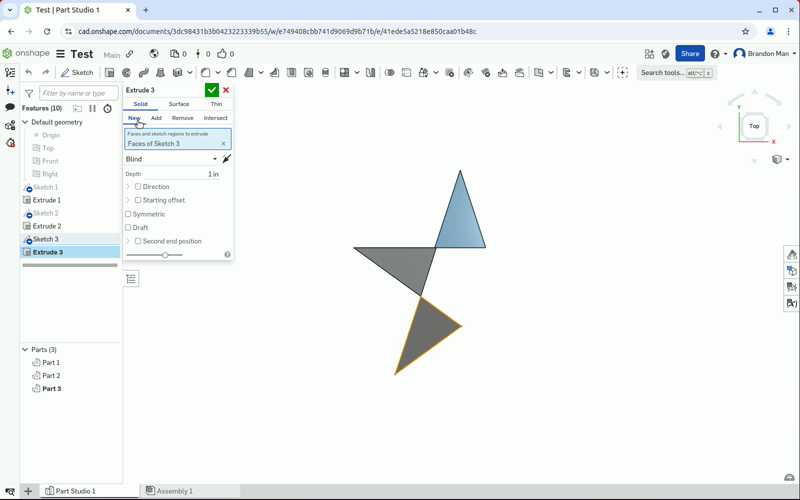
key(tab, 4)
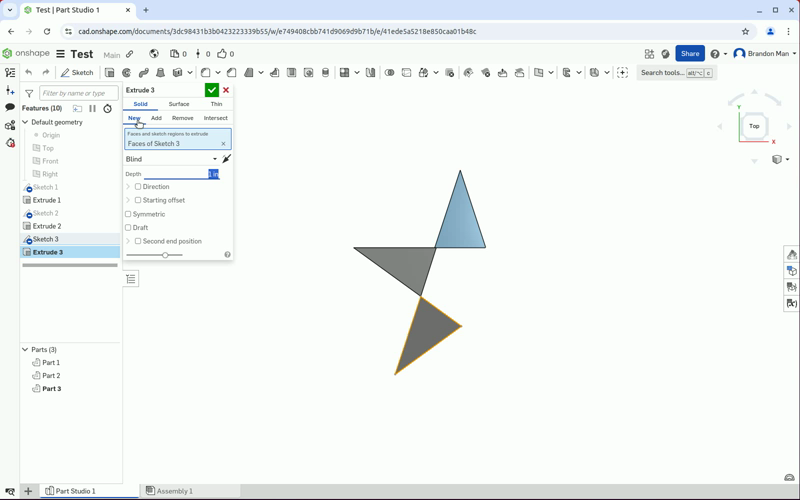
text(9.147)
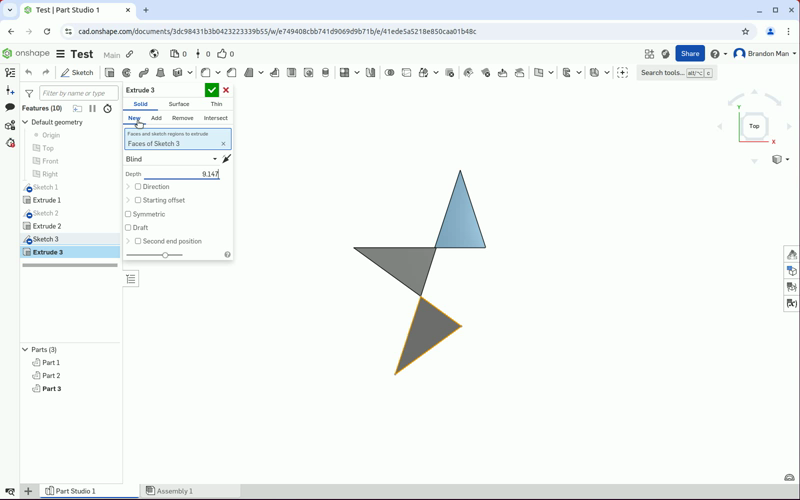
key(enter)
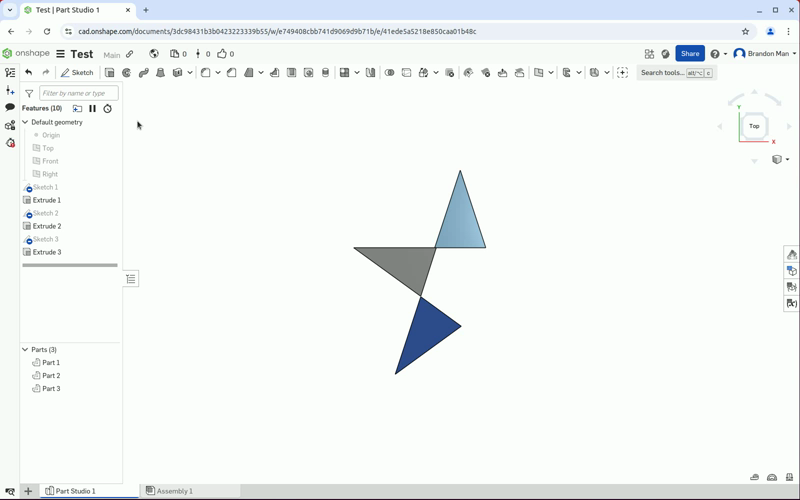
key(shift+h)
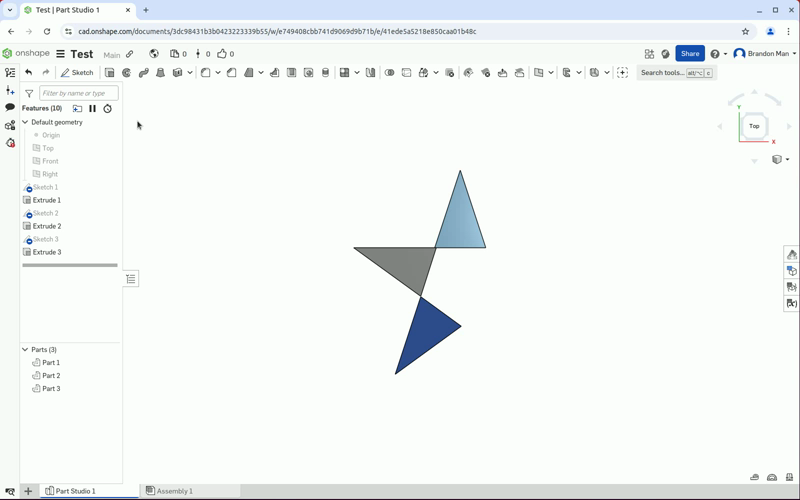
key(shift+h)
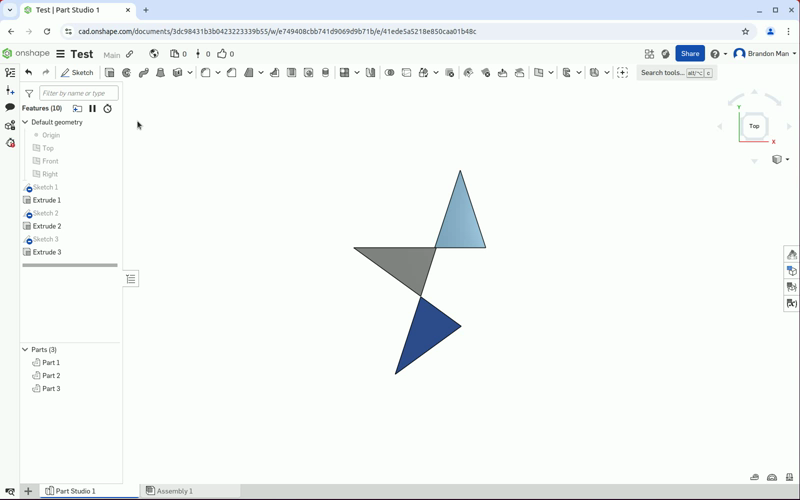
mouse_move(73, 189)
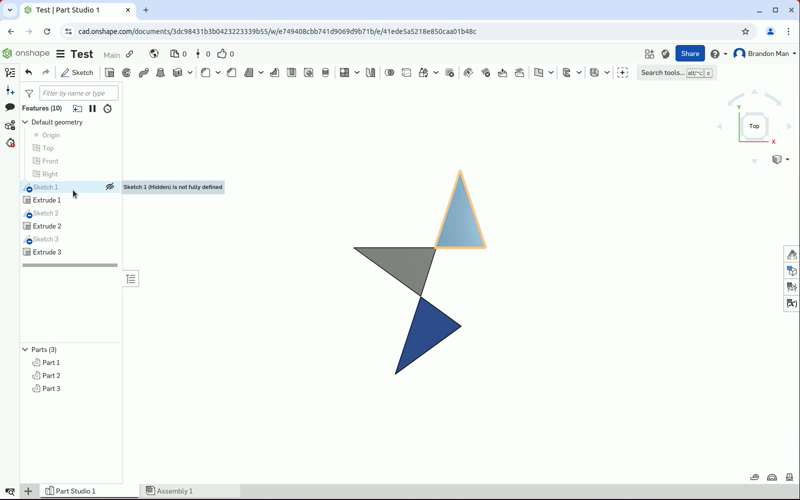
click(73, 189)
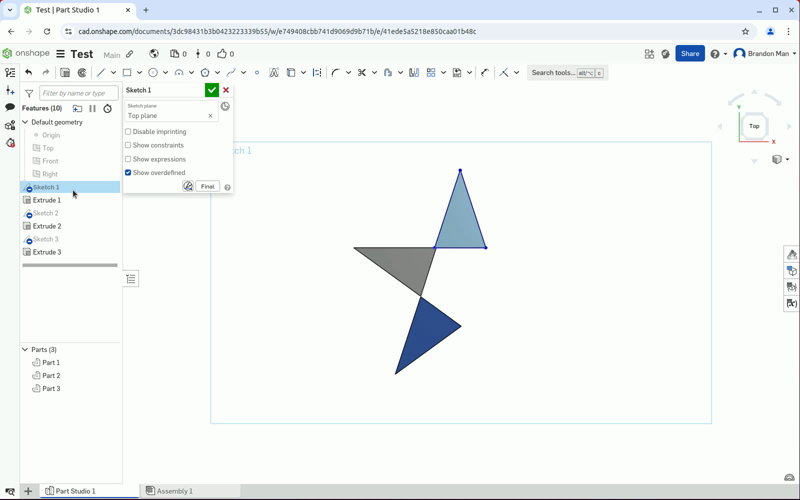
mouse_move(229, 92)
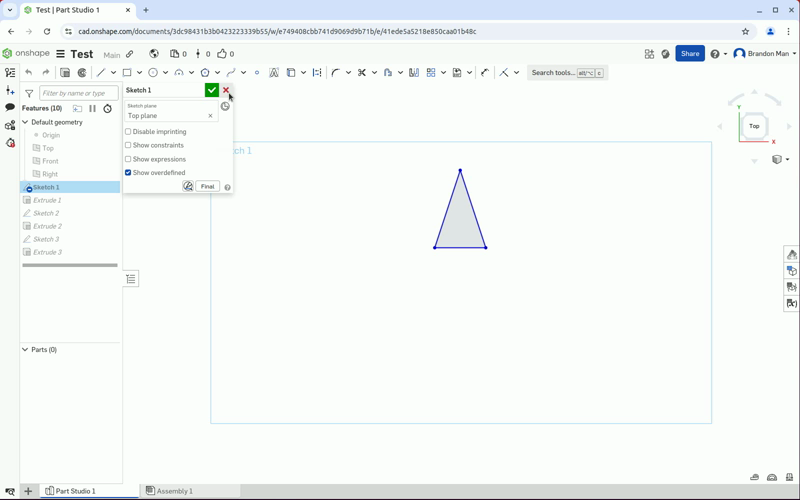
click(229, 92)
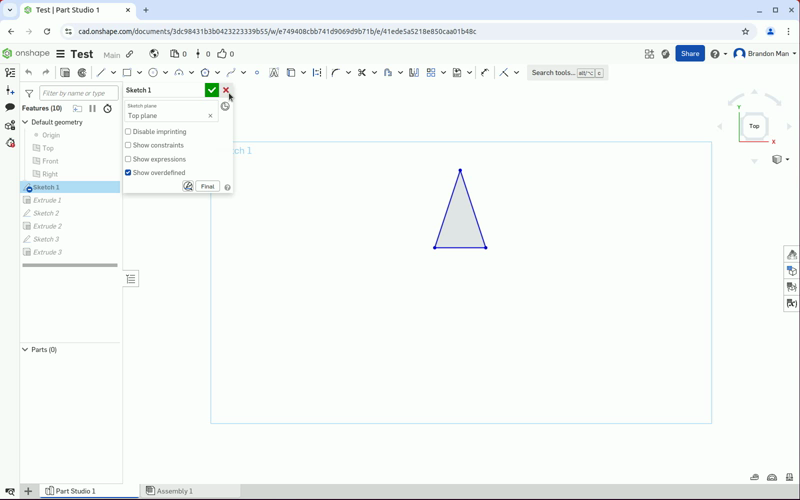
key(shift+s)
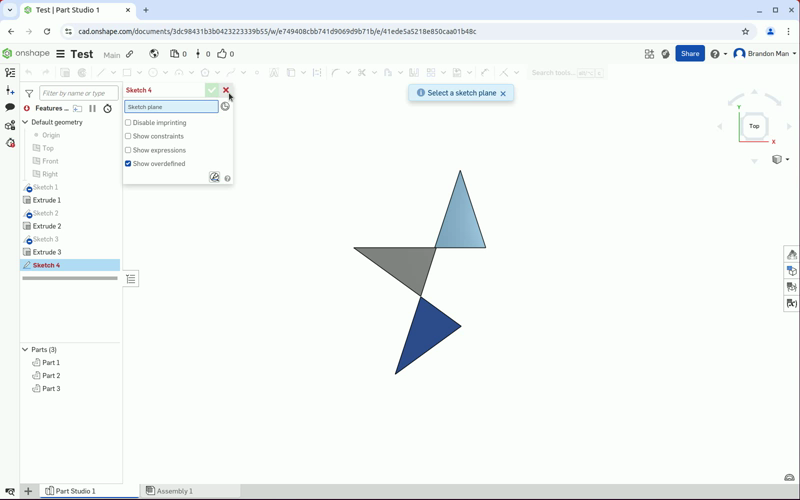
mouse_move(73, 150)
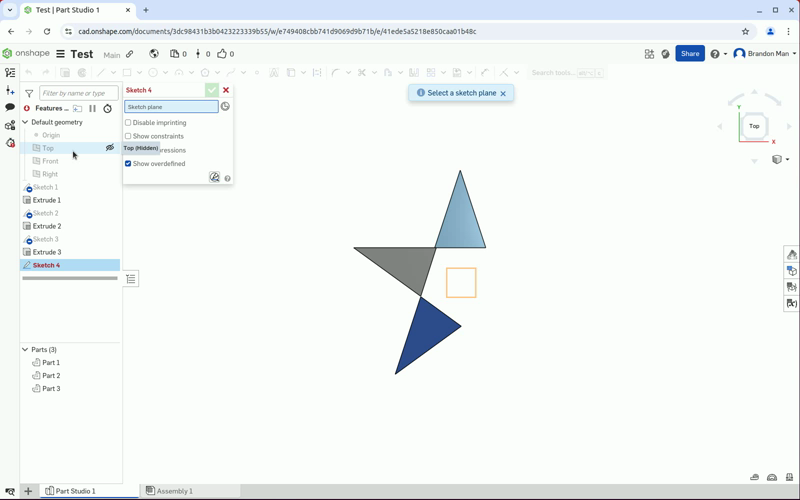
click(73, 150)
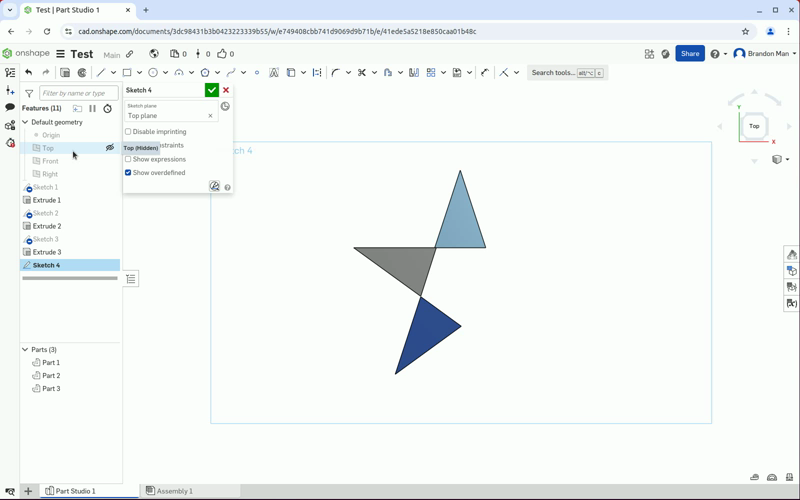
mouse_move(73, 352)
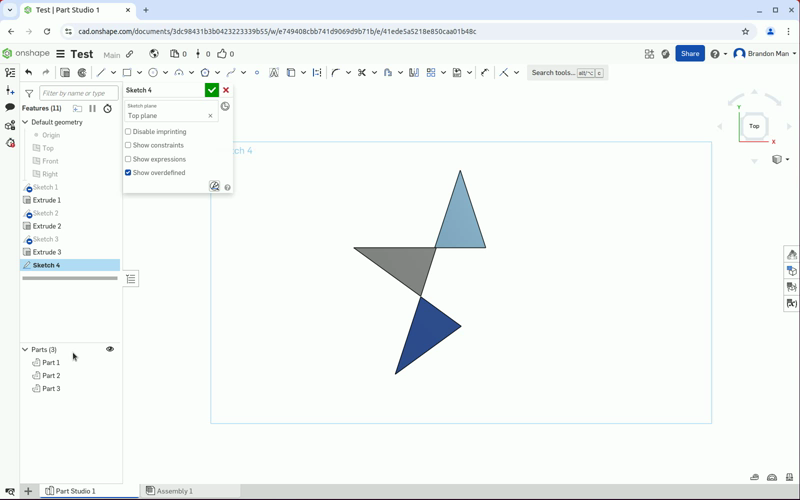
key(y)
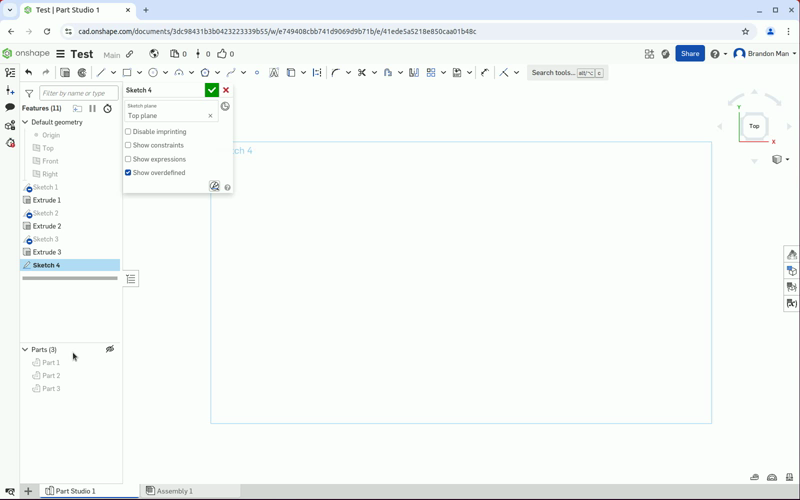
key(l)
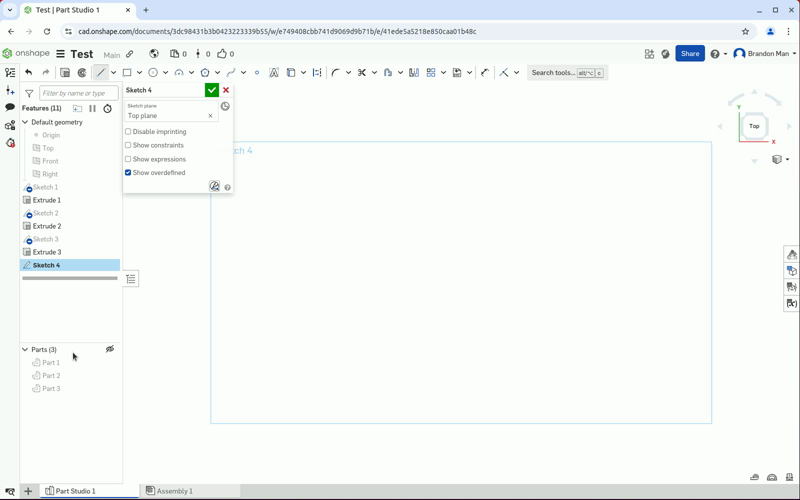
key_down(shift)
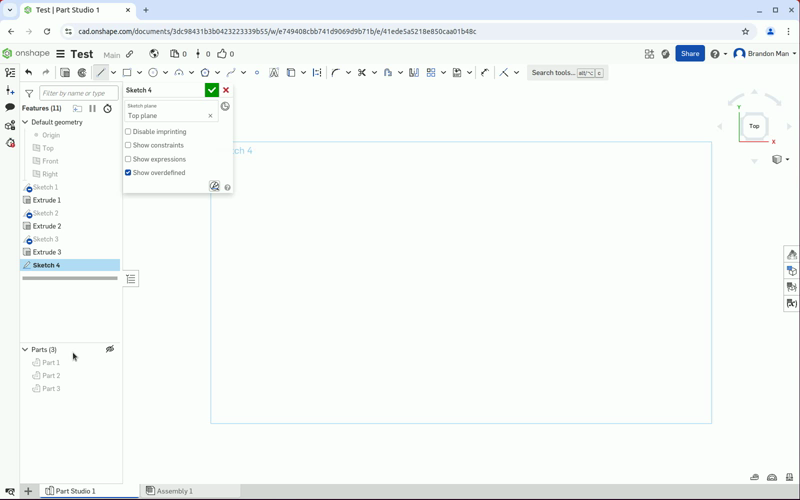
mouse_move(486, 247)
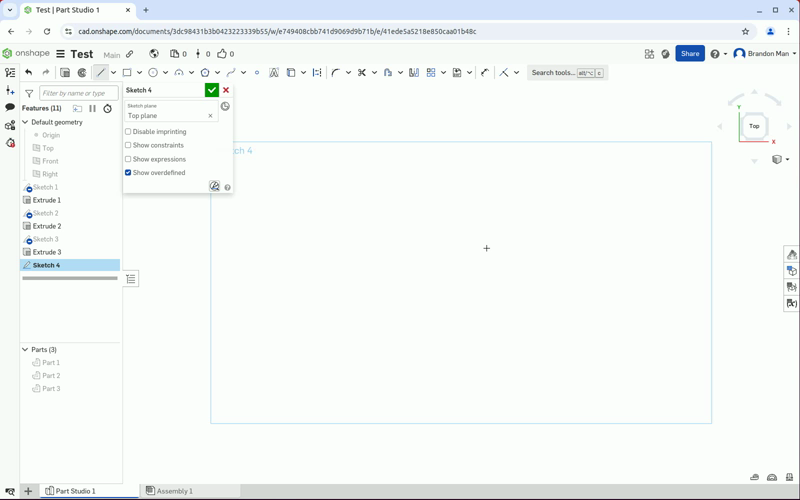
click(486, 247)
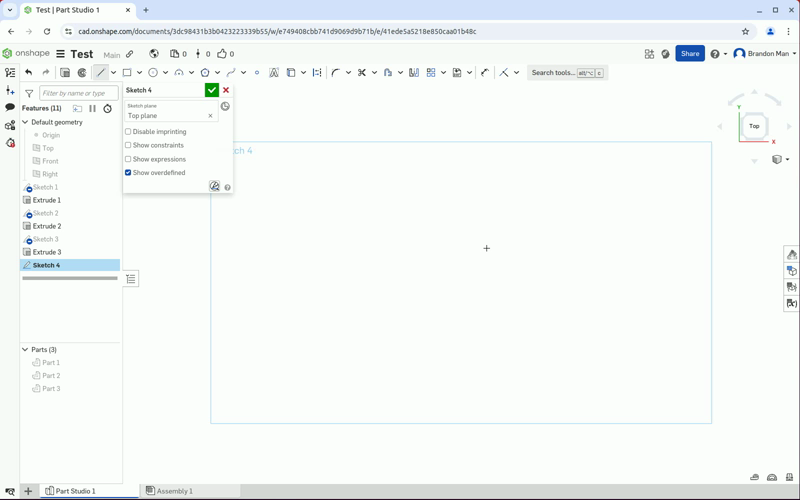
key_up(shift)
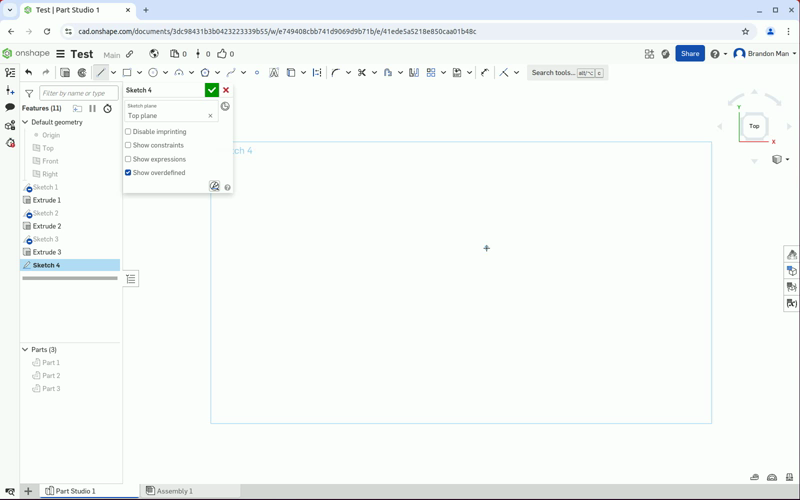
key_down(shift)
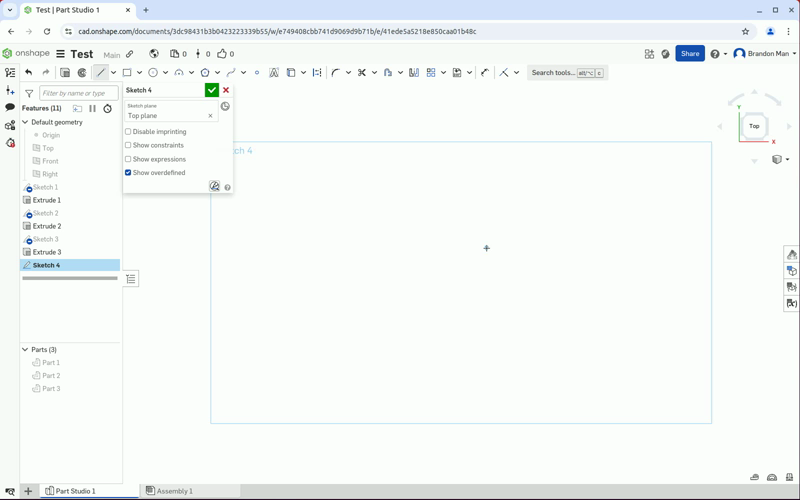
mouse_move(516, 247)
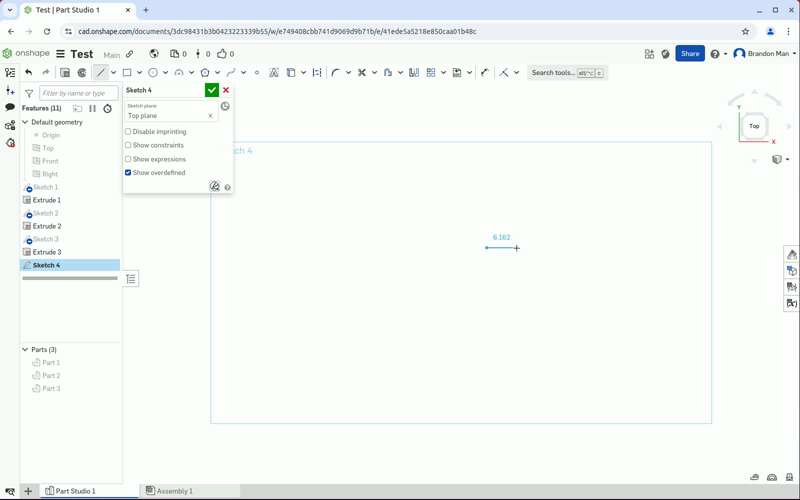
mouse_move(502, 296)
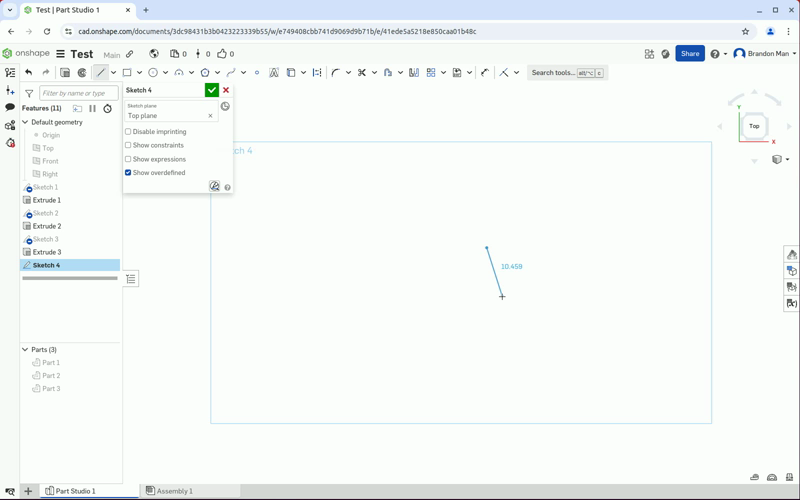
click(502, 296)
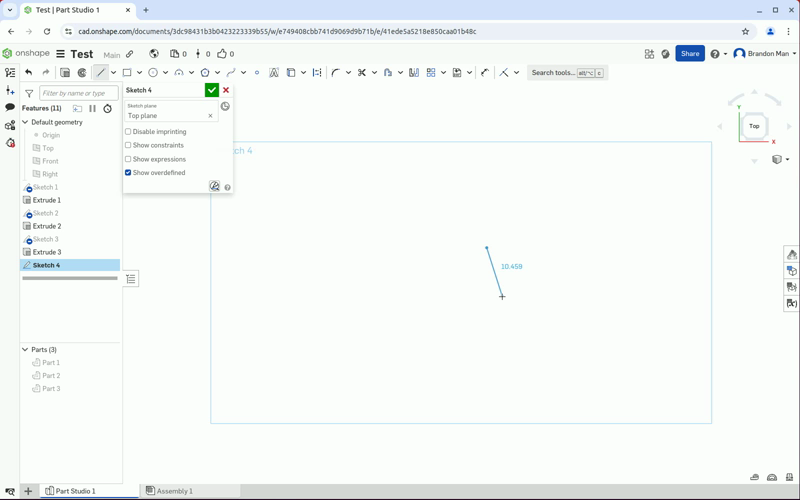
key_up(shift)
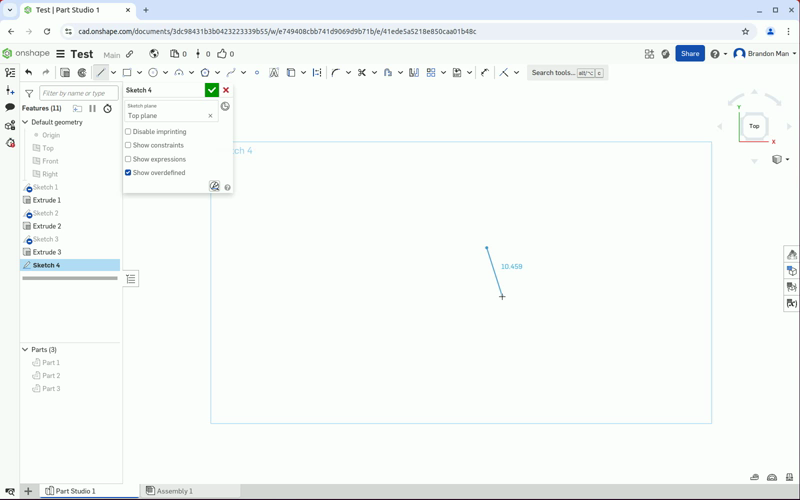
key_down(shift)
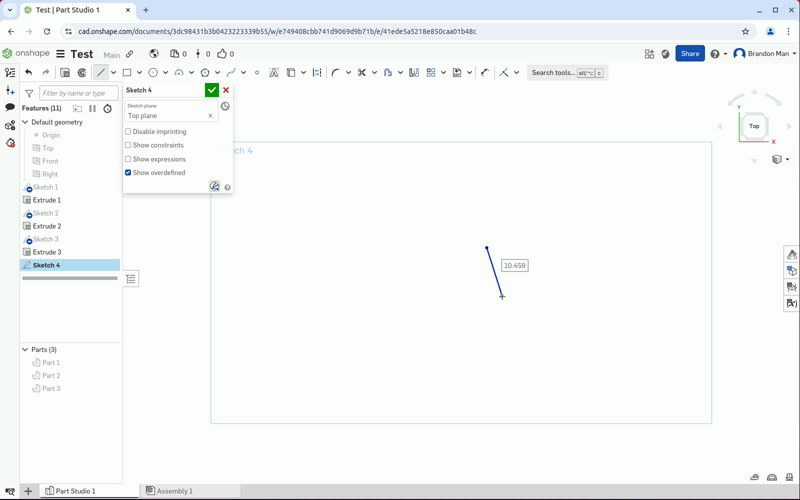
mouse_move(568, 247)
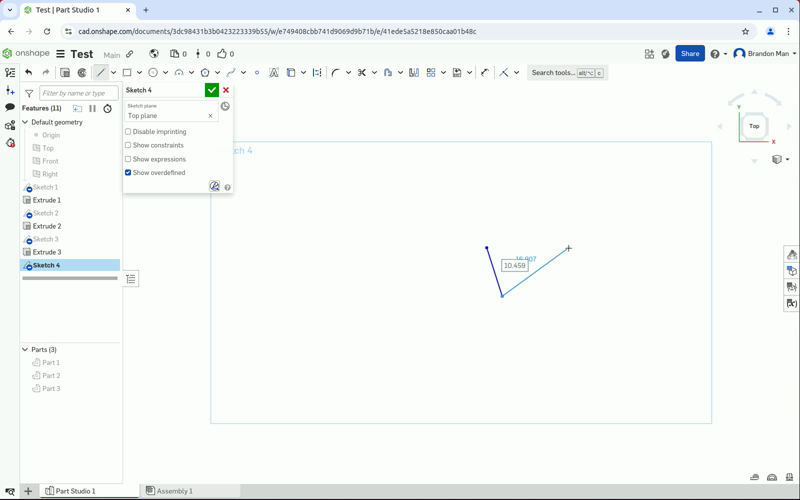
click(568, 247)
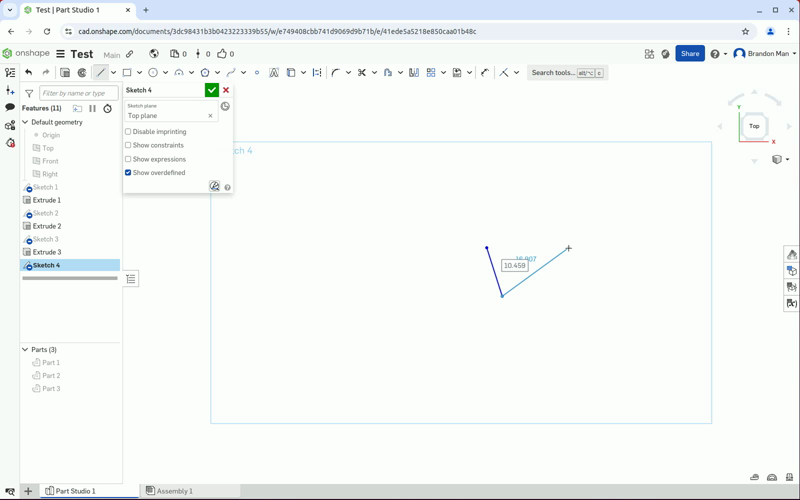
key_up(shift)
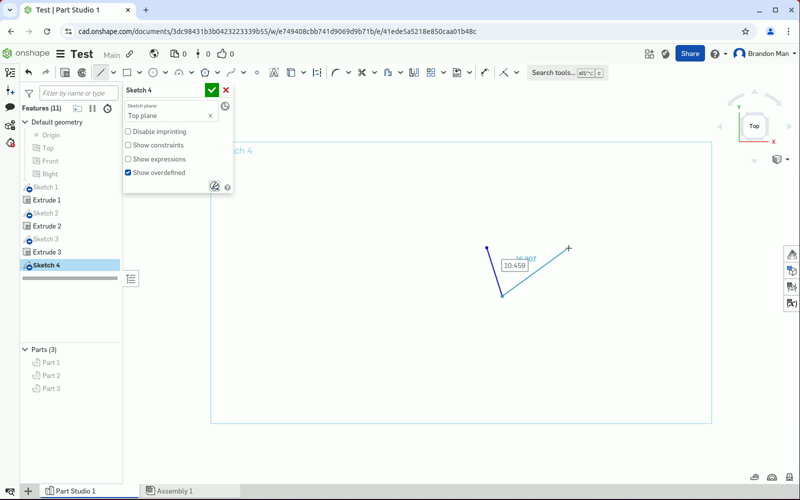
key_down(shift)
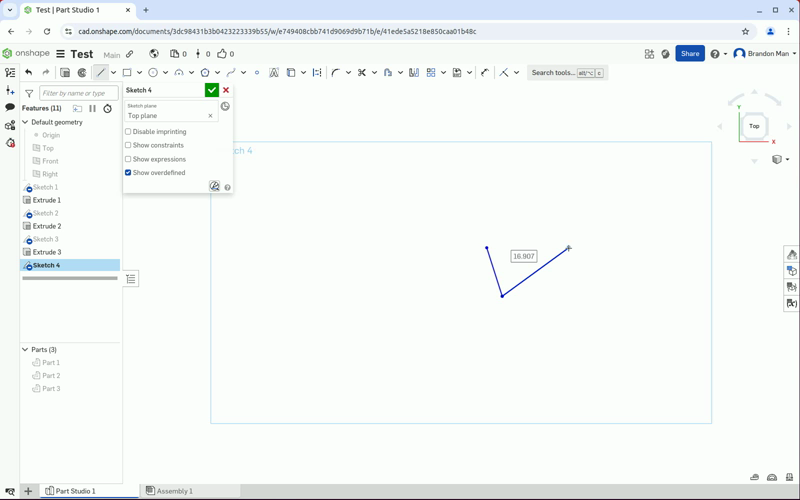
mouse_move(486, 247)
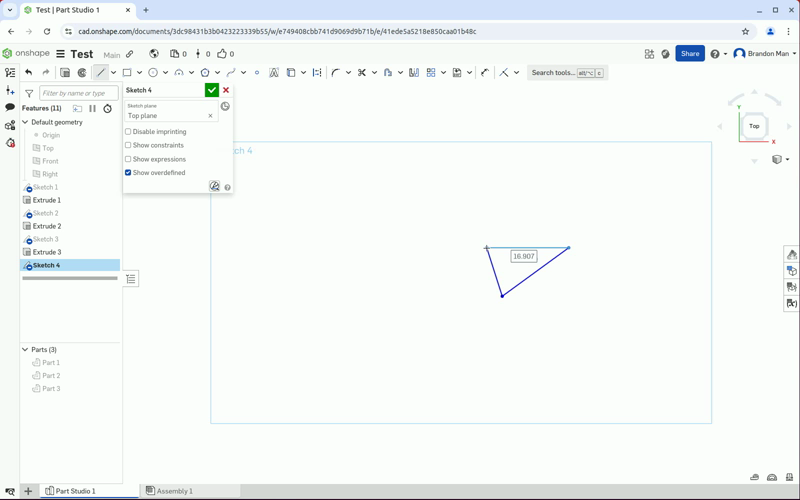
key_up(shift)
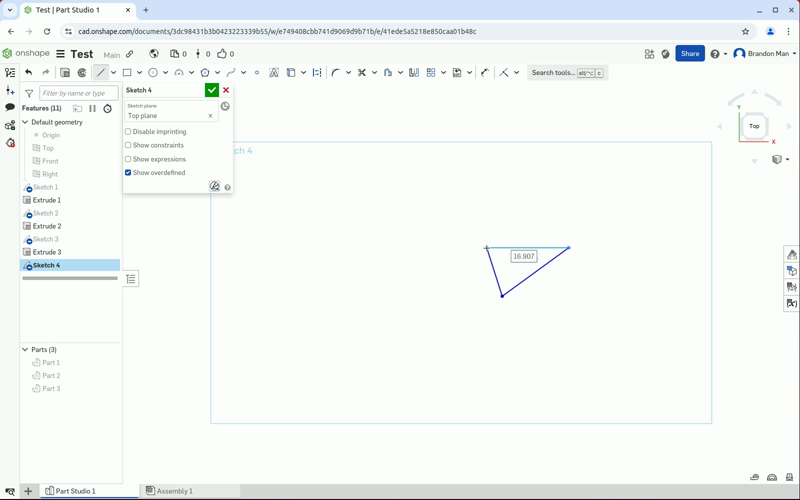
click(486, 247)
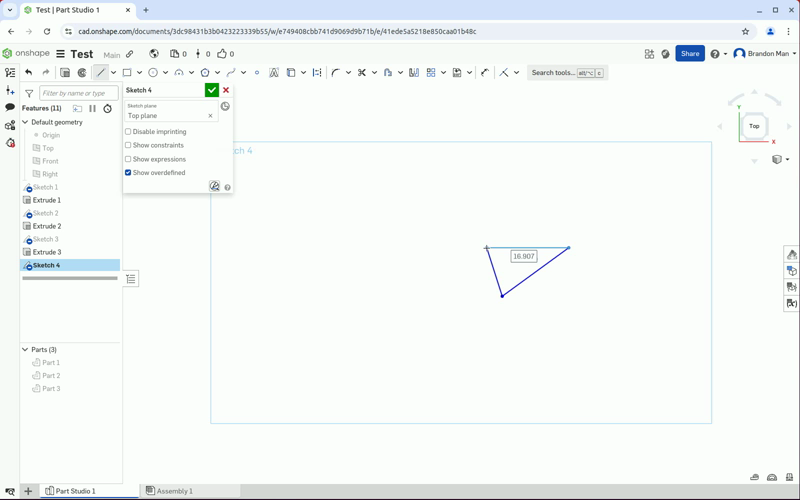
key(esc)
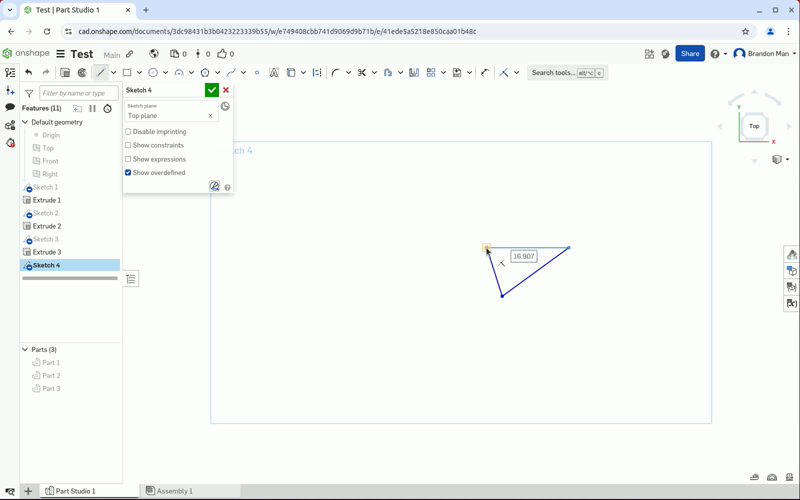
mouse_move(508, 264)
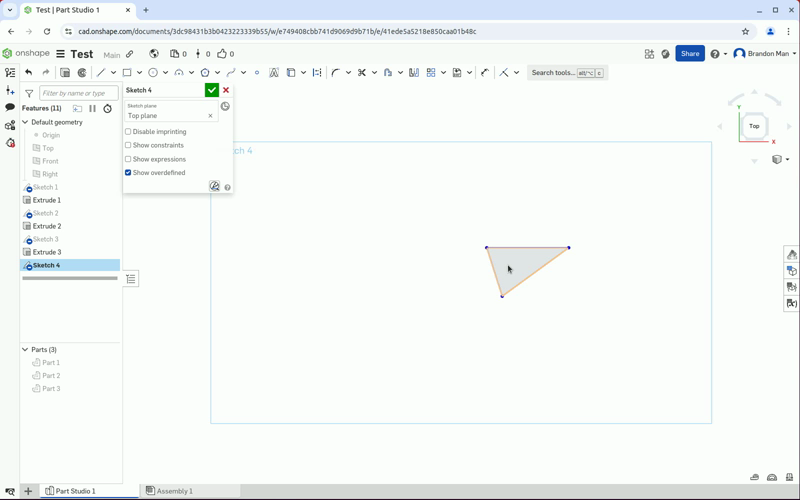
click(508, 264)
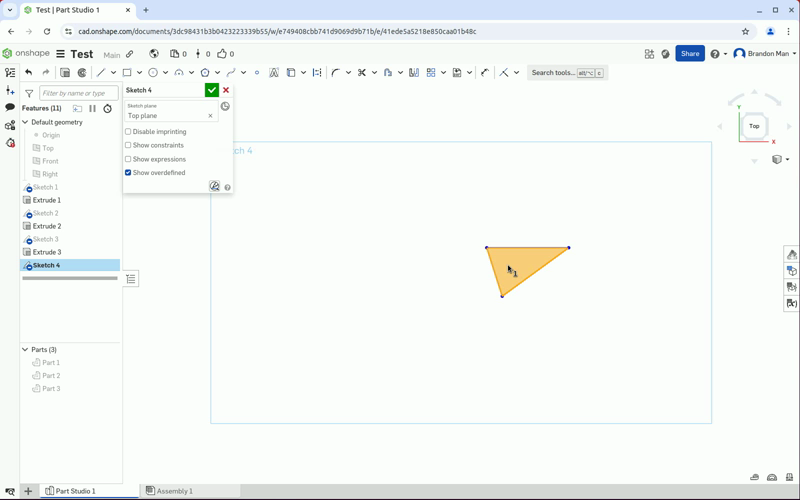
mouse_move(73, 352)
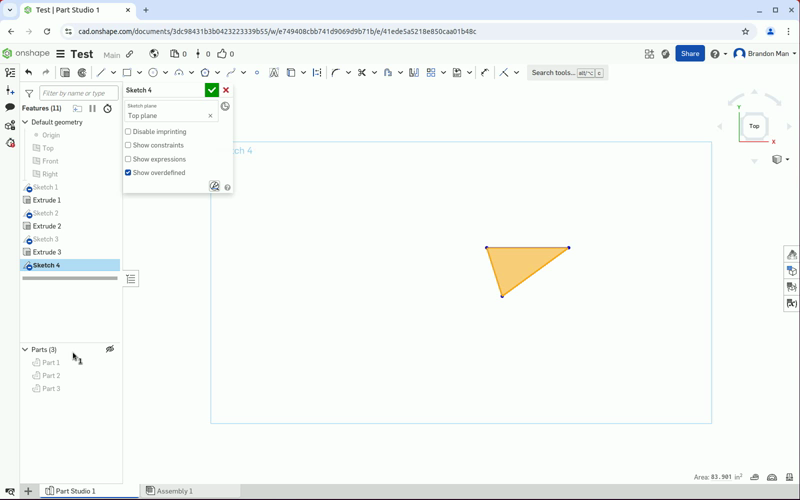
key(shift+y)
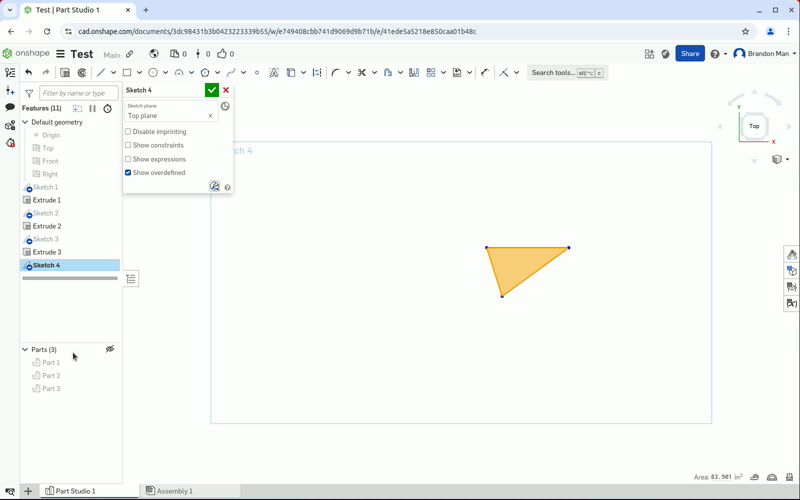
key(shift+e)
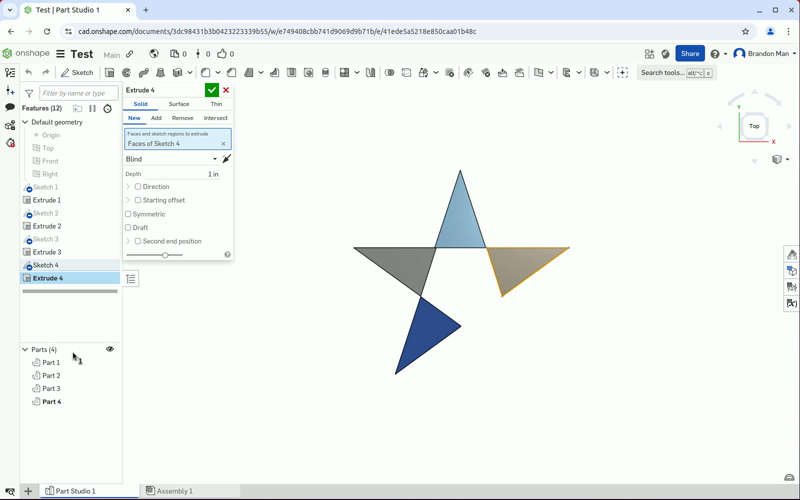
mouse_move(143, 106)
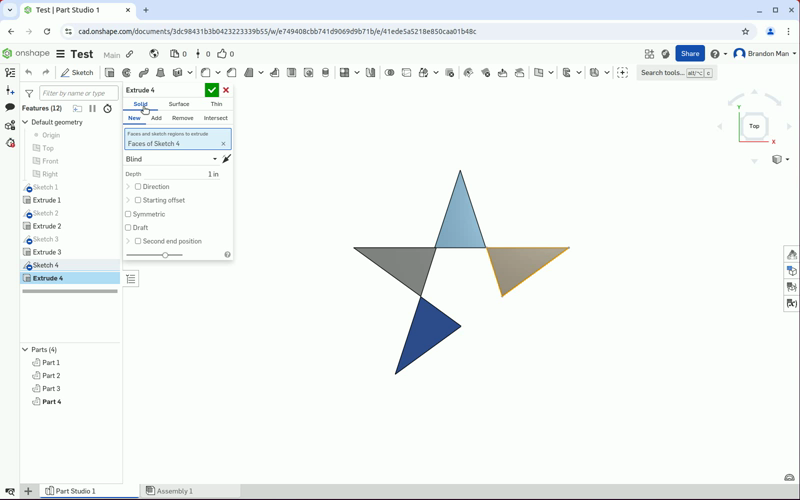
click(143, 106)
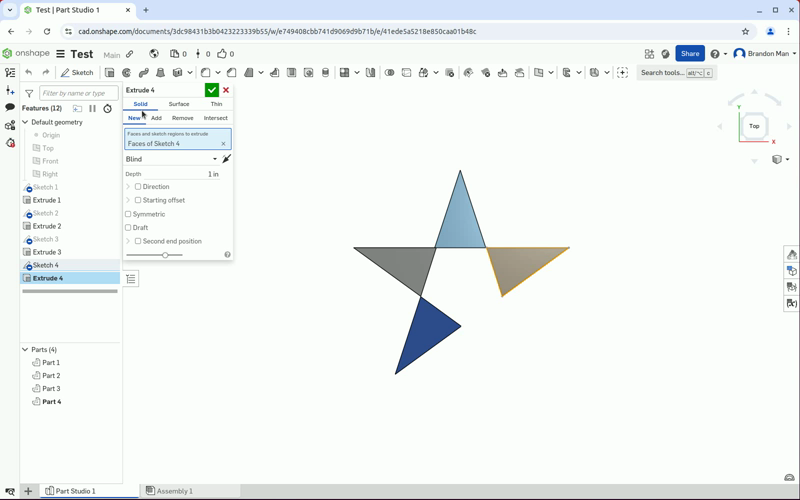
mouse_move(137, 120)
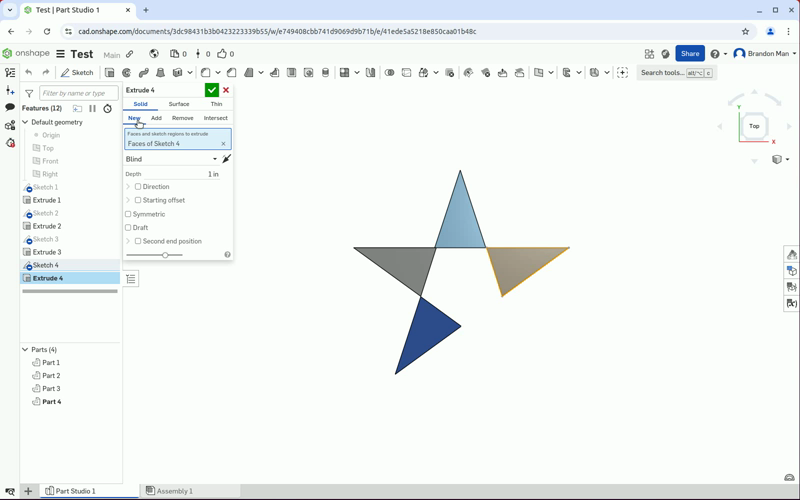
click(137, 120)
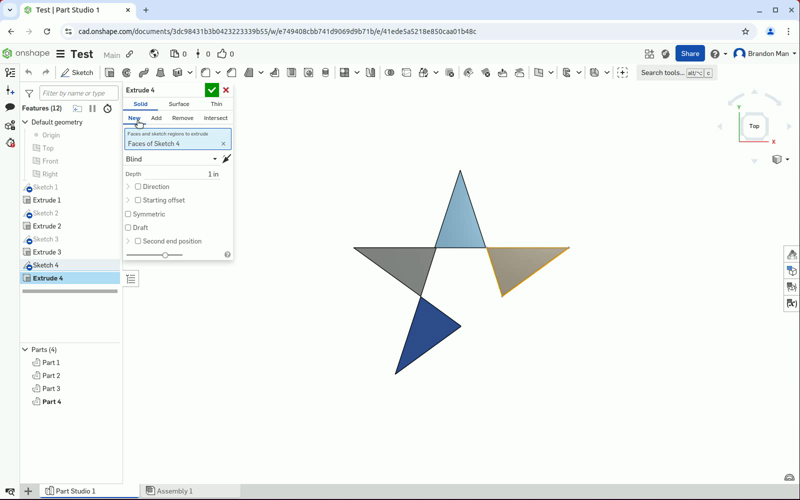
key(tab, 4)
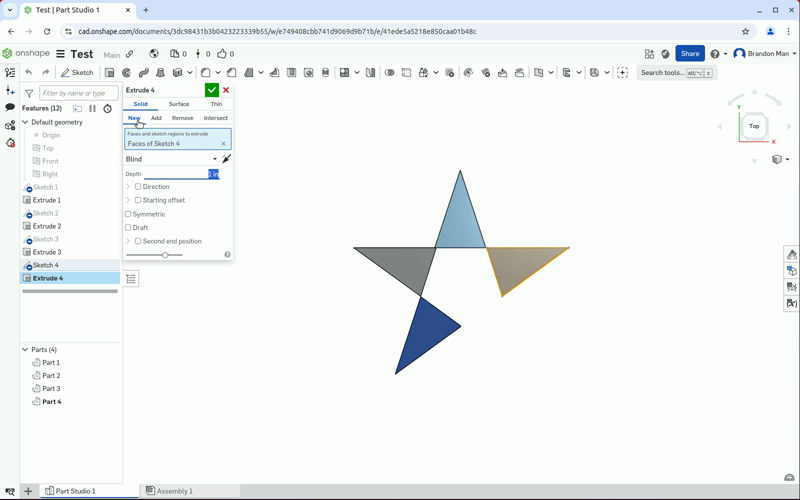
text(9.147)
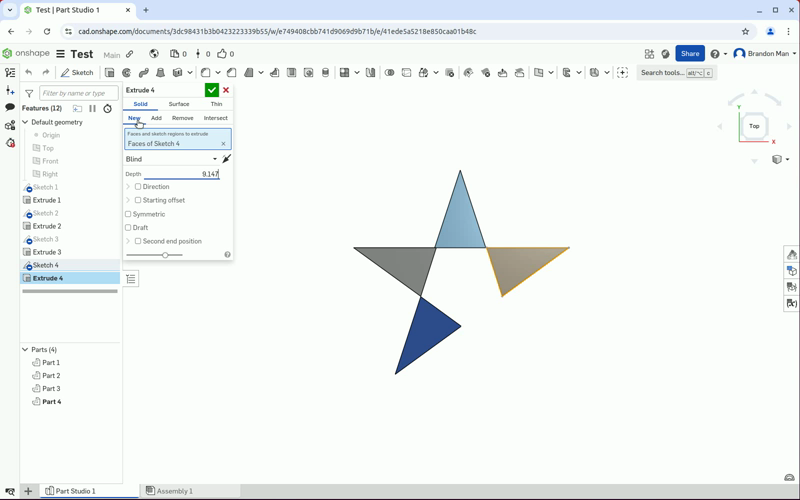
key(enter)
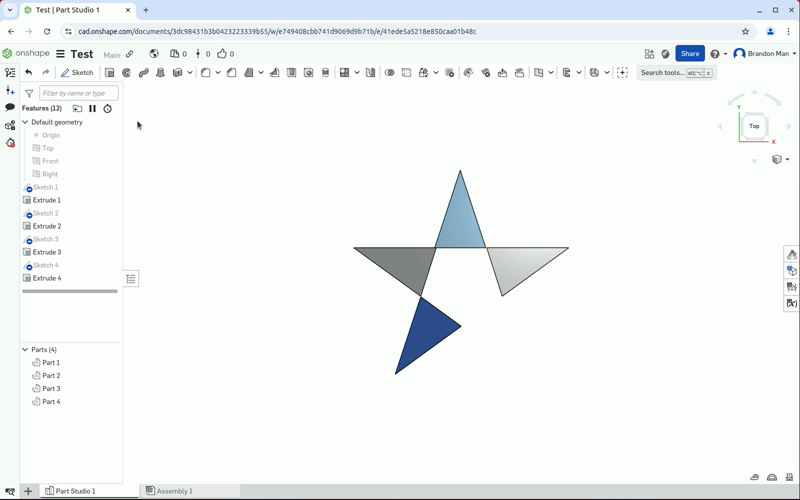
key(shift+h)
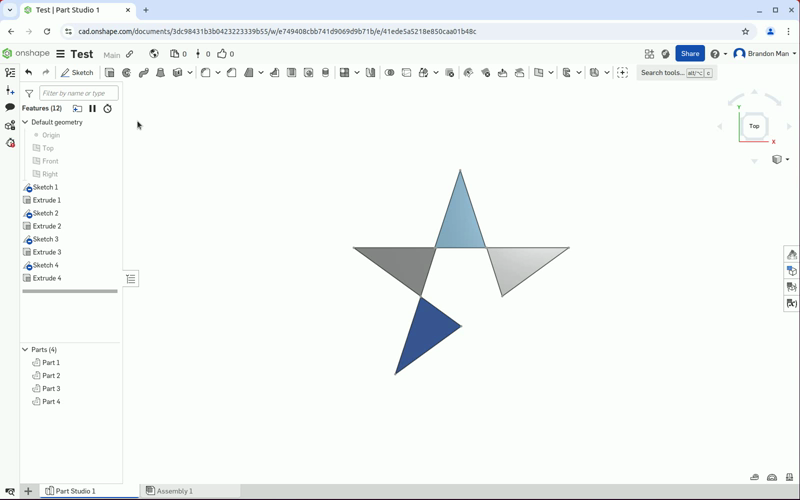
key(shift+h)
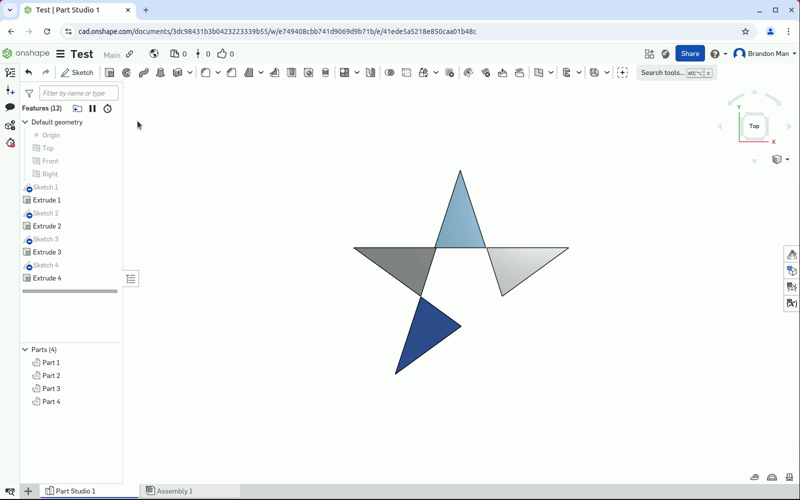
mouse_move(73, 189)
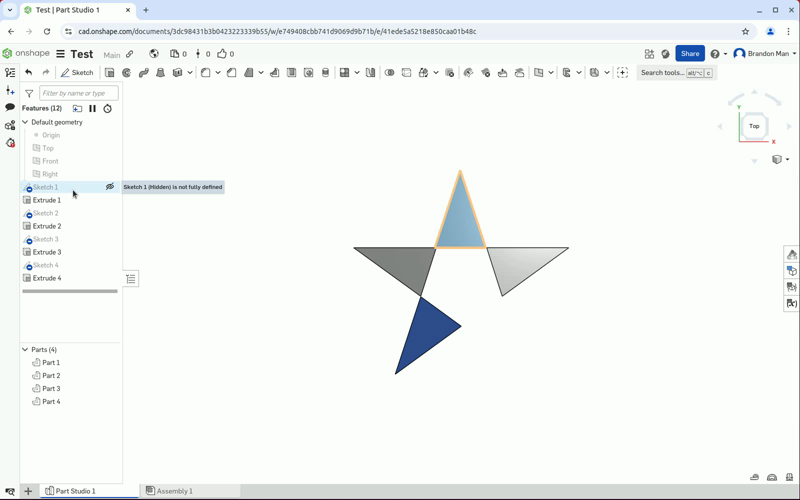
click(73, 189)
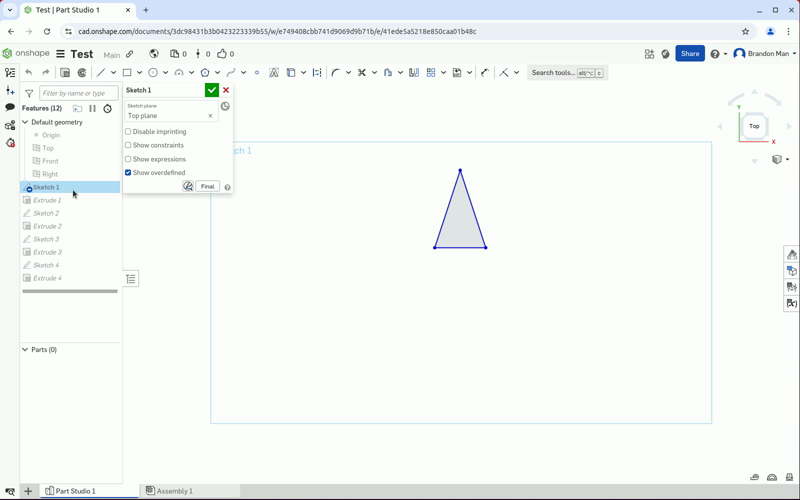
mouse_move(229, 92)
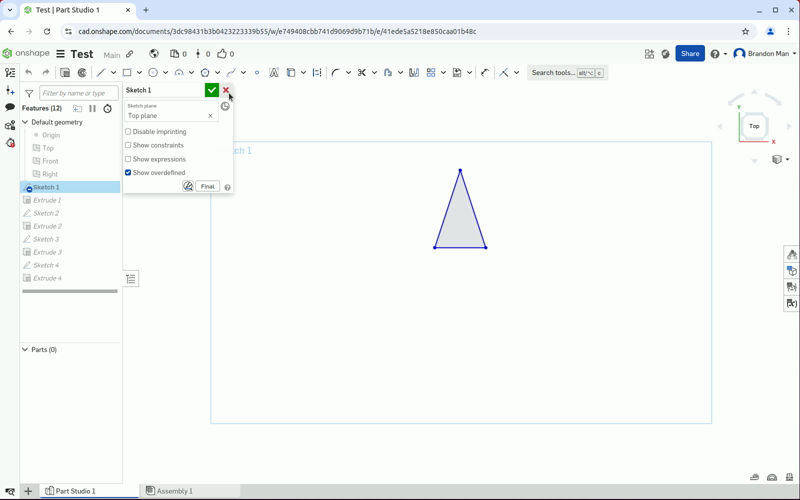
click(229, 92)
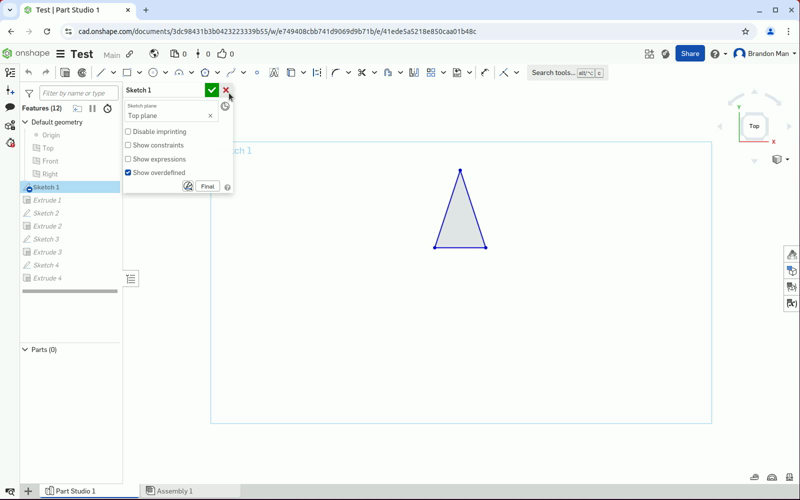
key(shift+s)
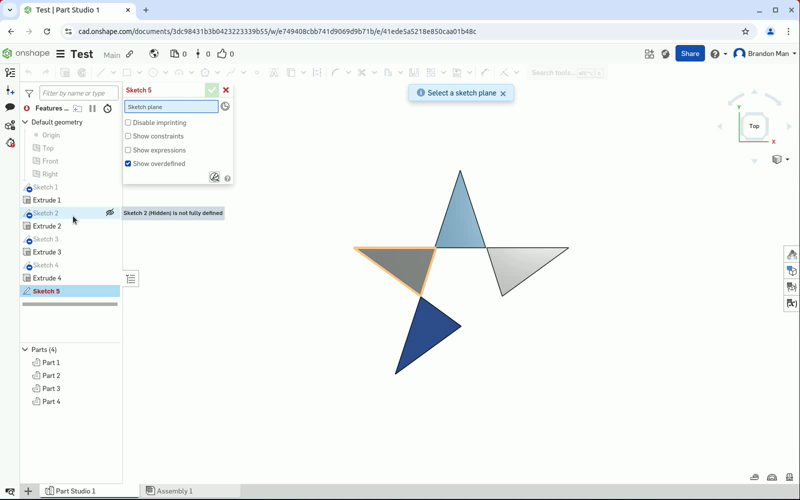
scroll(3)
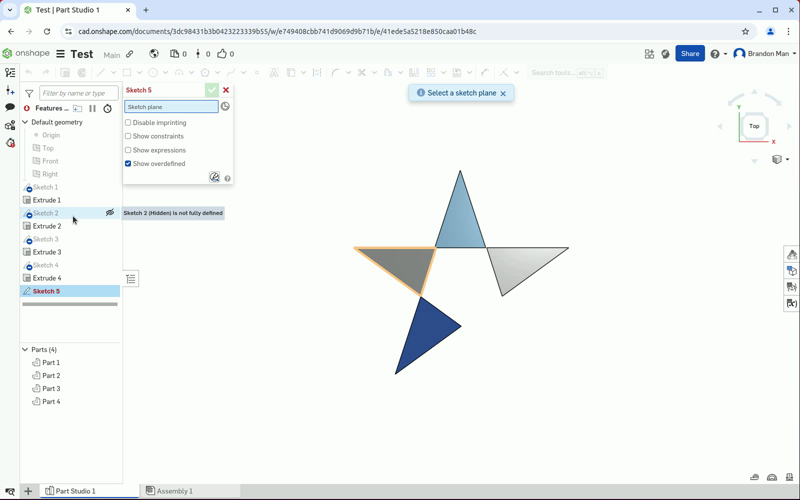
mouse_move(73, 150)
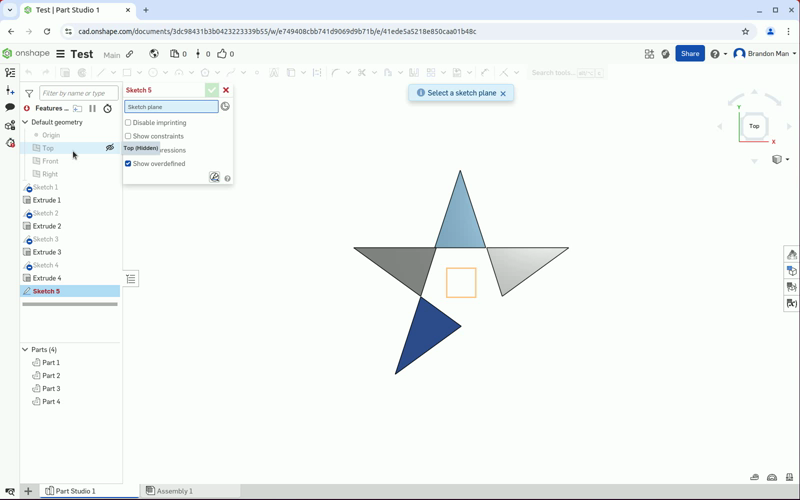
click(73, 150)
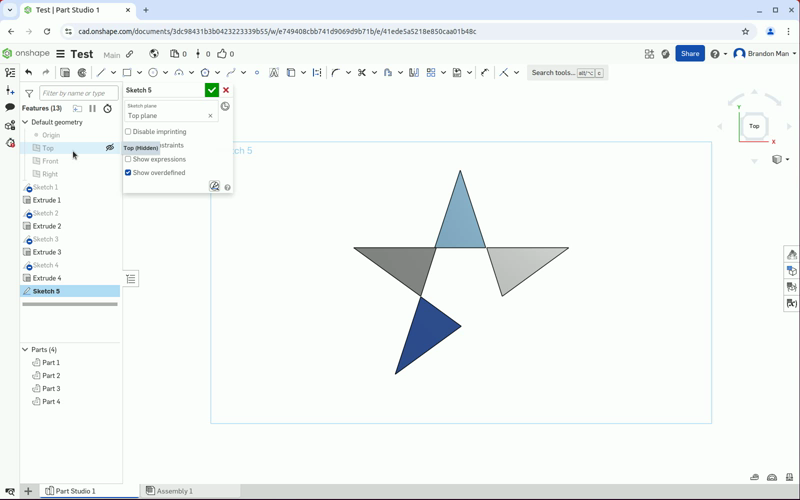
mouse_move(73, 352)
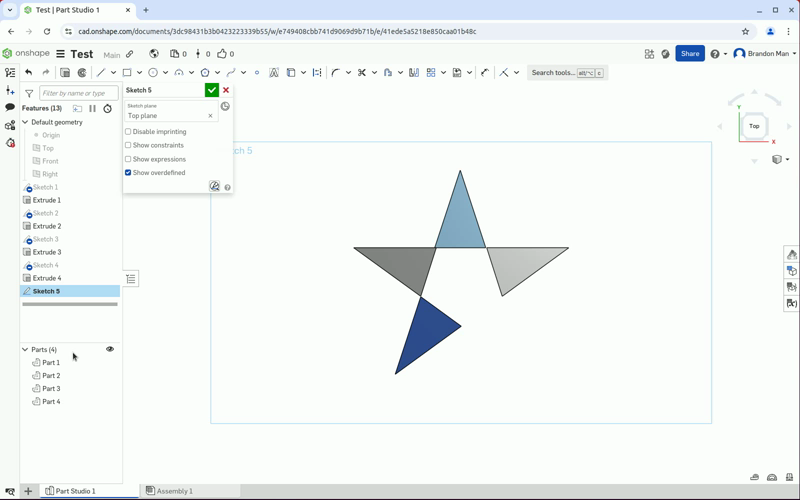
key(y)
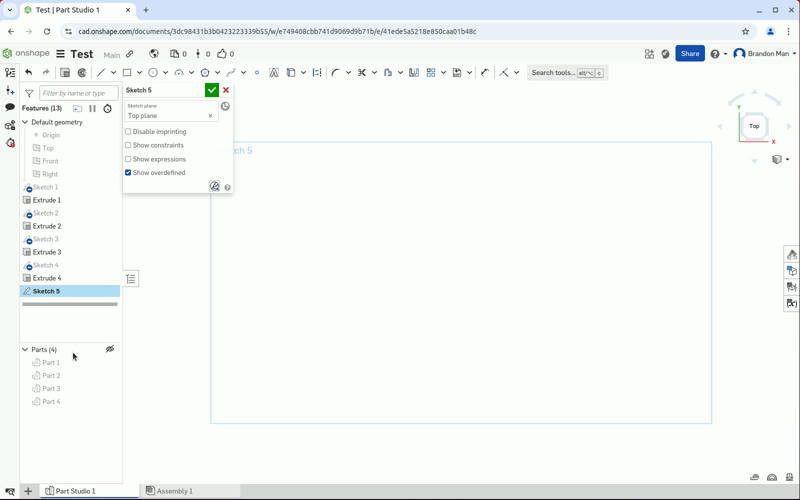
key(l)
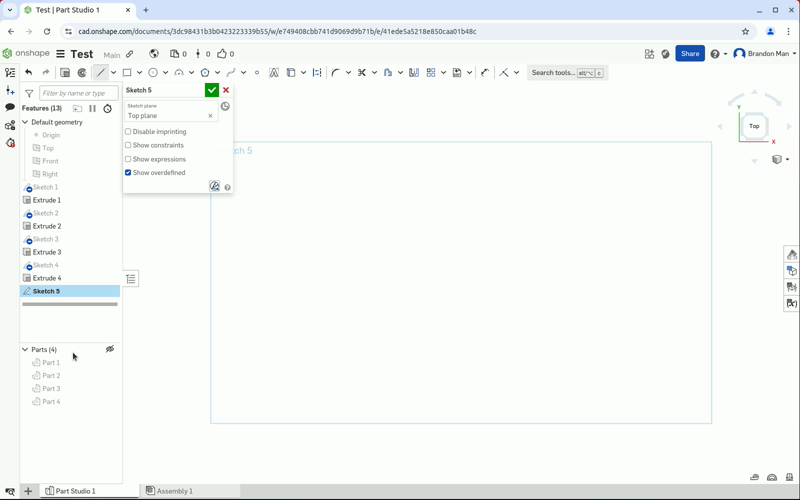
key_down(shift)
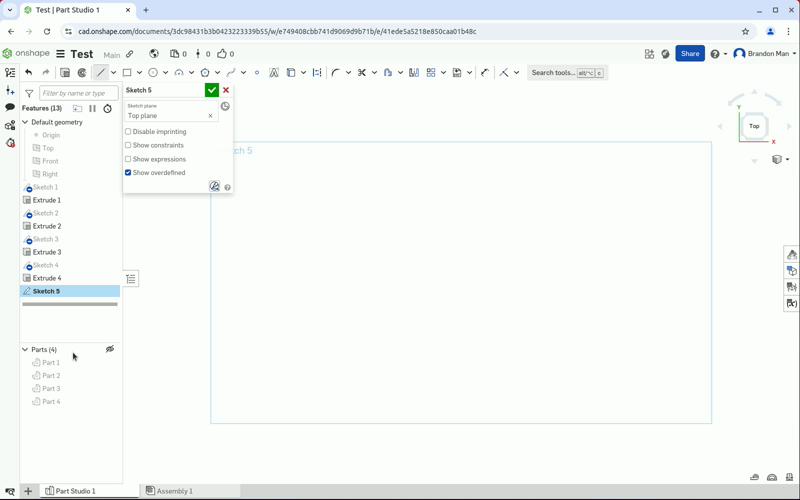
mouse_move(460, 326)
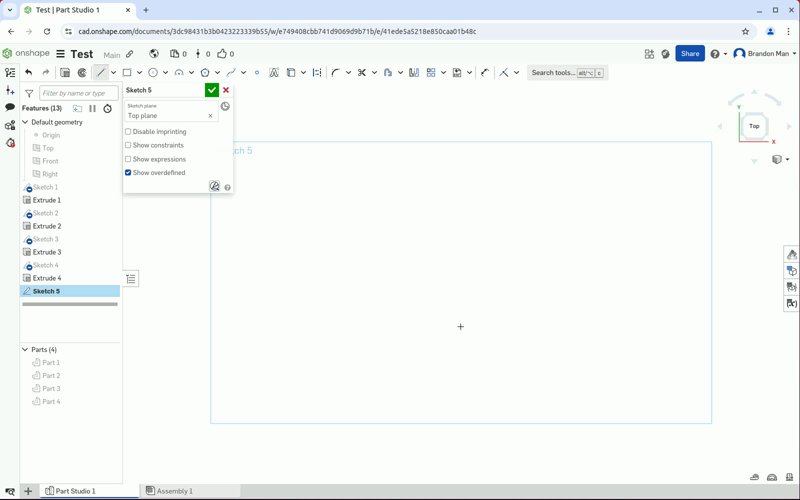
click(460, 326)
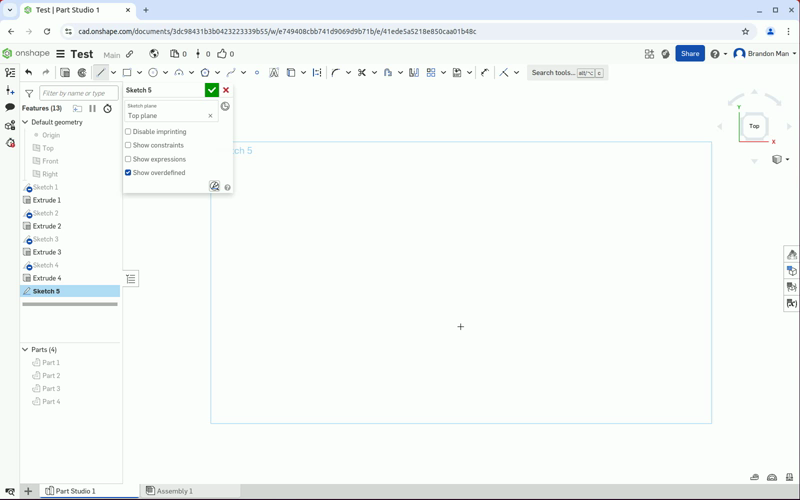
key_up(shift)
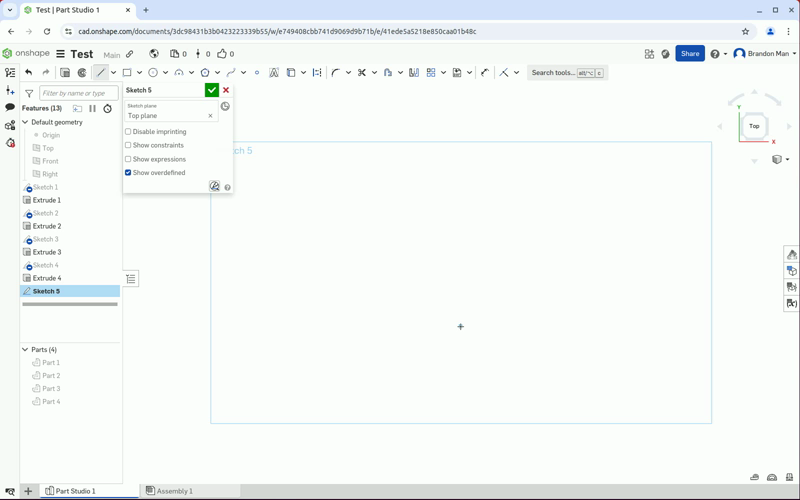
key_down(shift)
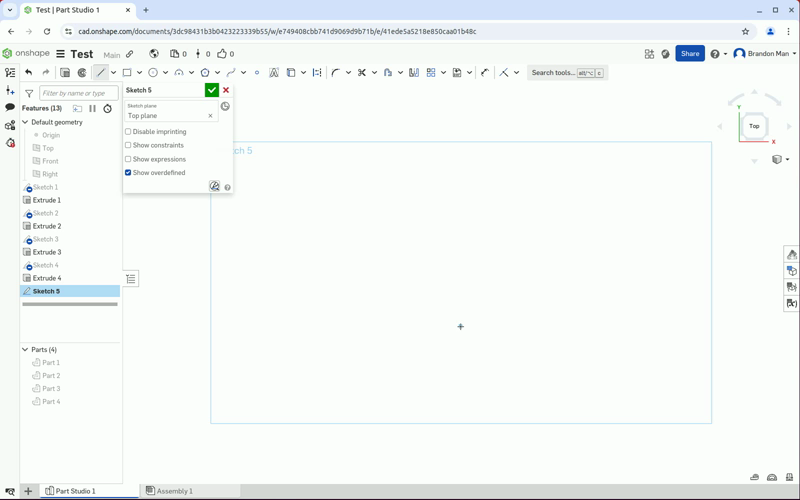
mouse_move(526, 374)
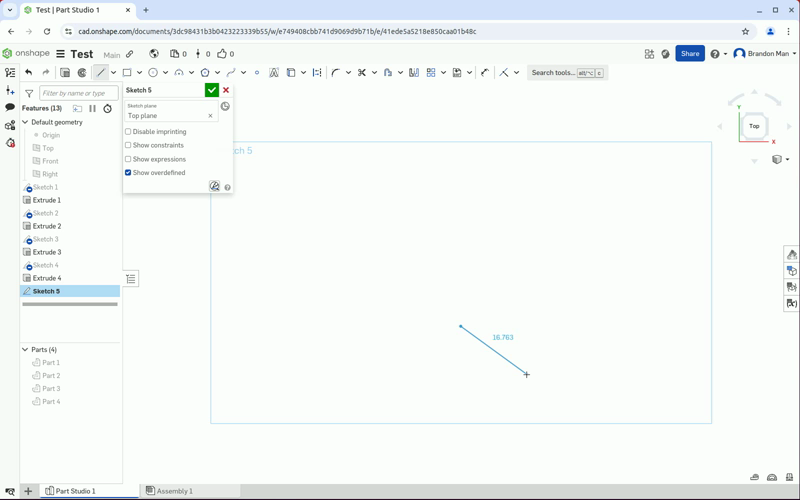
click(526, 374)
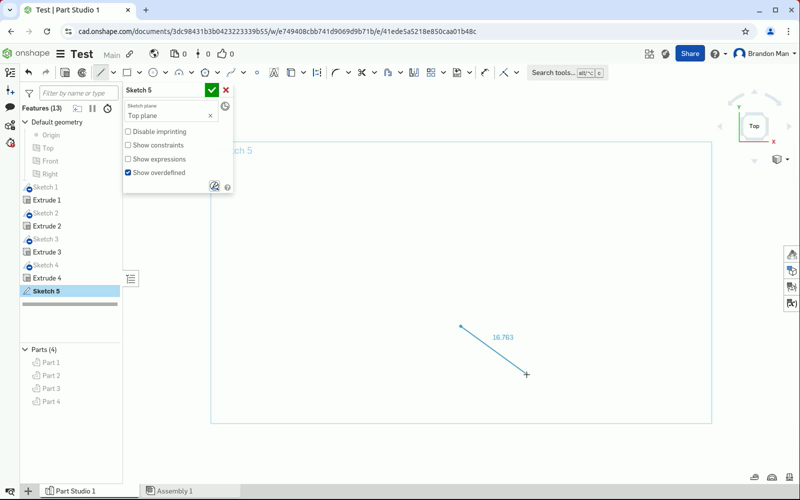
key_up(shift)
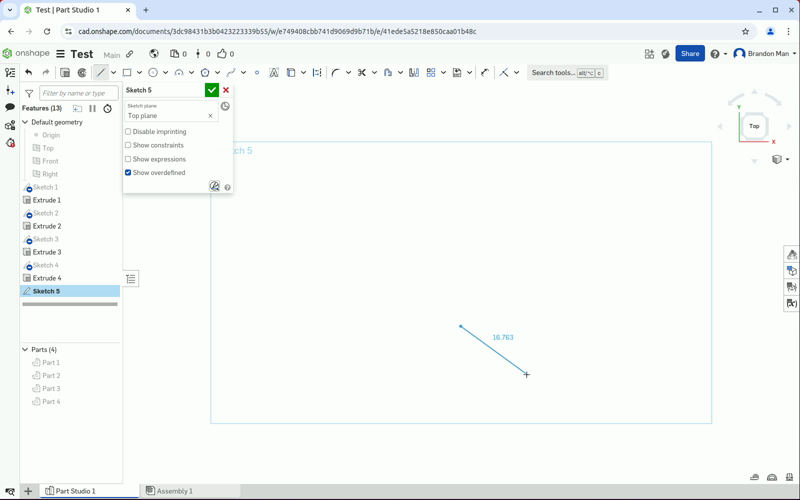
key_down(shift)
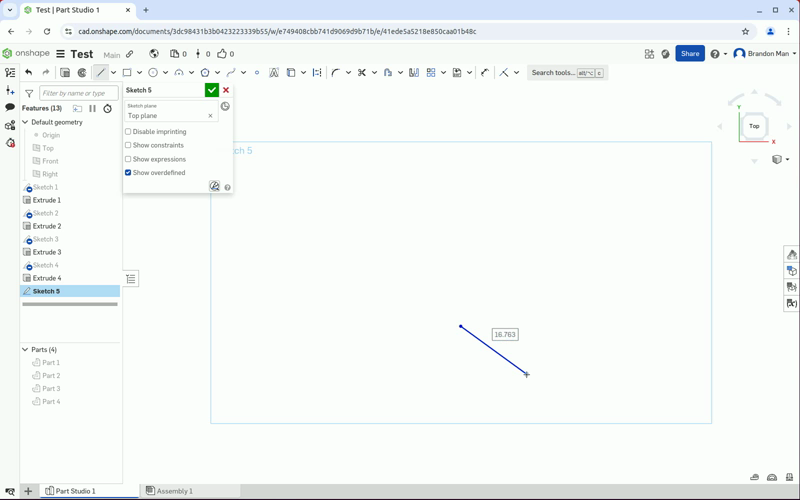
mouse_move(501, 296)
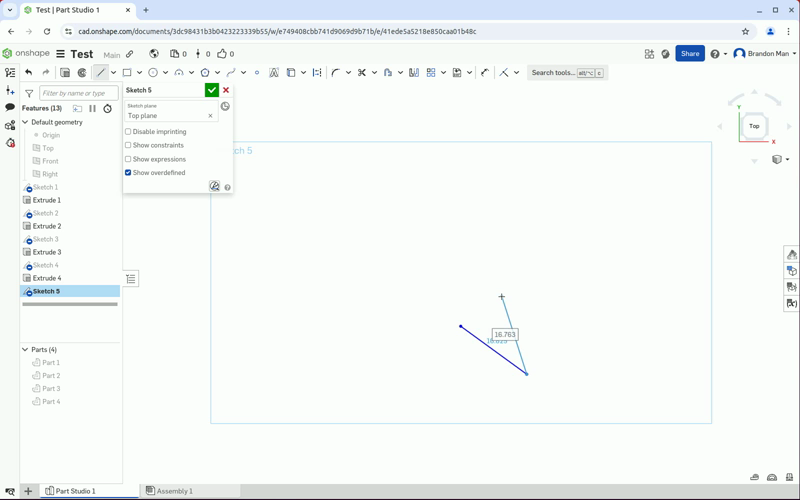
click(501, 296)
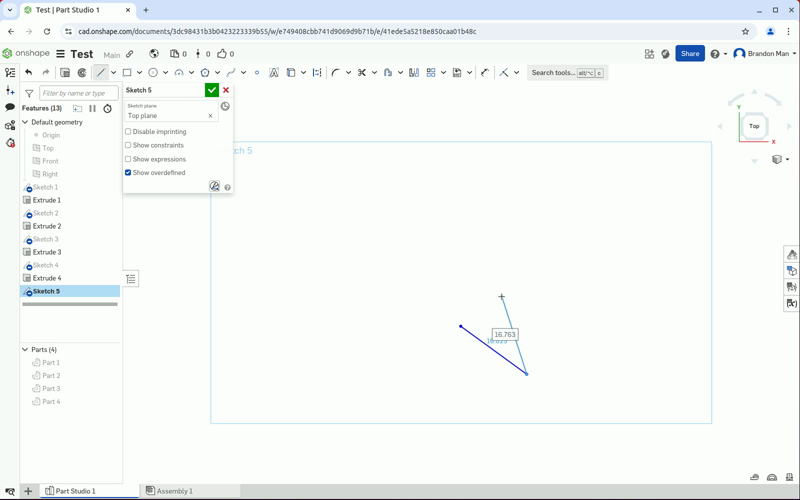
key_up(shift)
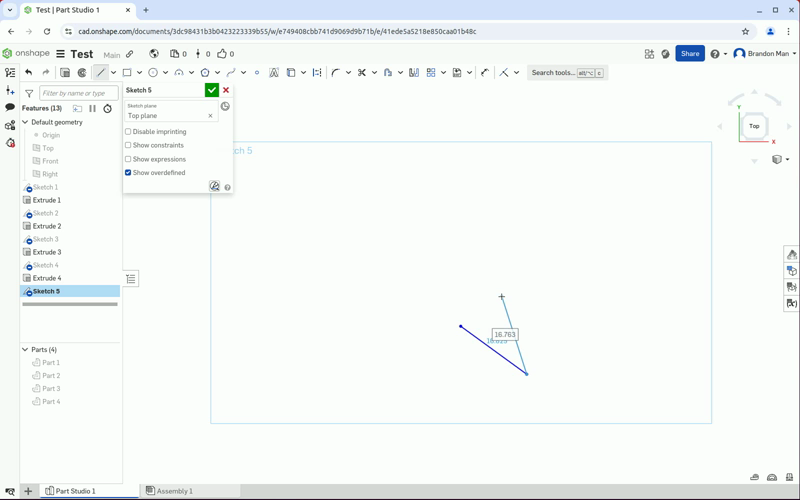
mouse_move(531, 296)
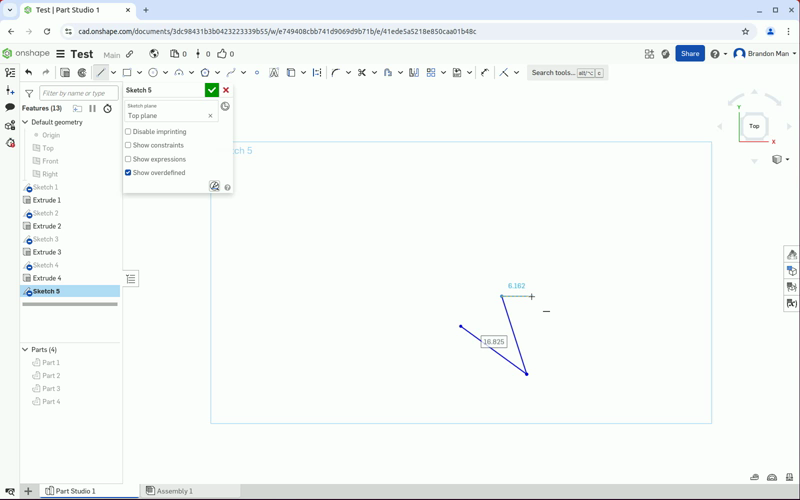
key_down(shift)
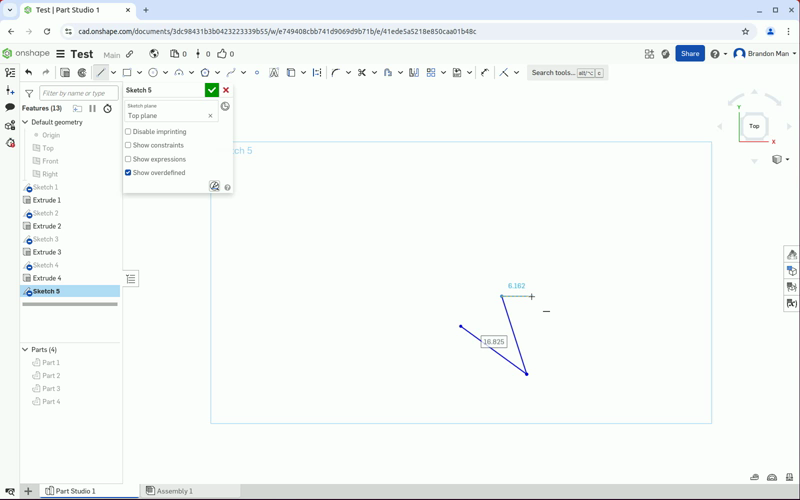
mouse_move(460, 326)
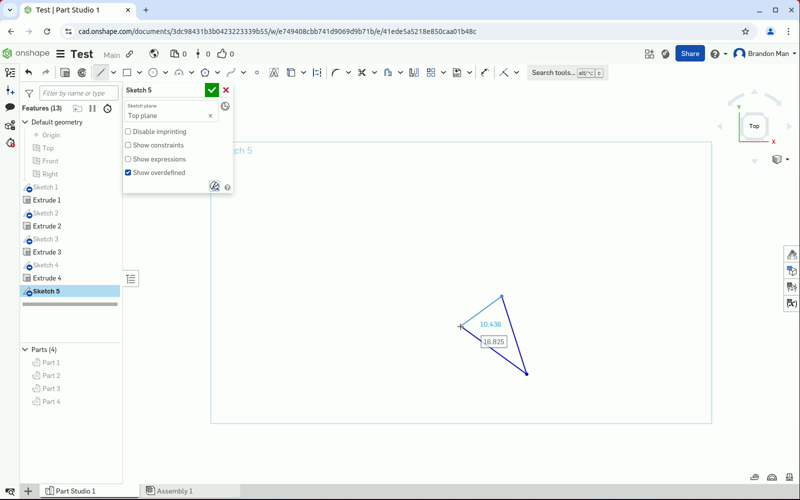
key_up(shift)
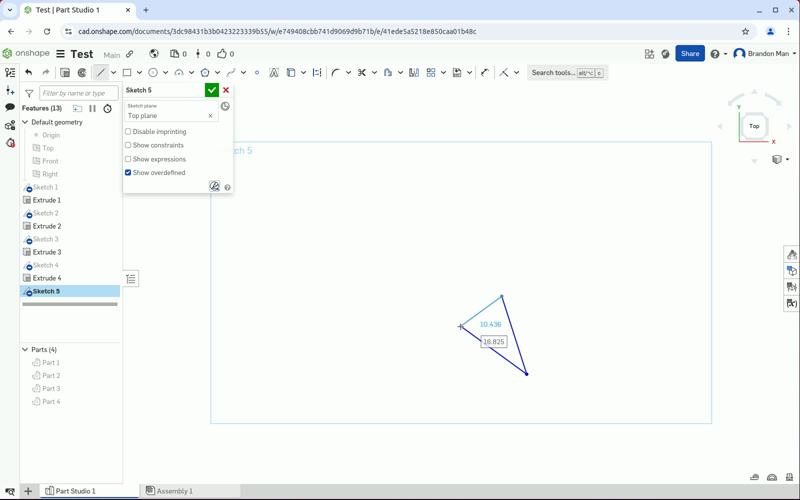
click(460, 326)
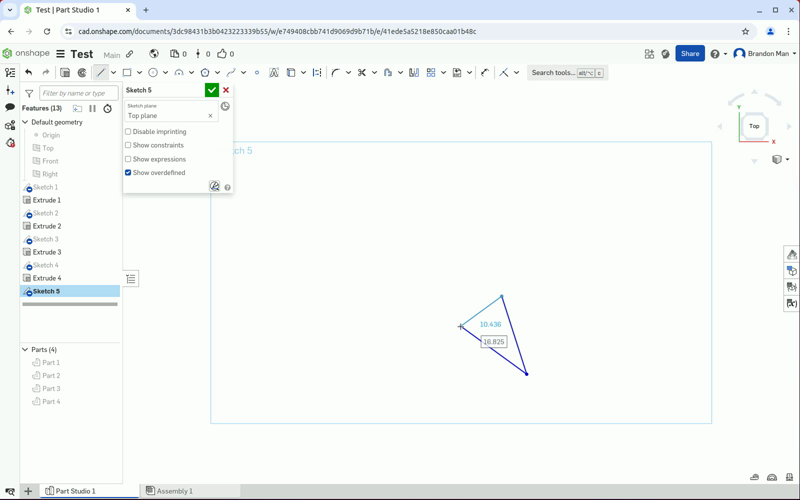
key(esc)
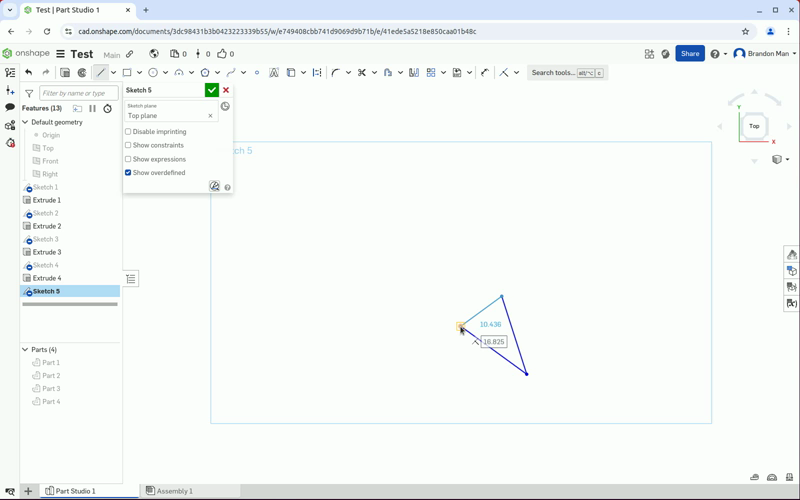
mouse_move(473, 323)
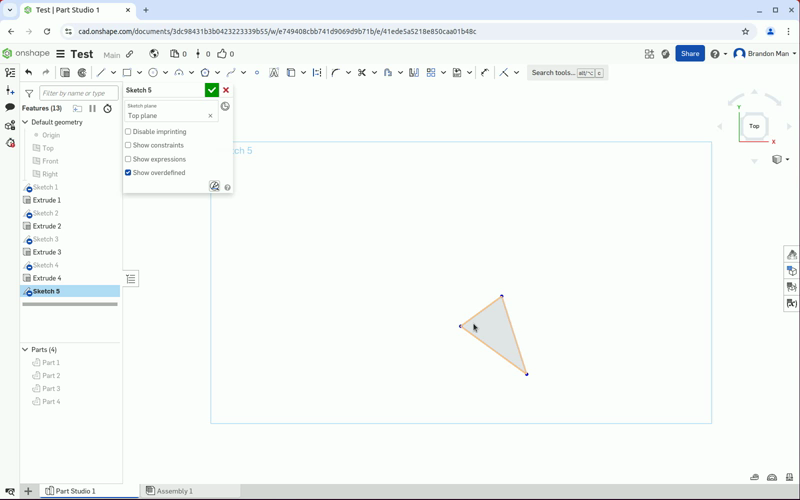
click(473, 323)
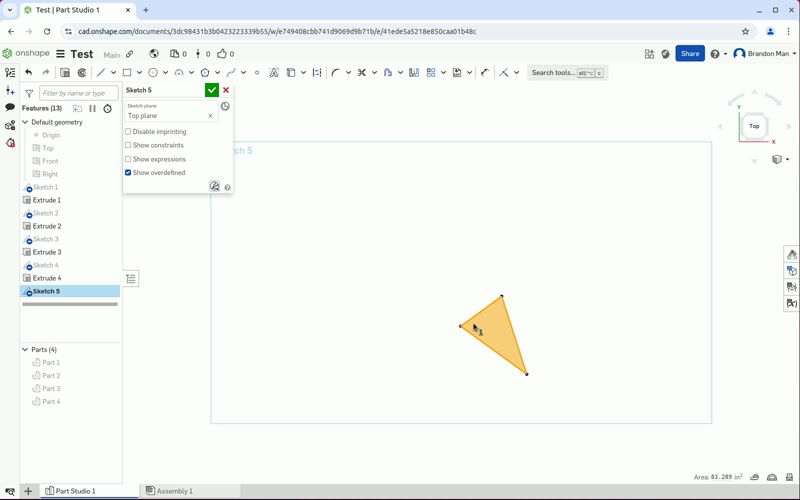
mouse_move(73, 352)
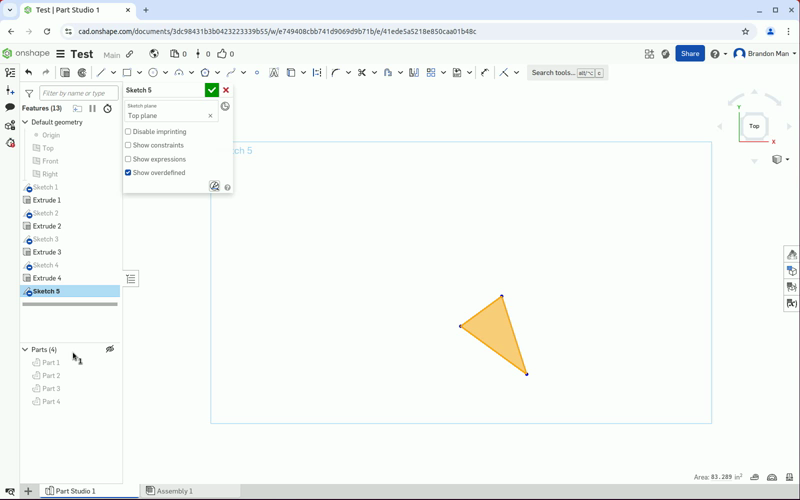
key(shift+y)
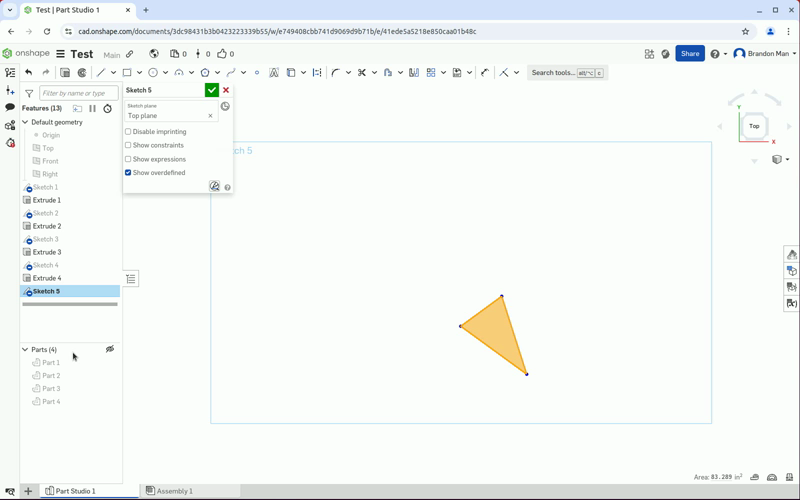
key(shift+e)
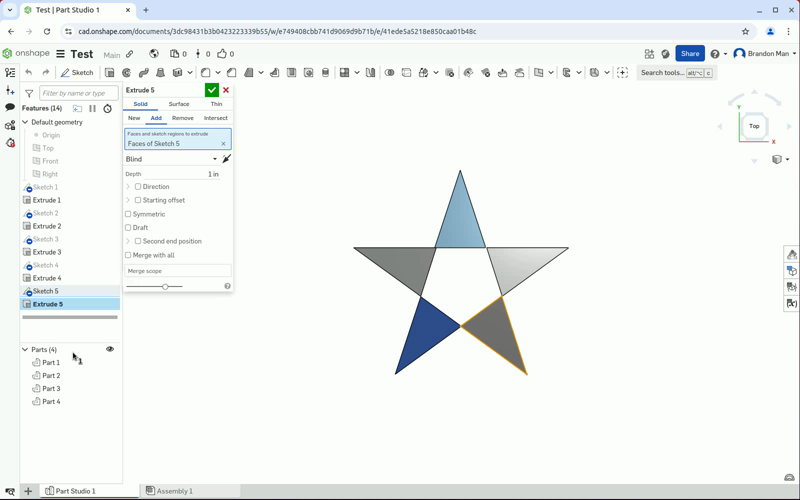
mouse_move(143, 106)
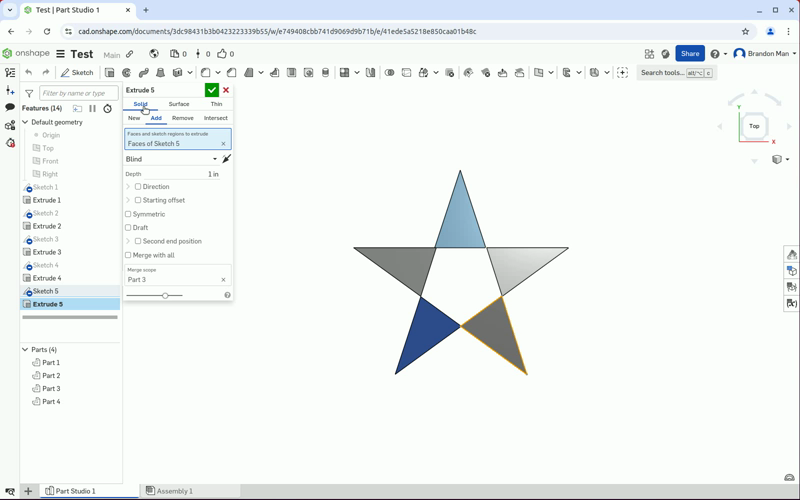
click(143, 106)
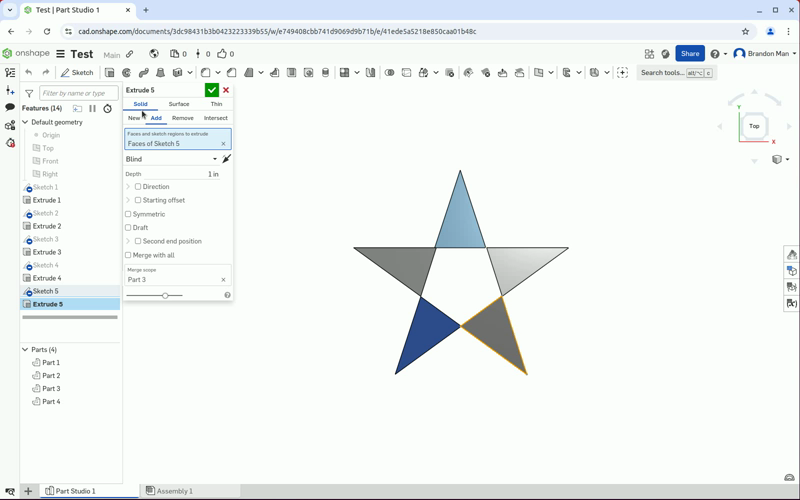
mouse_move(137, 120)
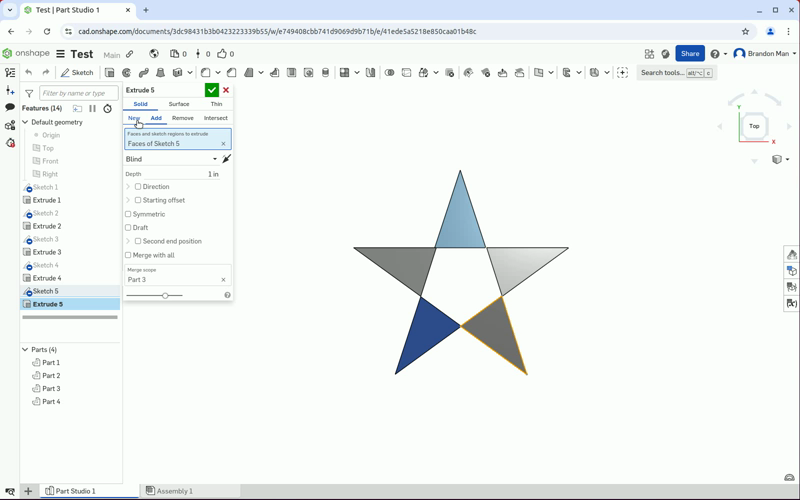
click(137, 120)
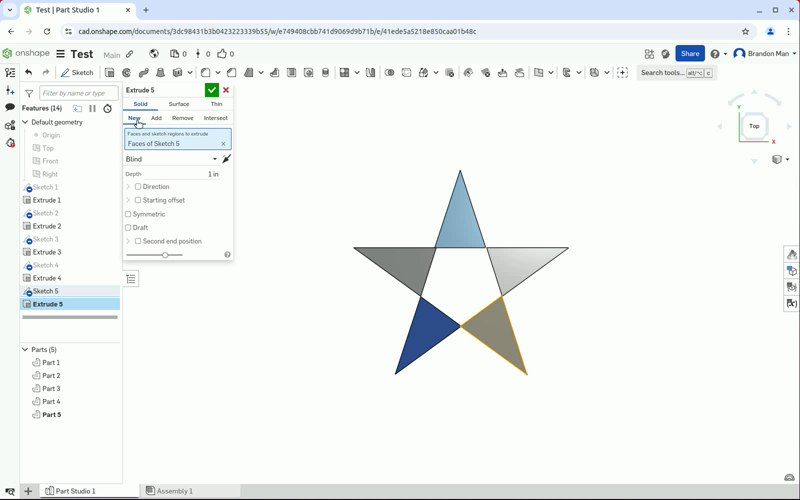
key(tab, 4)
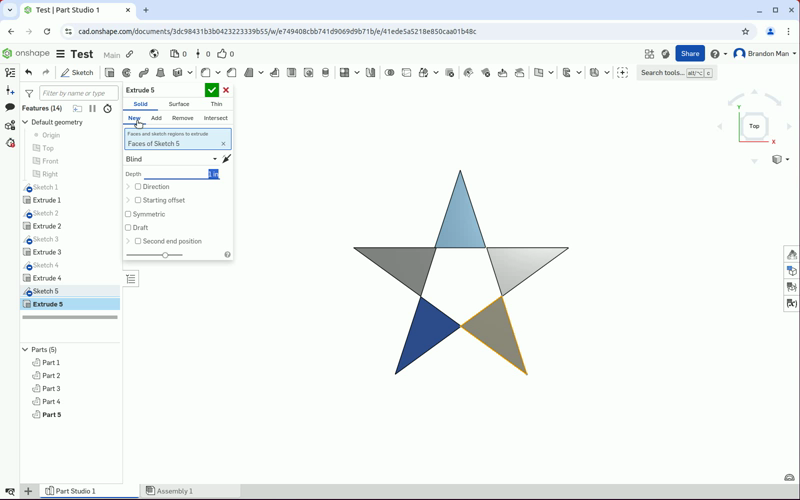
text(9.147)
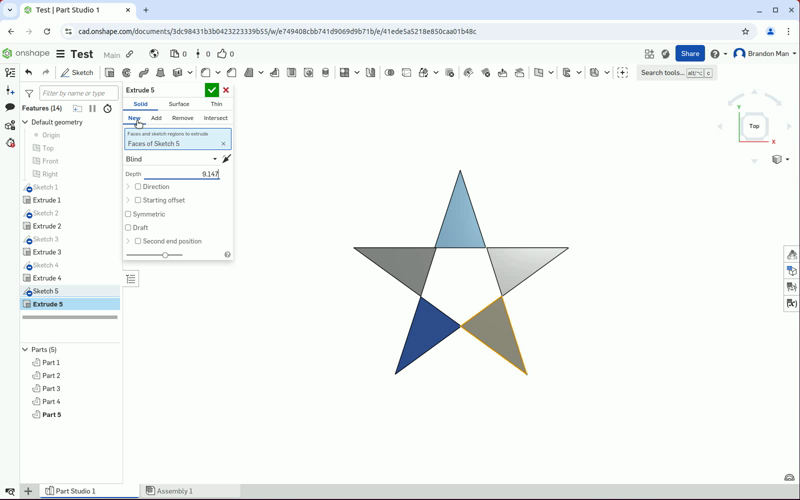
key(enter)
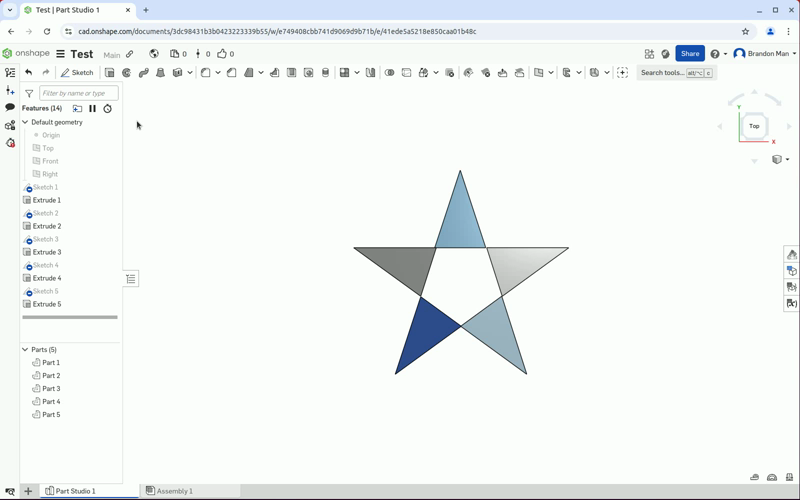
key(shift+h)
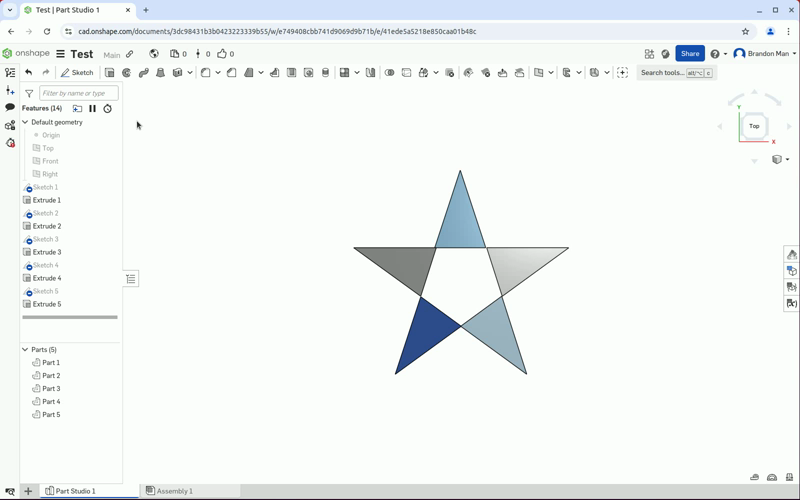
key(shift+h)
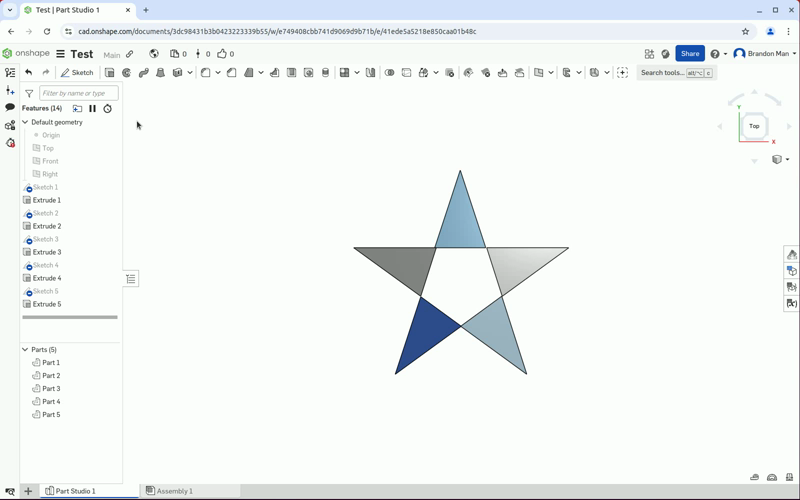
mouse_move(73, 189)
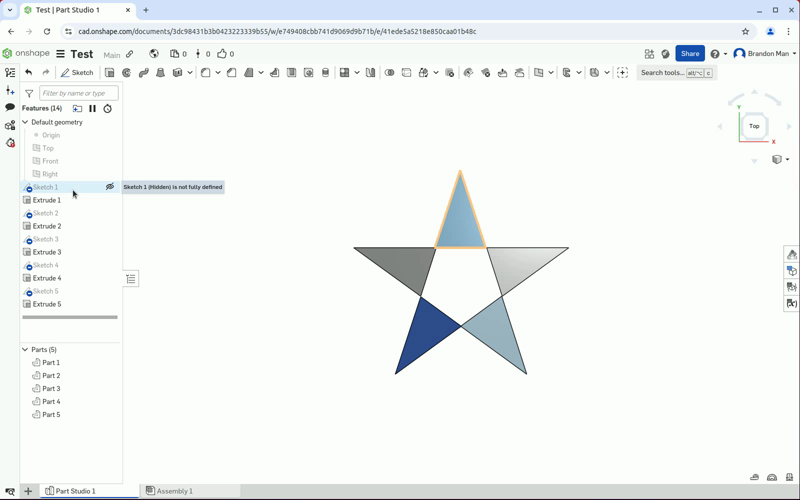
click(73, 189)
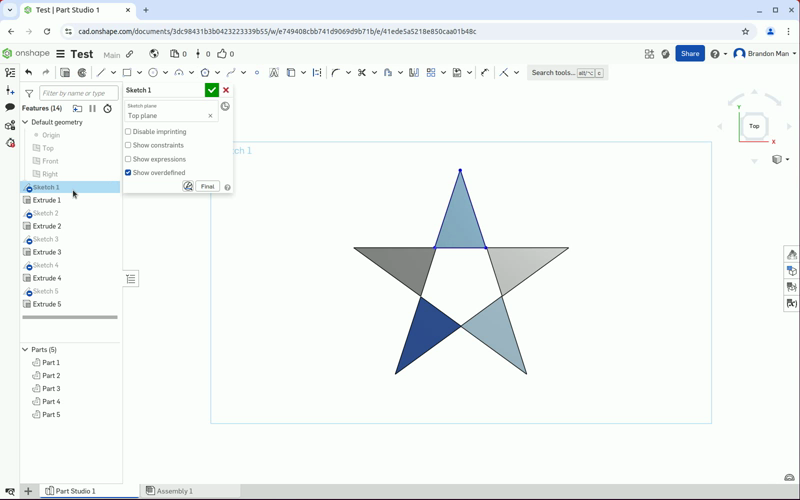
mouse_move(229, 92)
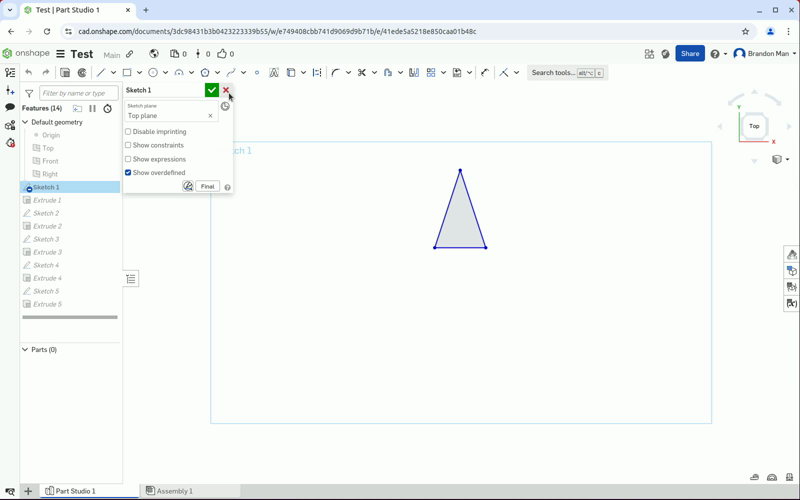
click(229, 92)
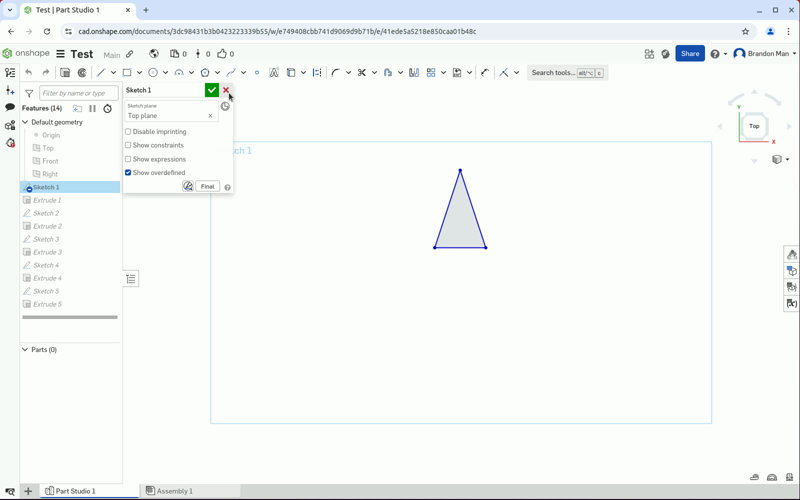
key(shift+s)
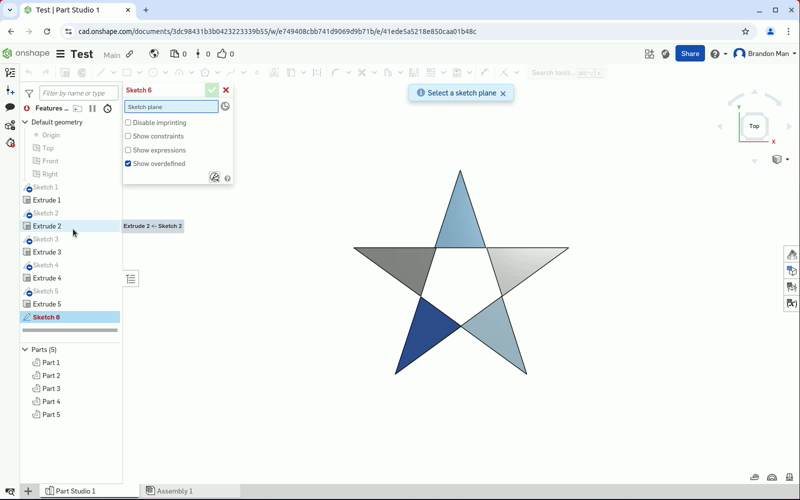
scroll(3)
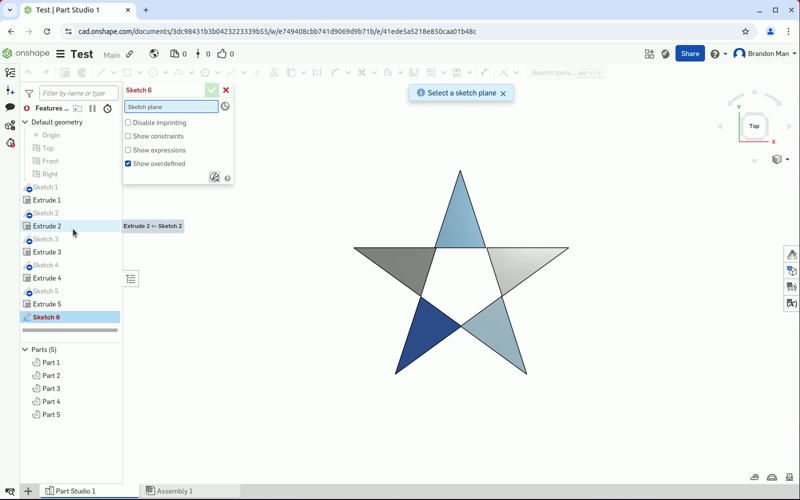
mouse_move(73, 150)
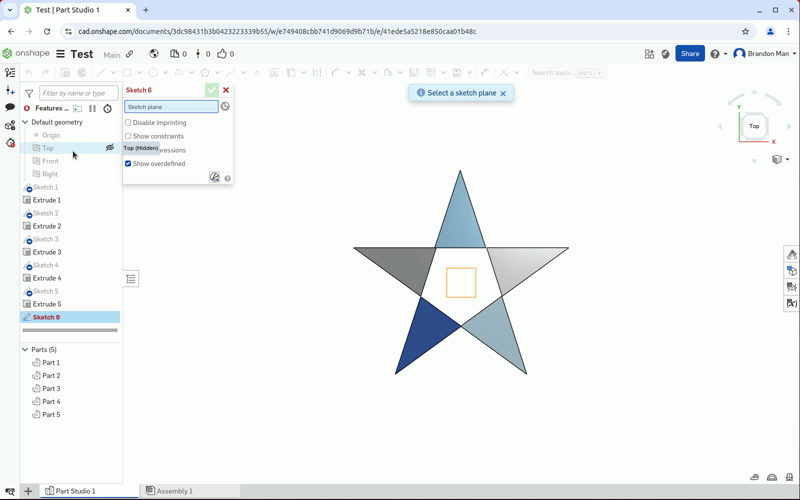
click(73, 150)
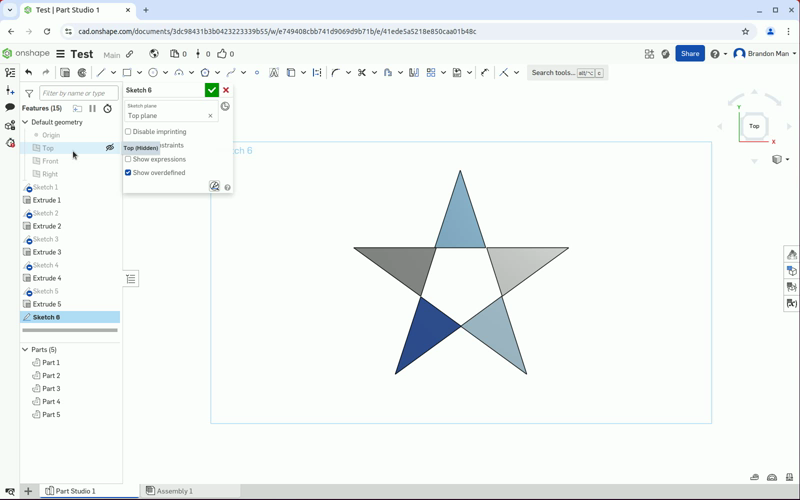
mouse_move(73, 352)
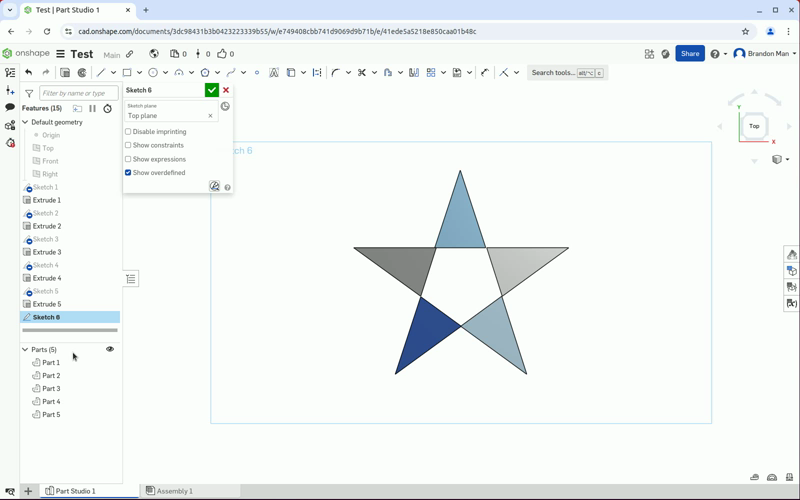
key(y)
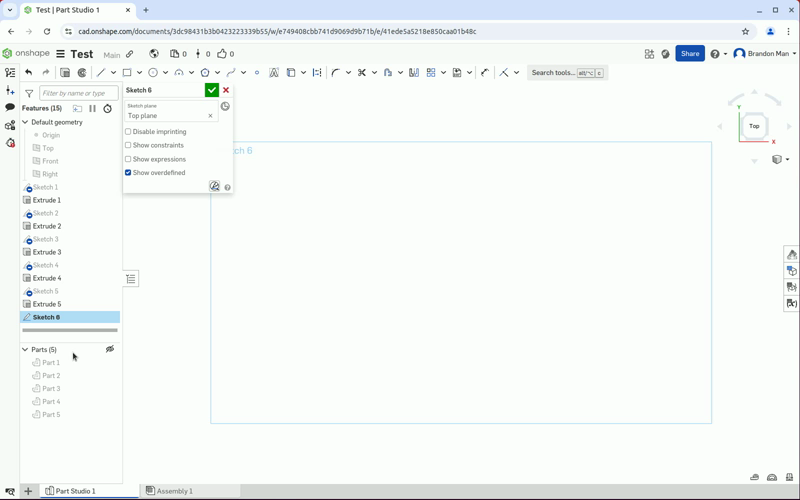
key(l)
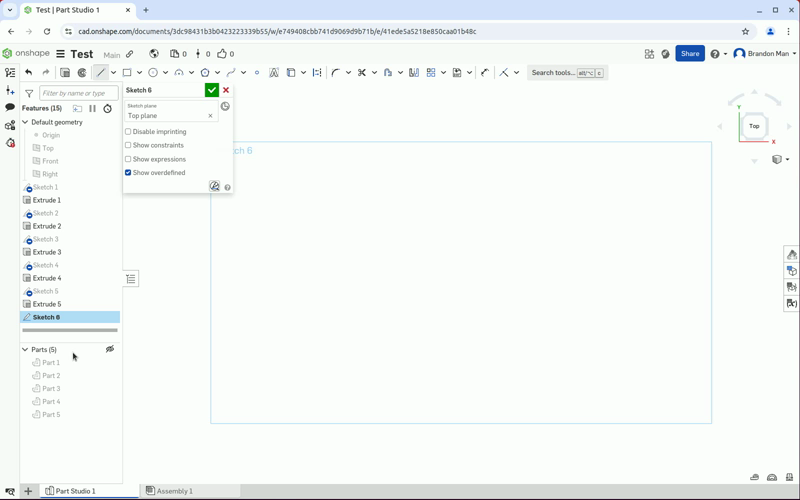
key_down(shift)
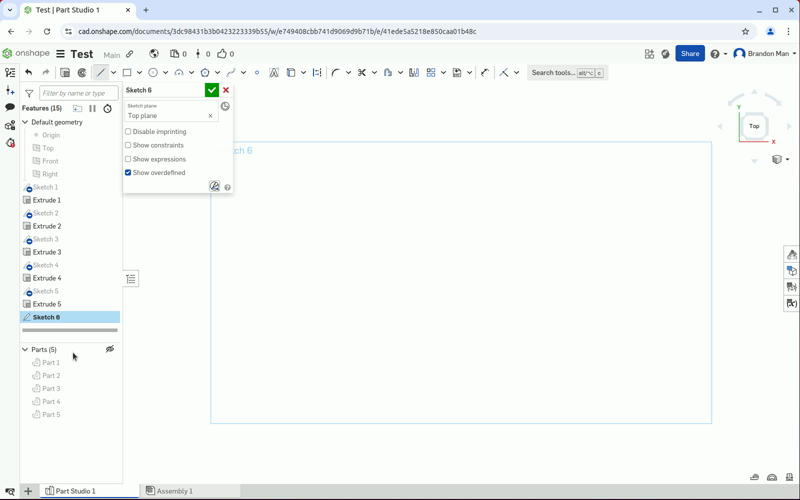
mouse_move(419, 295)
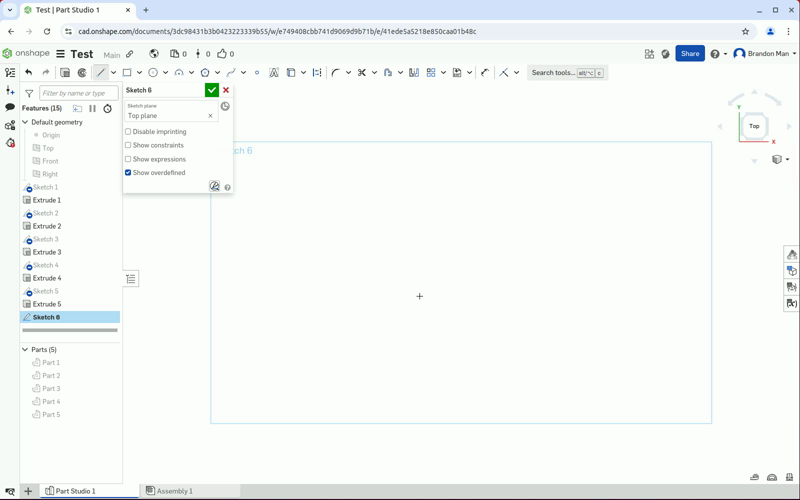
click(419, 295)
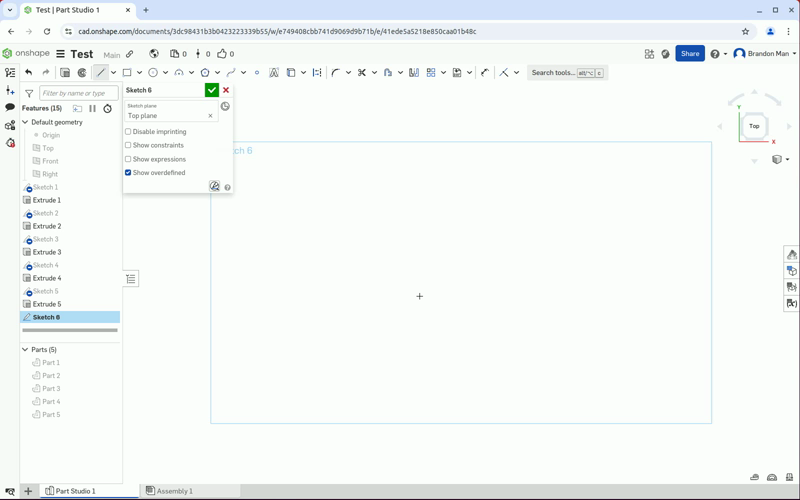
key_up(shift)
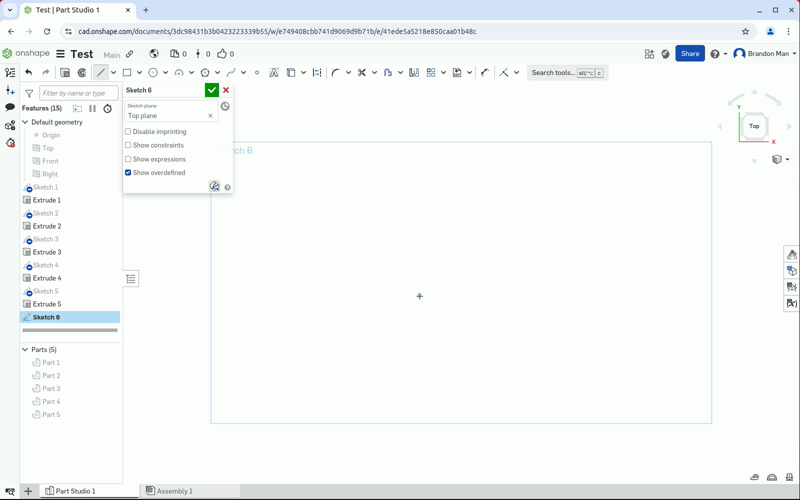
key_down(shift)
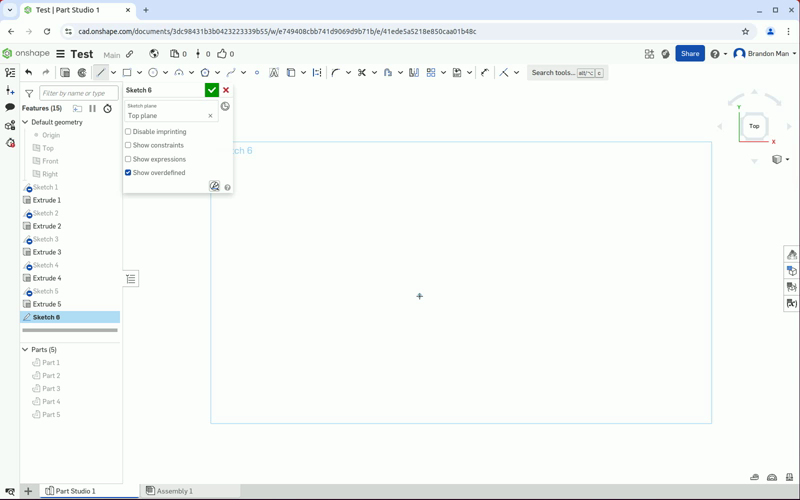
mouse_move(449, 295)
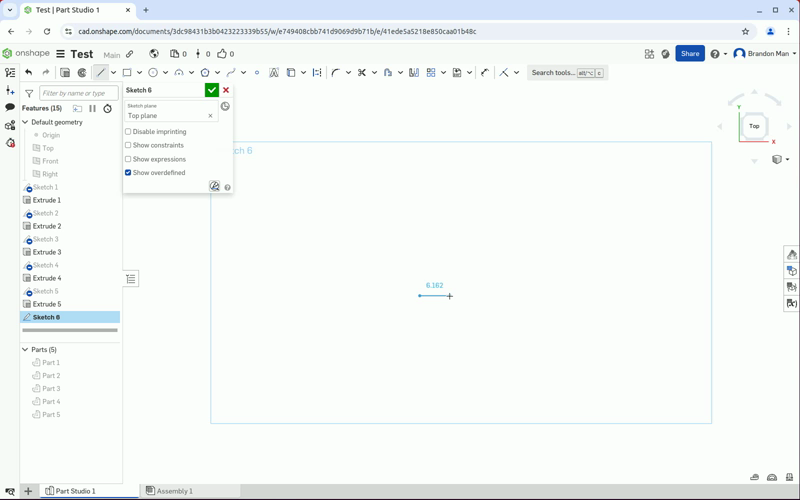
mouse_move(461, 326)
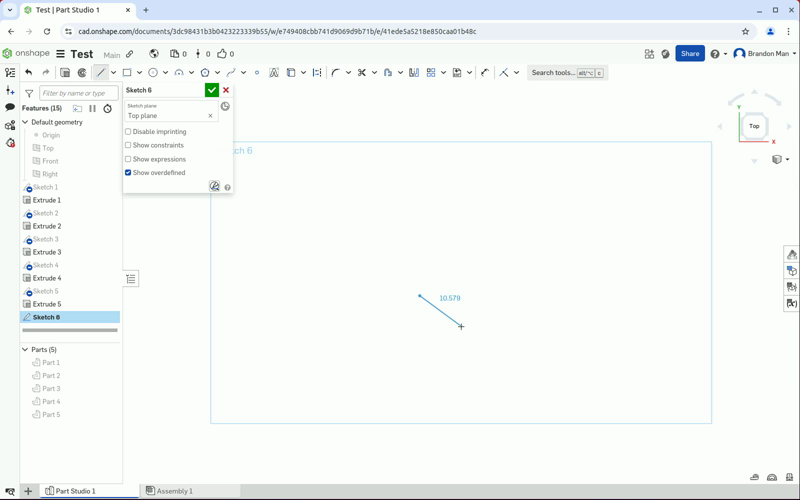
click(461, 326)
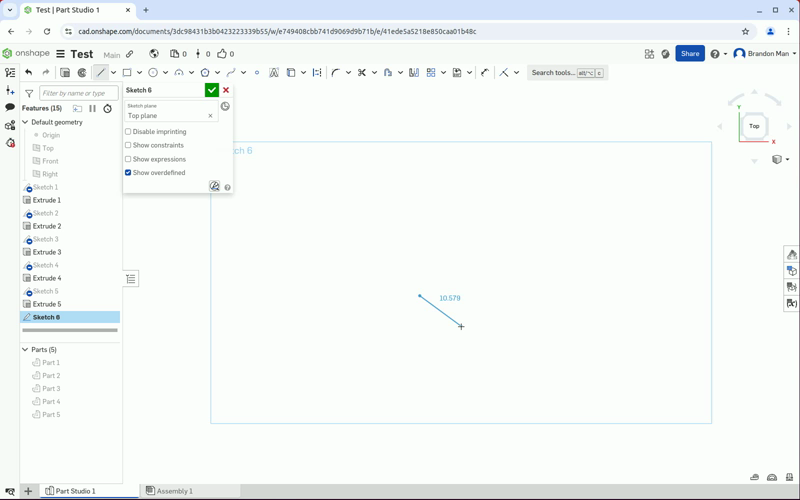
key_up(shift)
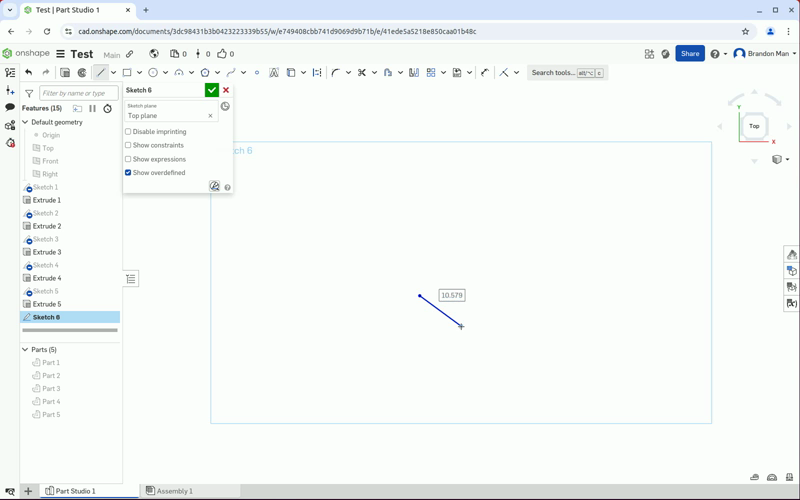
key_down(shift)
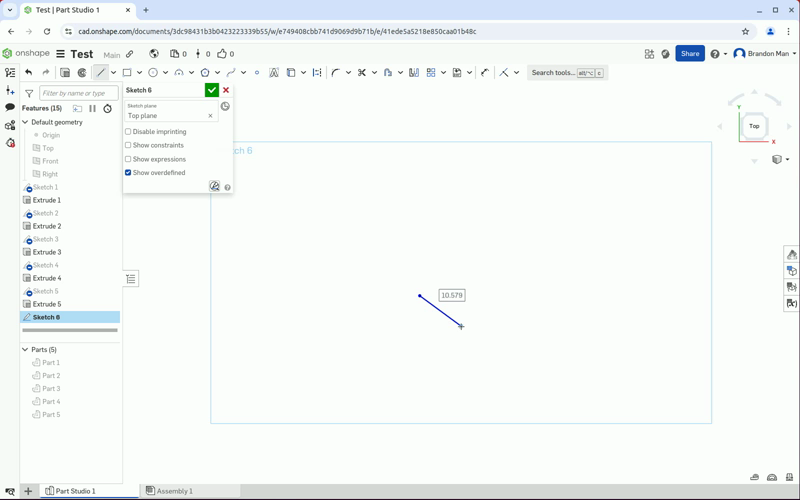
mouse_move(491, 326)
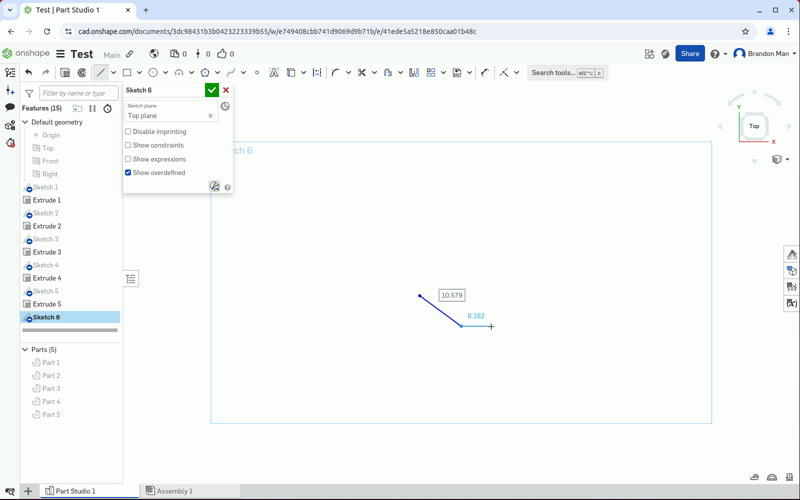
mouse_move(502, 295)
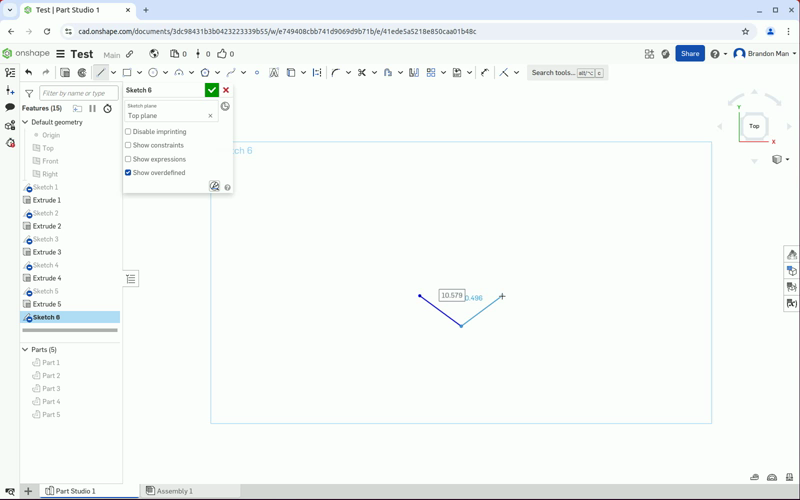
click(502, 295)
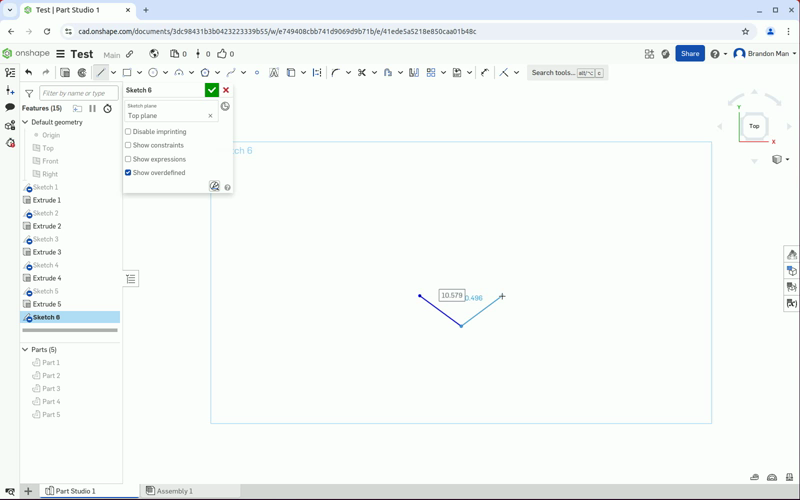
key_up(shift)
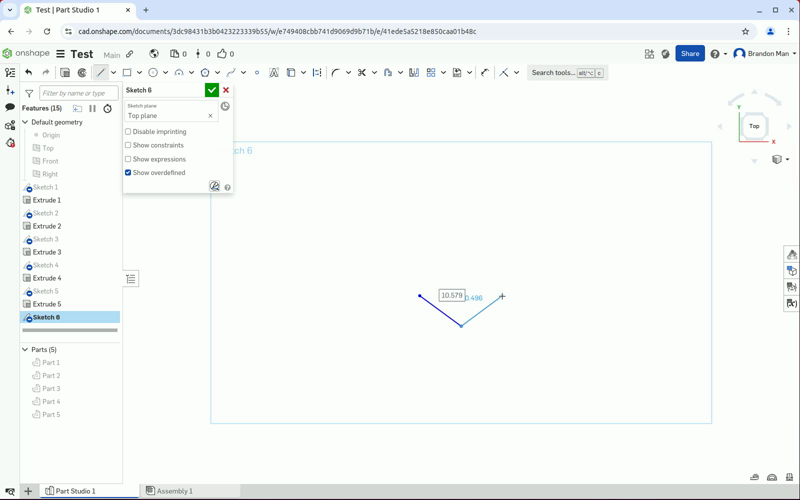
key_down(shift)
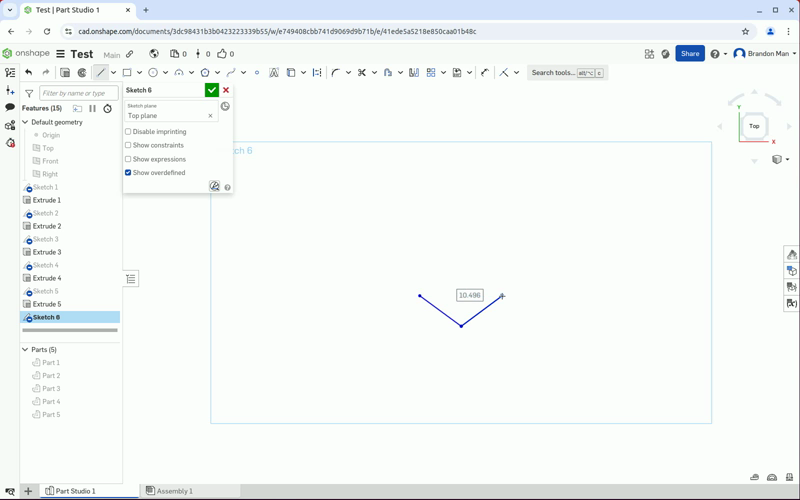
mouse_move(532, 295)
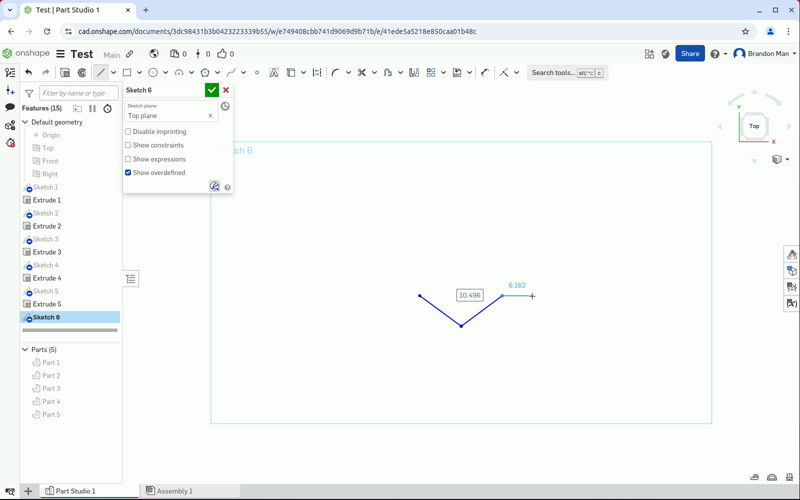
mouse_move(486, 247)
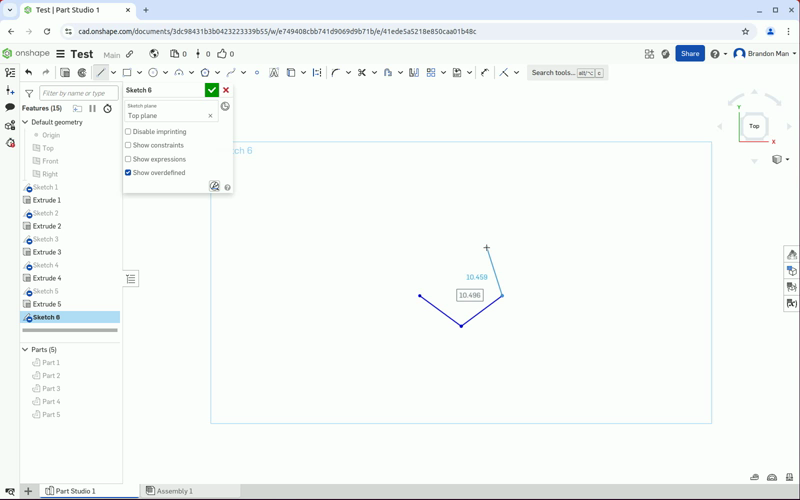
click(486, 247)
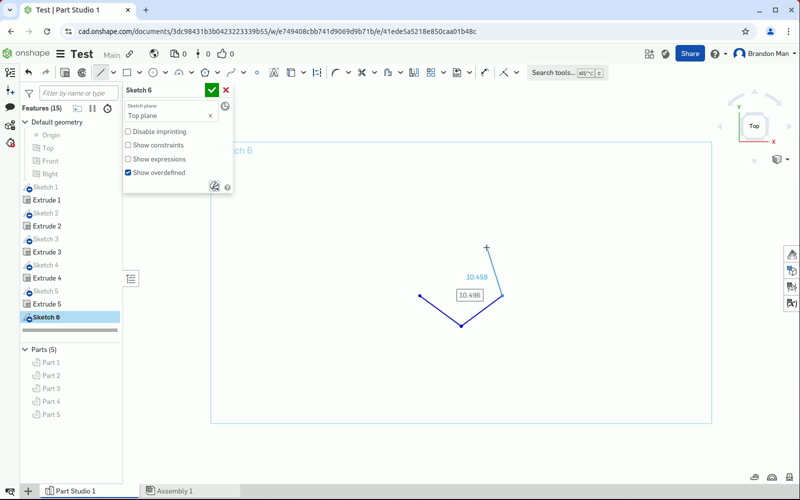
key_up(shift)
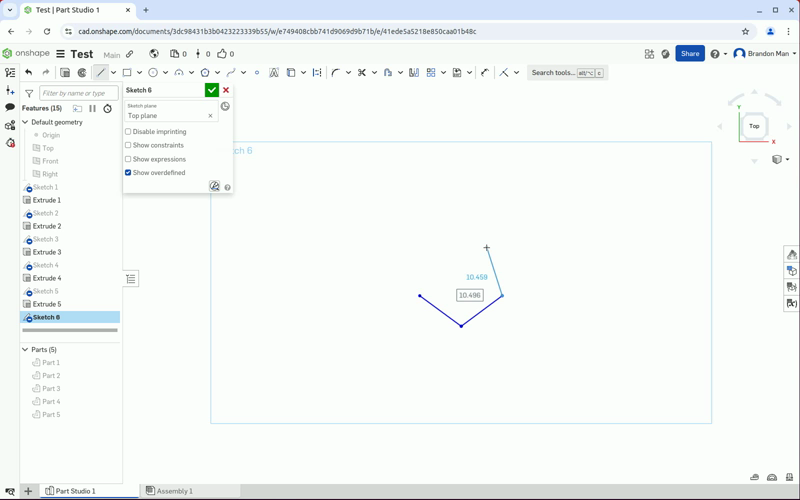
key_down(shift)
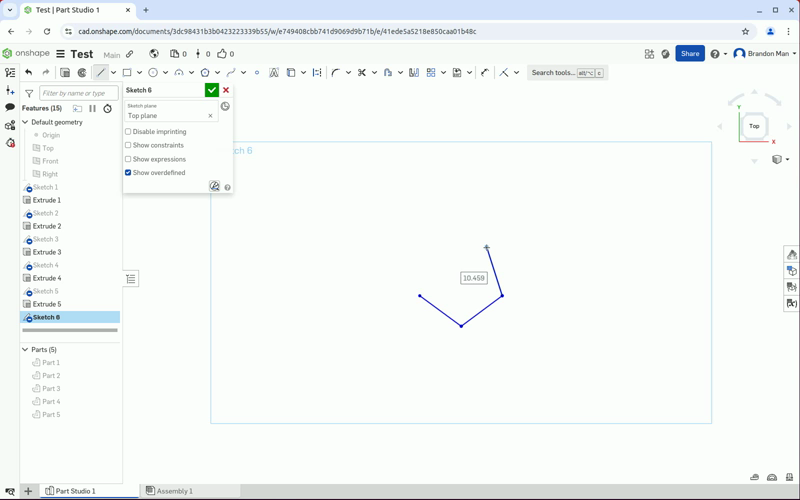
mouse_move(516, 247)
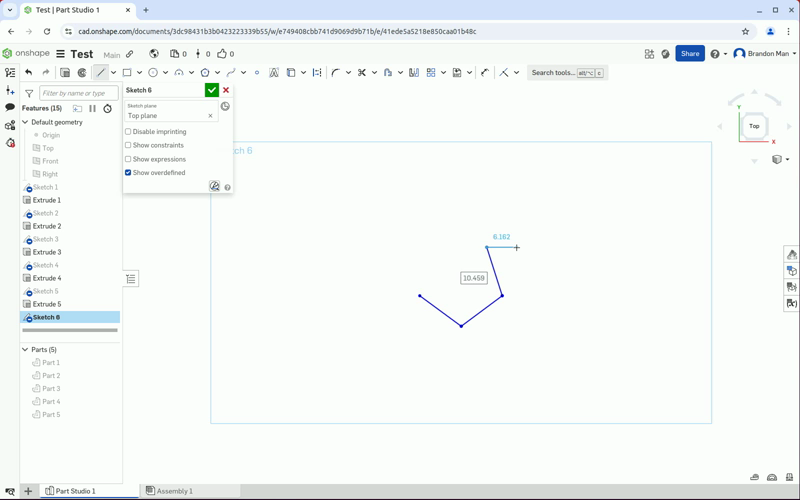
mouse_move(435, 247)
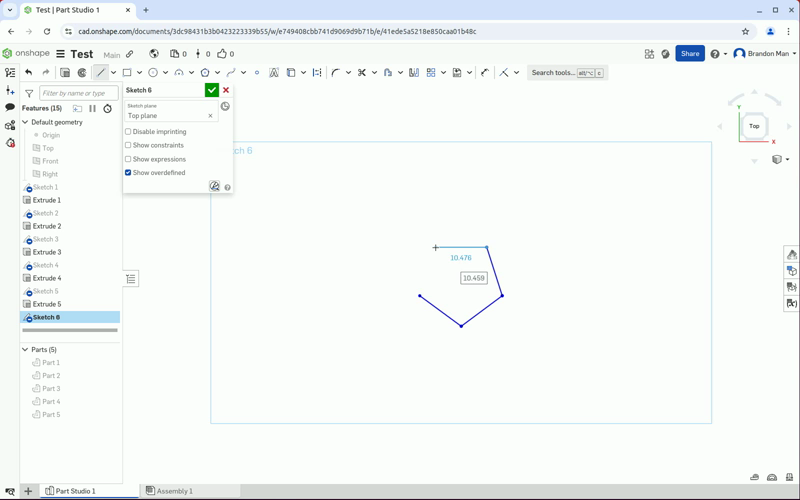
click(435, 247)
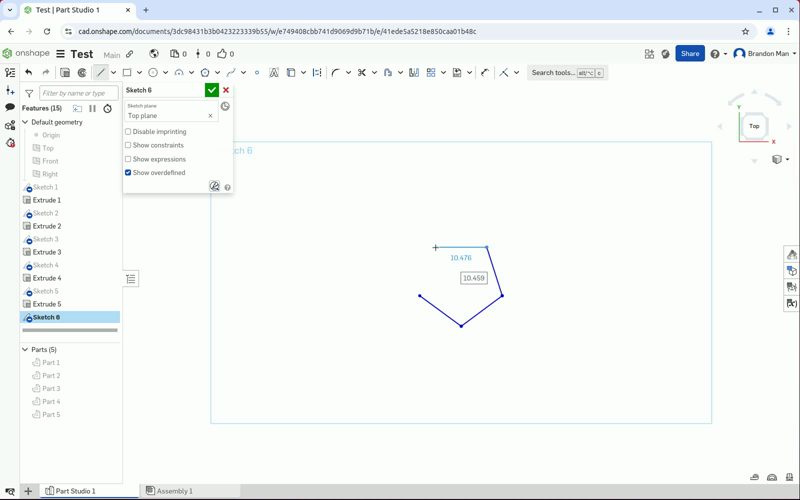
key_up(shift)
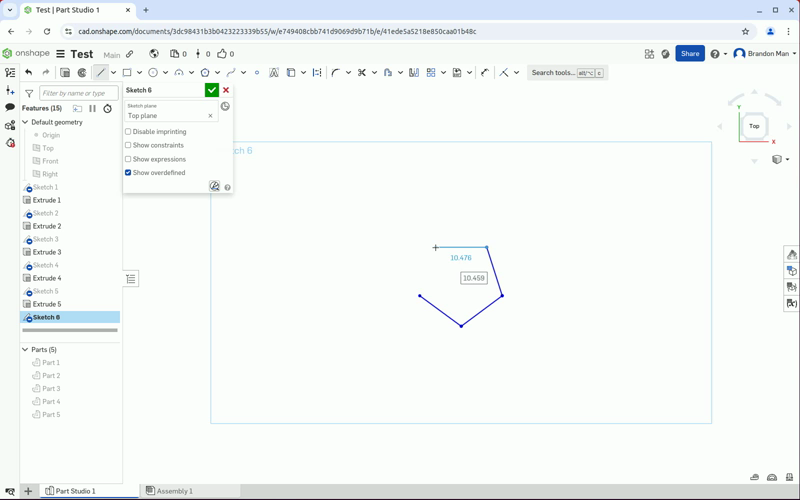
mouse_move(465, 247)
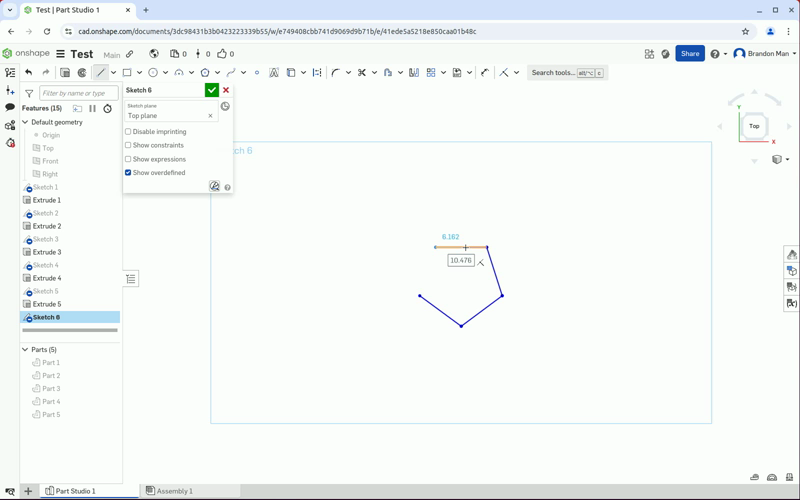
key_down(shift)
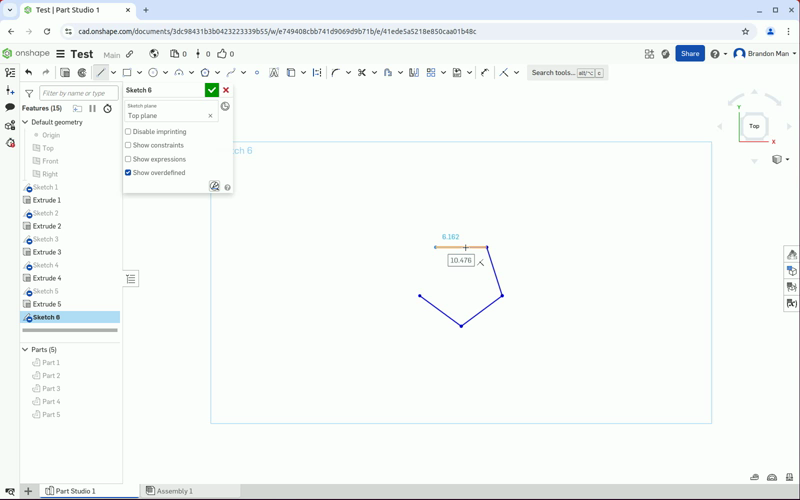
mouse_move(419, 295)
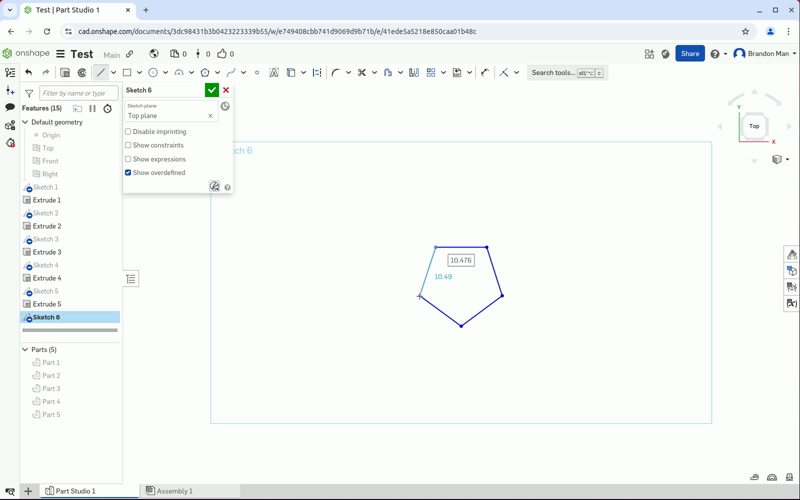
key_up(shift)
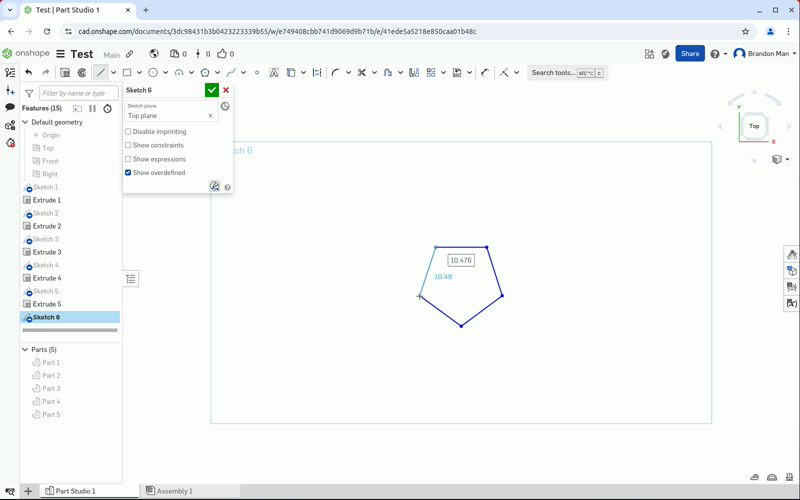
click(419, 295)
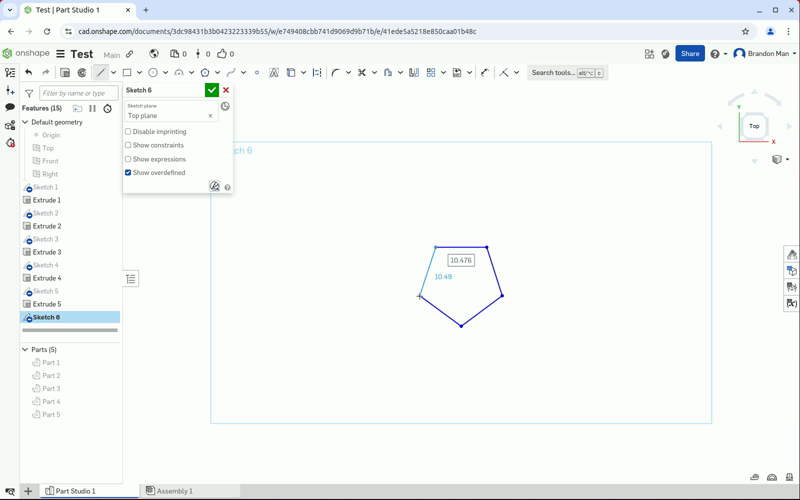
key(esc)
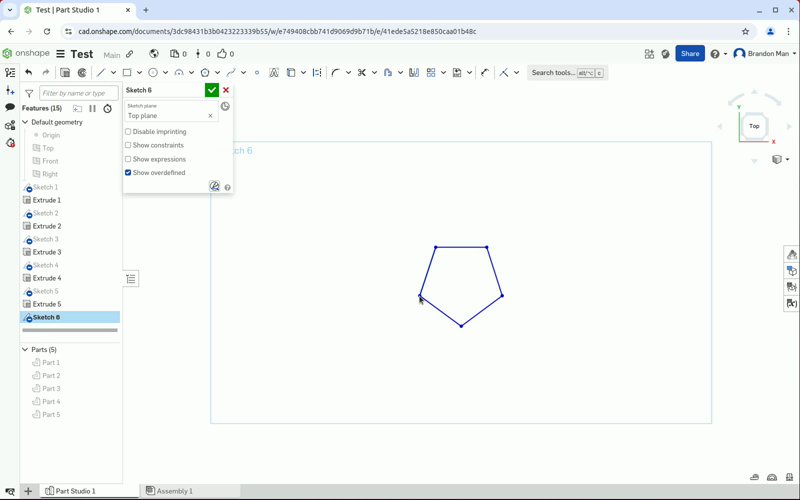
mouse_move(492, 298)
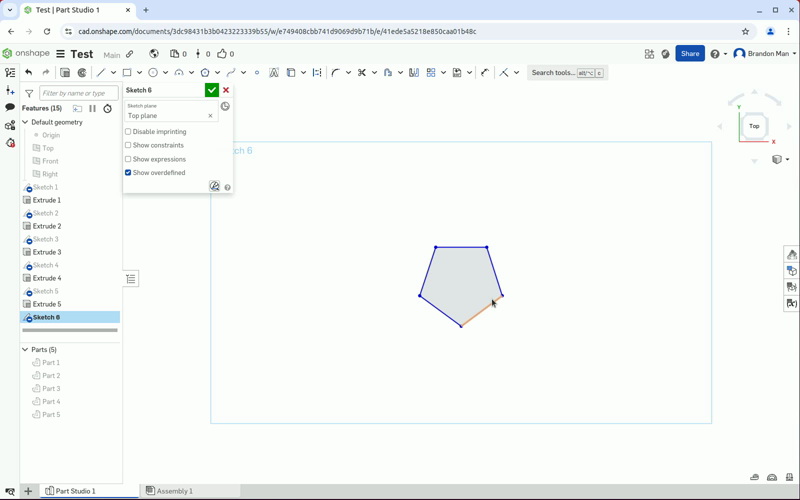
click(492, 298)
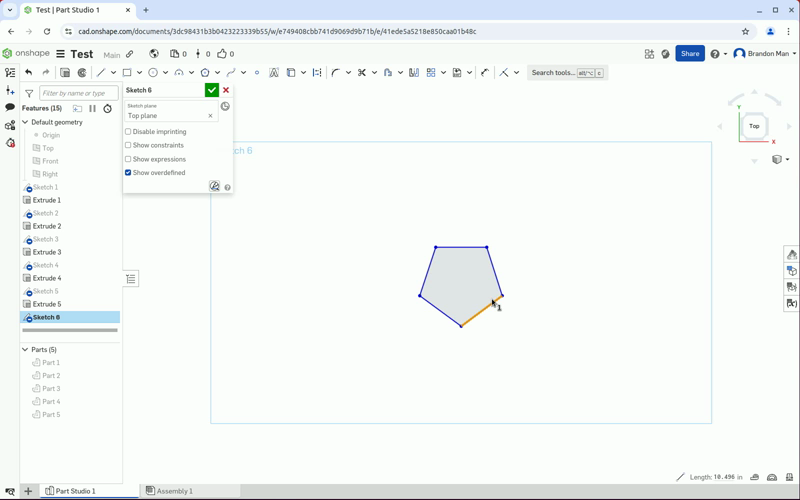
mouse_move(73, 352)
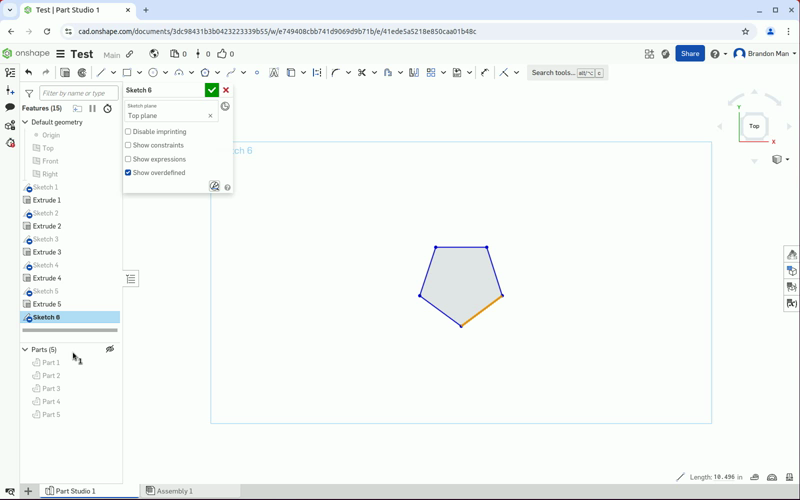
key(shift+y)
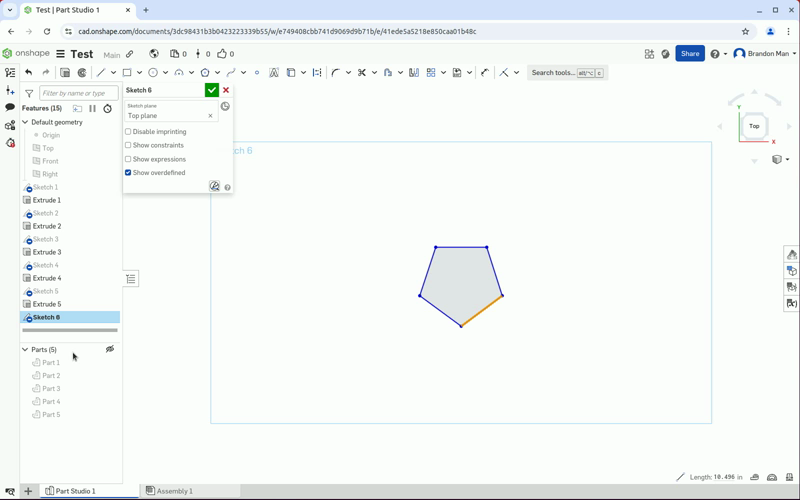
key(shift+e)
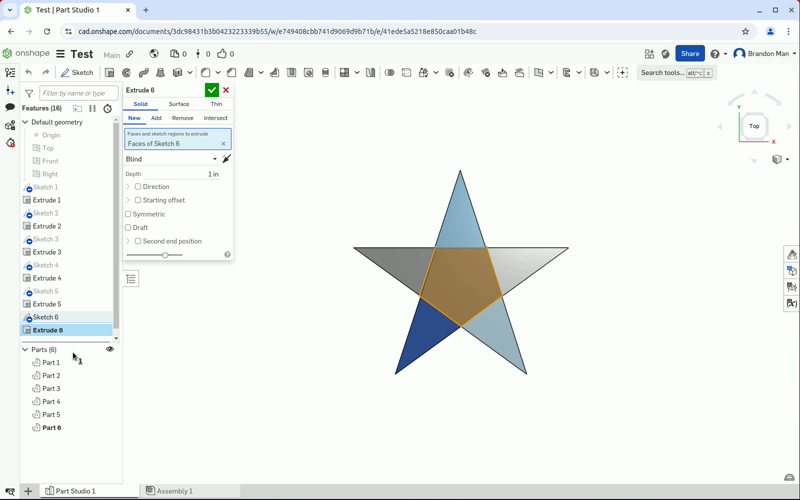
mouse_move(143, 106)
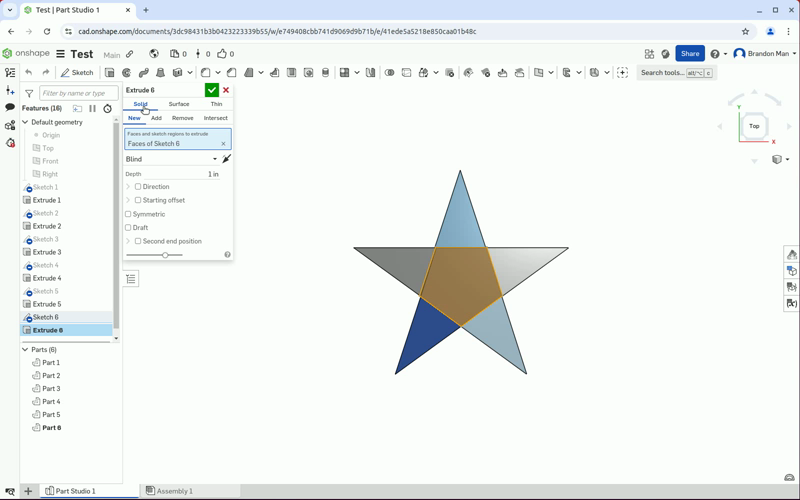
click(143, 106)
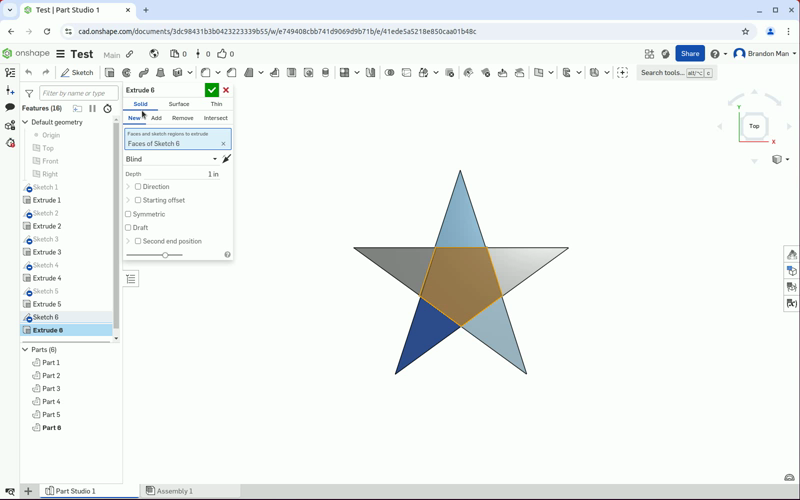
mouse_move(137, 120)
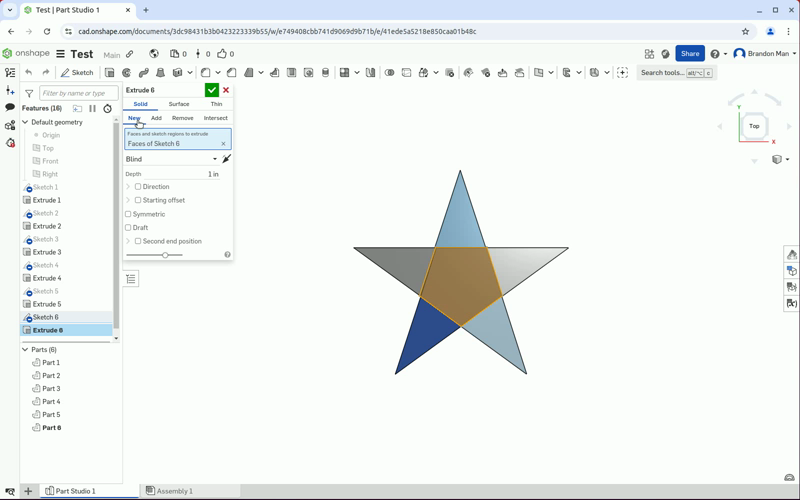
click(137, 120)
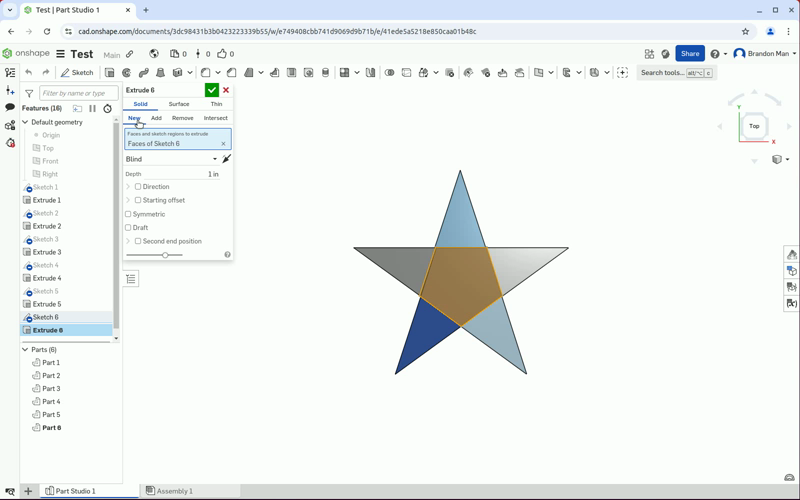
key(tab, 4)
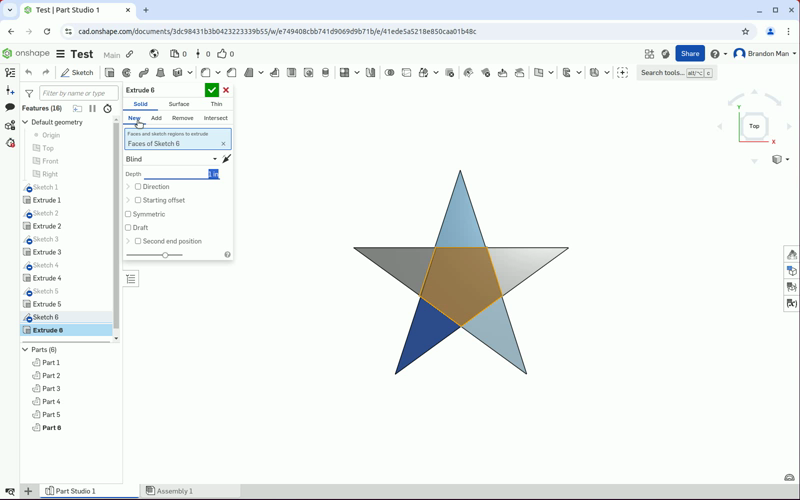
text(9.147)
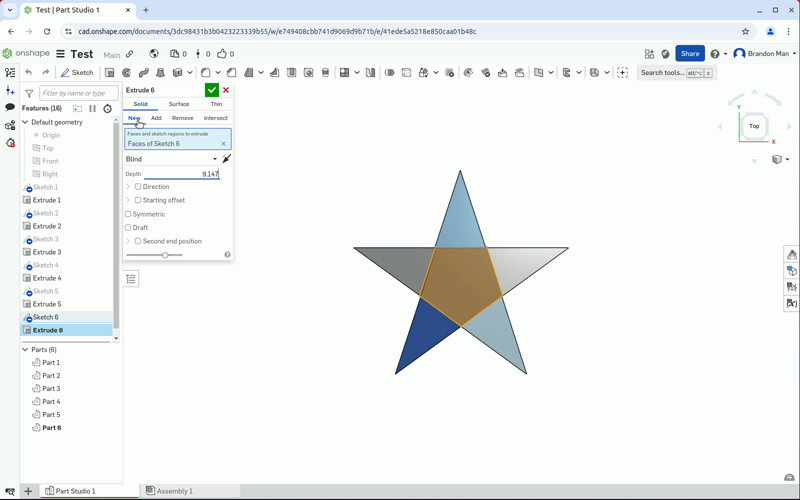
key(enter)
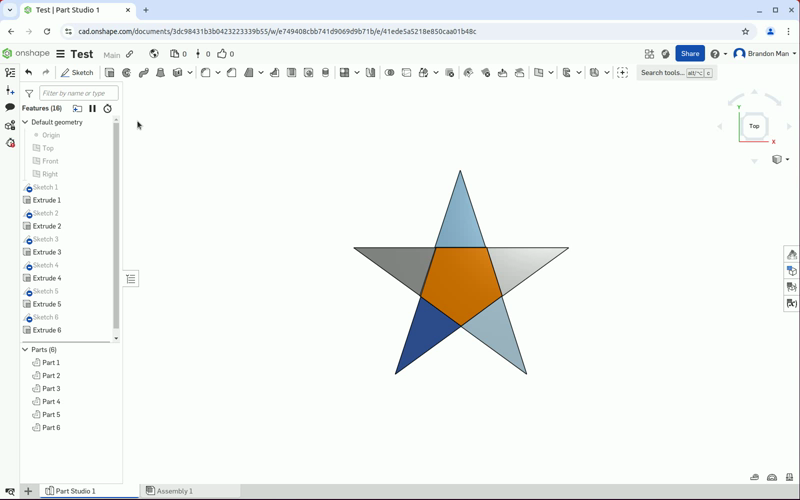
key(shift+h)
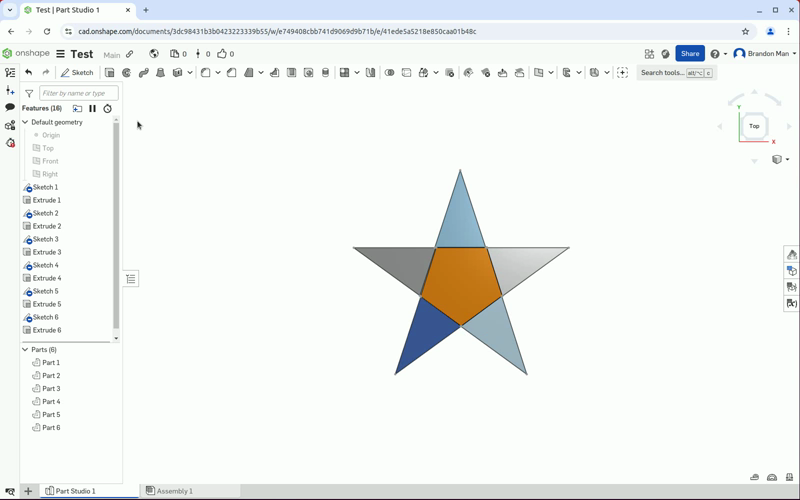
key(shift+h)
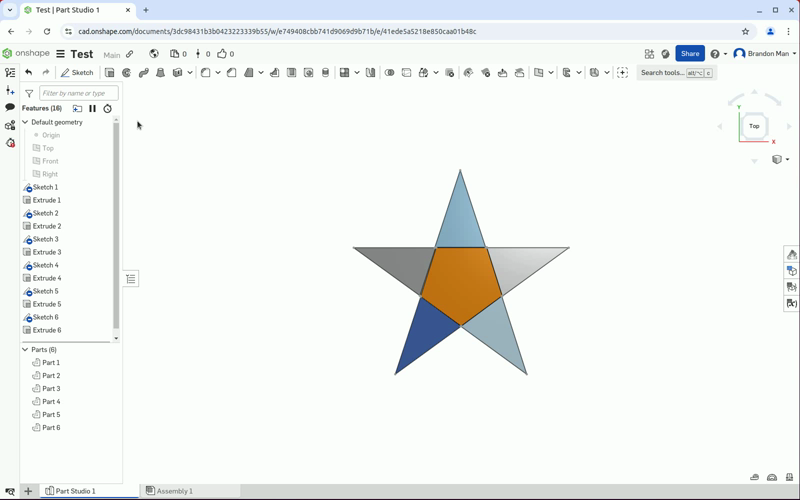
key(shift+7)
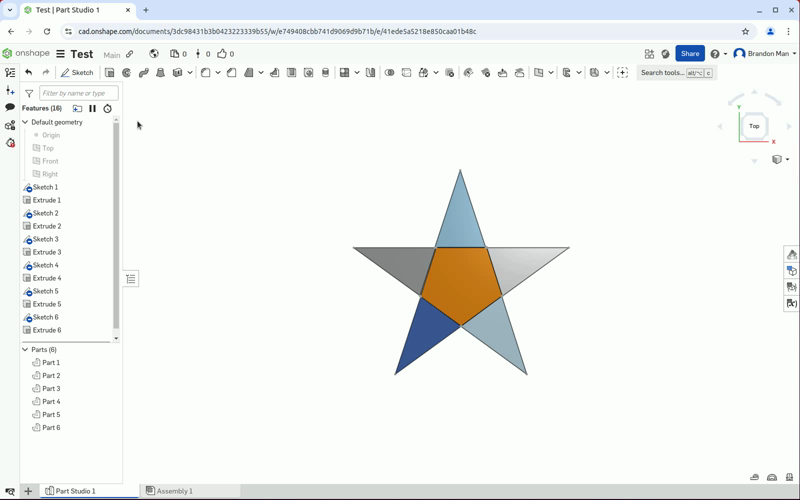
key(up, 3)
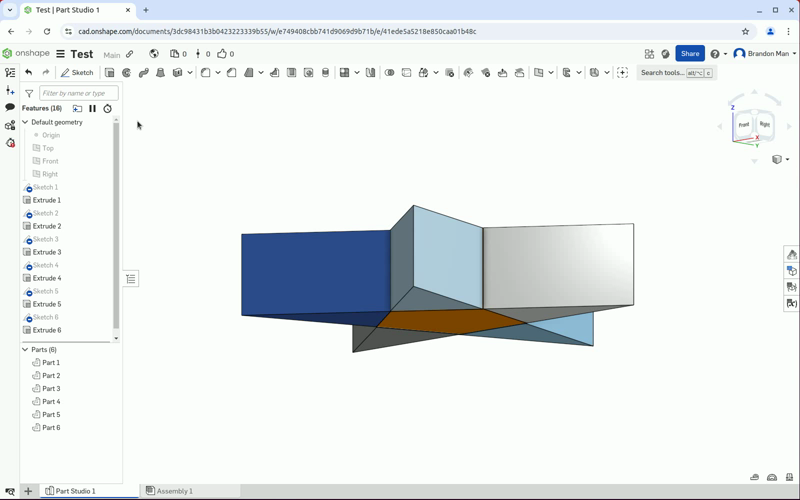
key(left, 3)
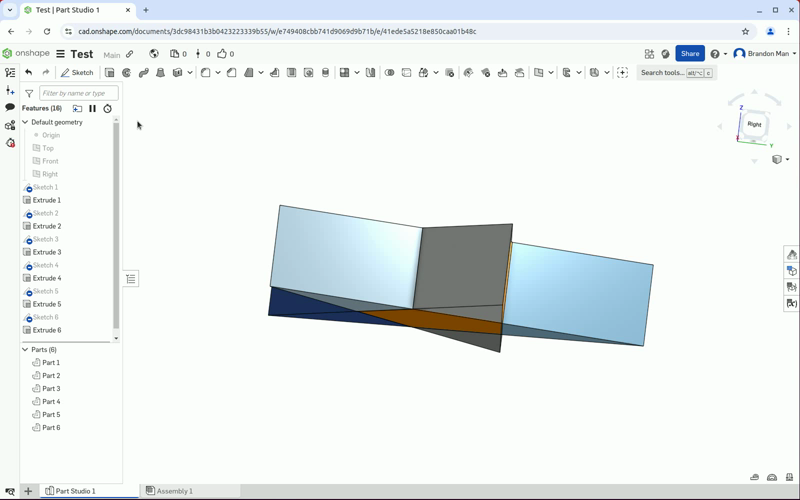
key(right, 3)
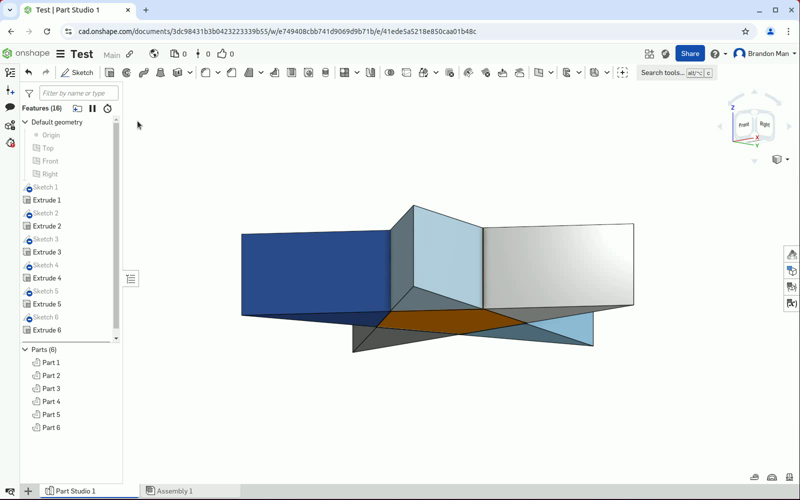
key(down, 3)
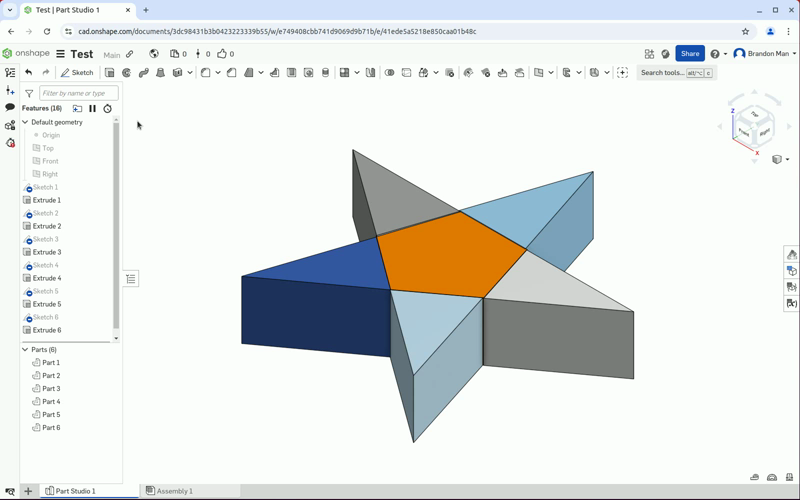
mouse_move(69, 189)
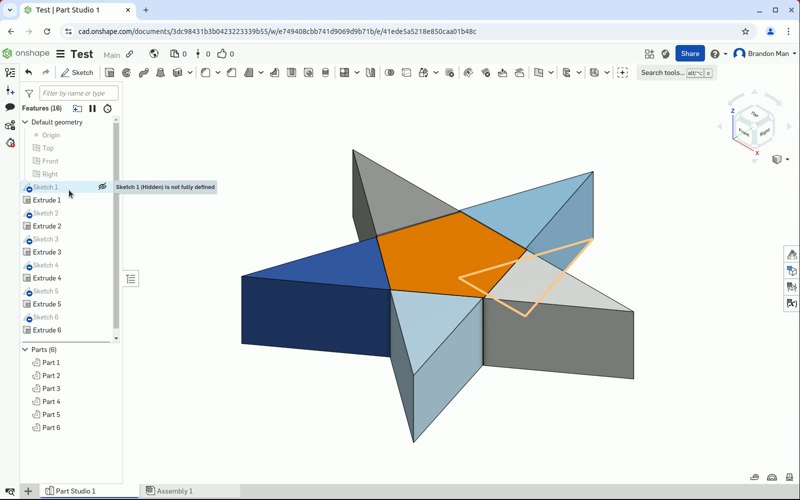
click(69, 189)